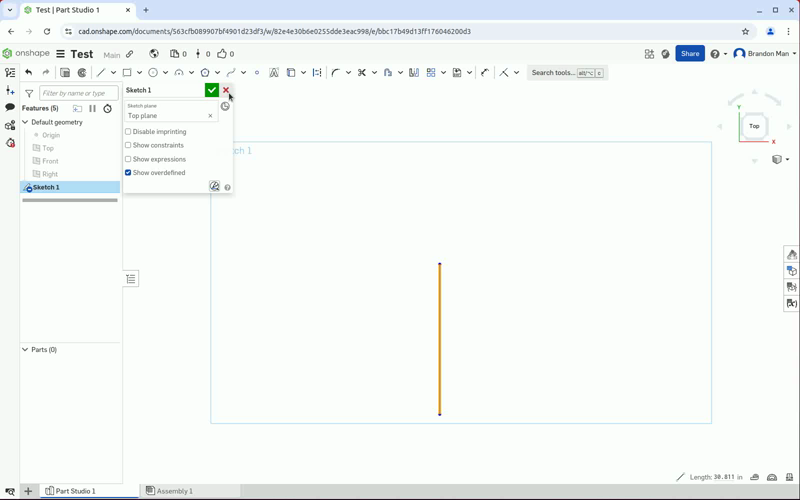
key(shift+h)
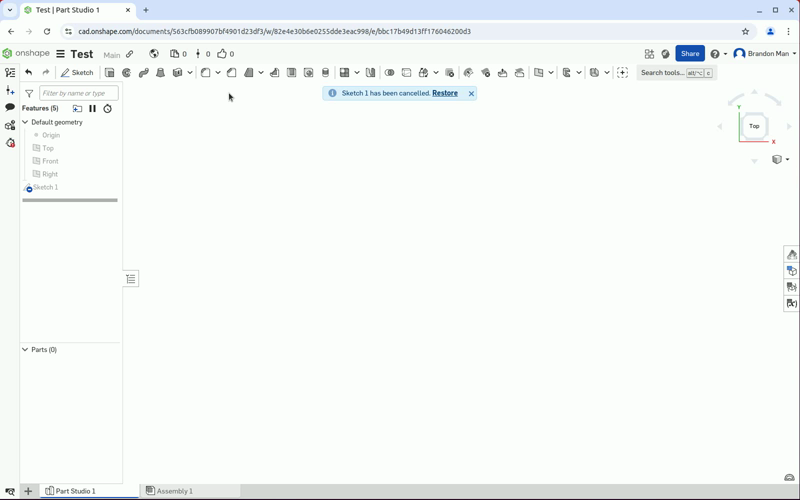
mouse_move(73, 352)
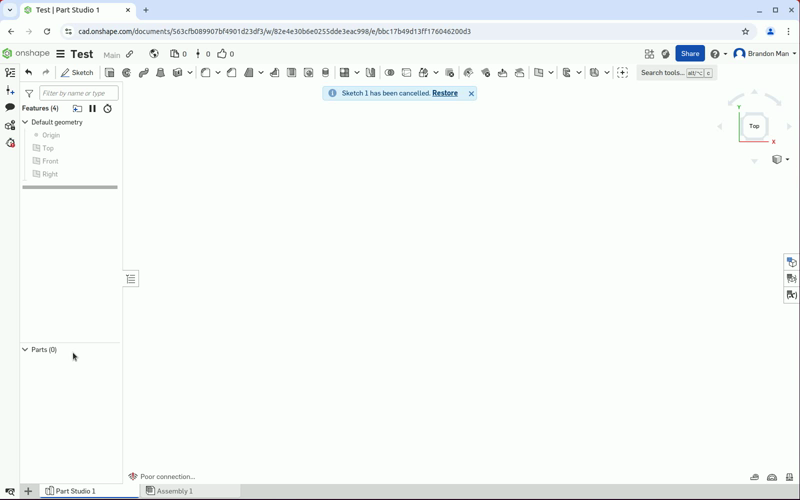
key(y)
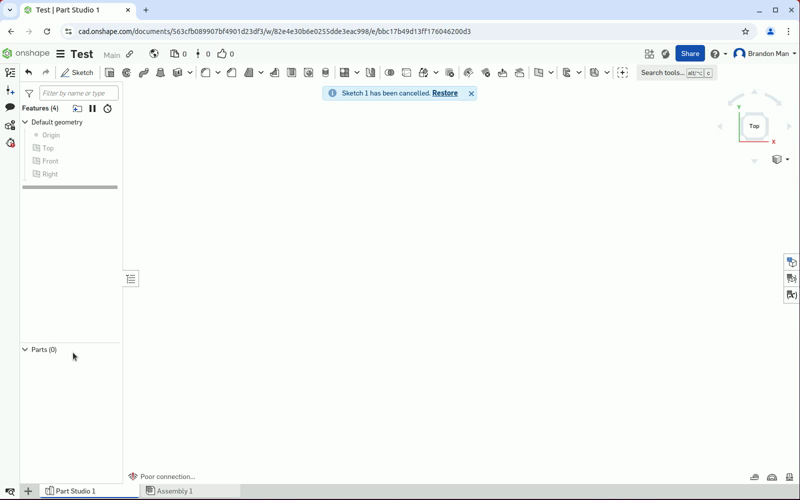
key(shift+p)
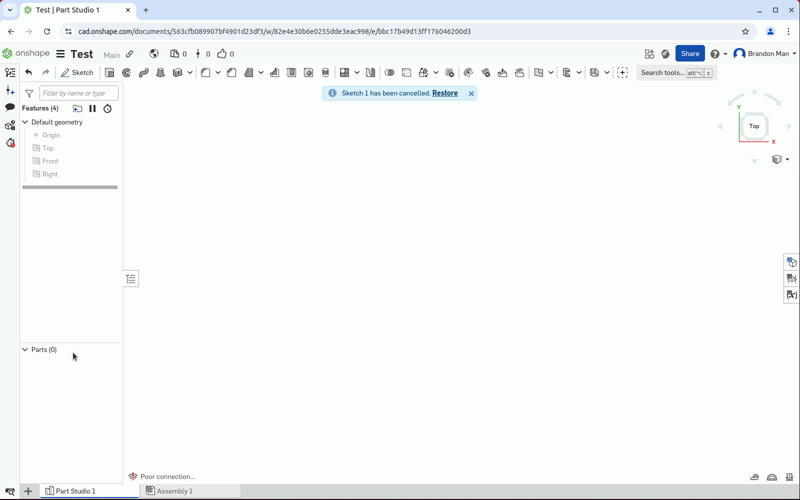
key(space)
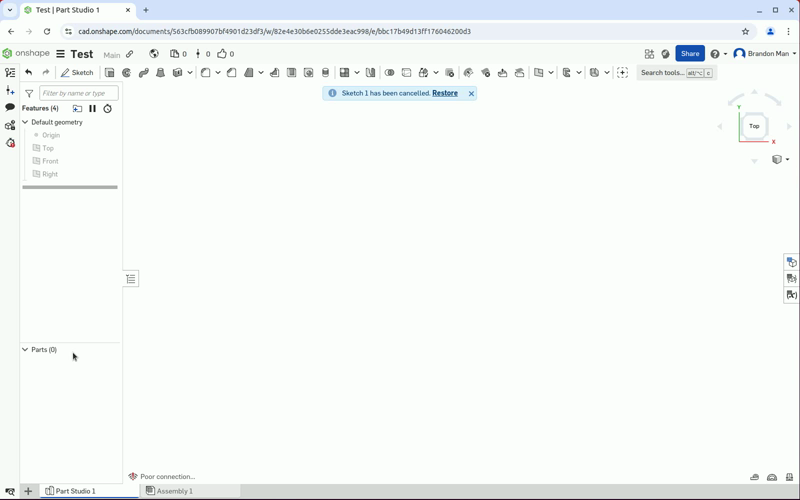
key_down(shift)
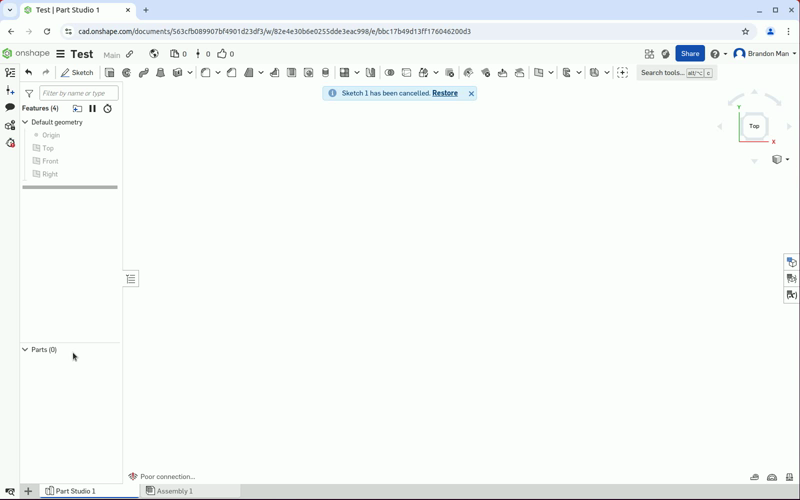
key(up)
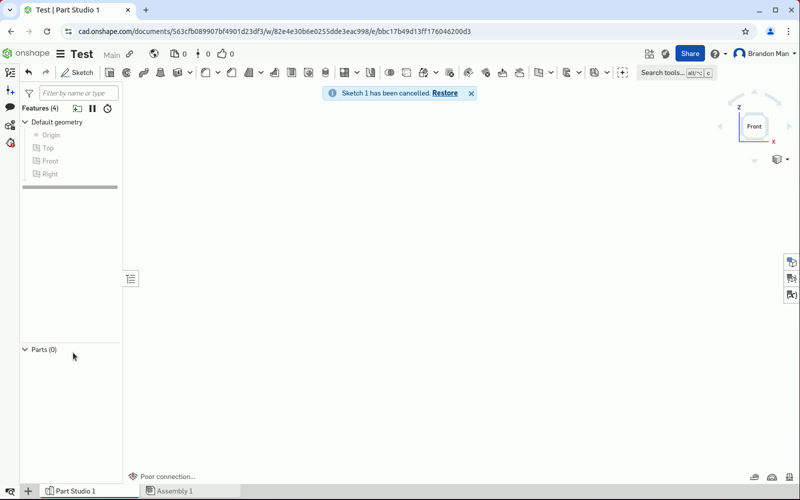
key_up(shift)
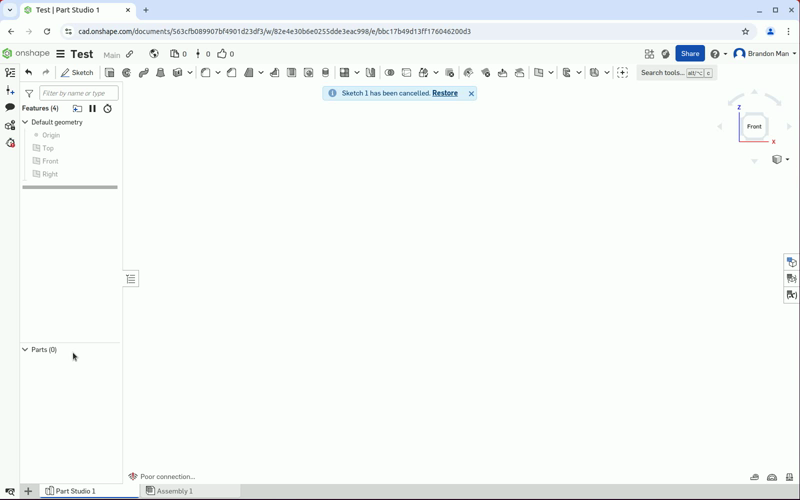
mouse_move(73, 352)
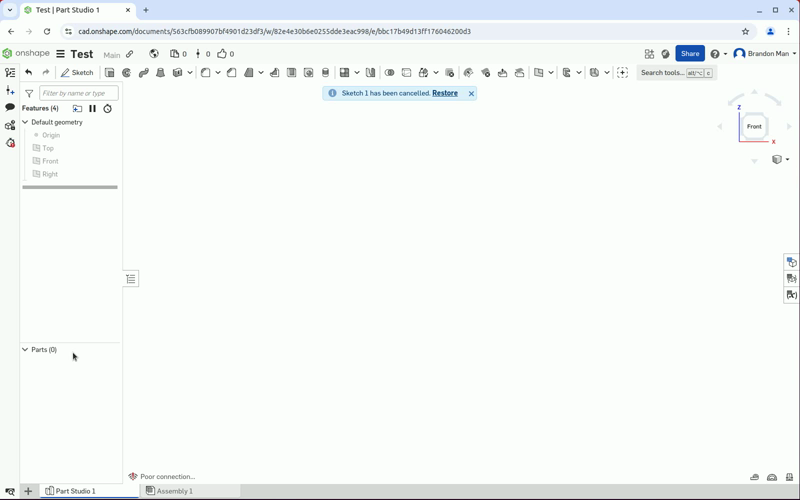
key(shift+y)
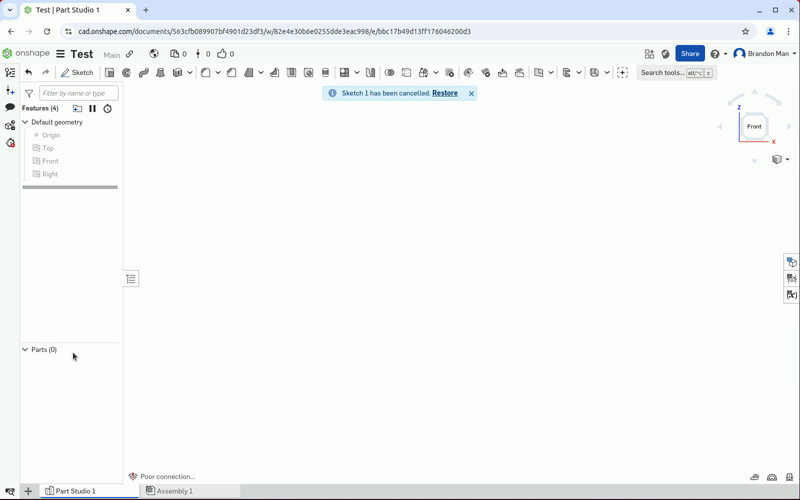
key(shift+s)
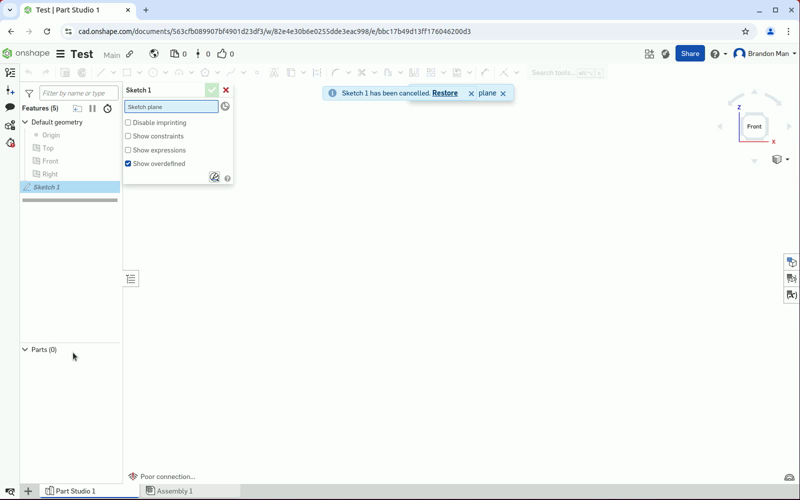
mouse_move(73, 163)
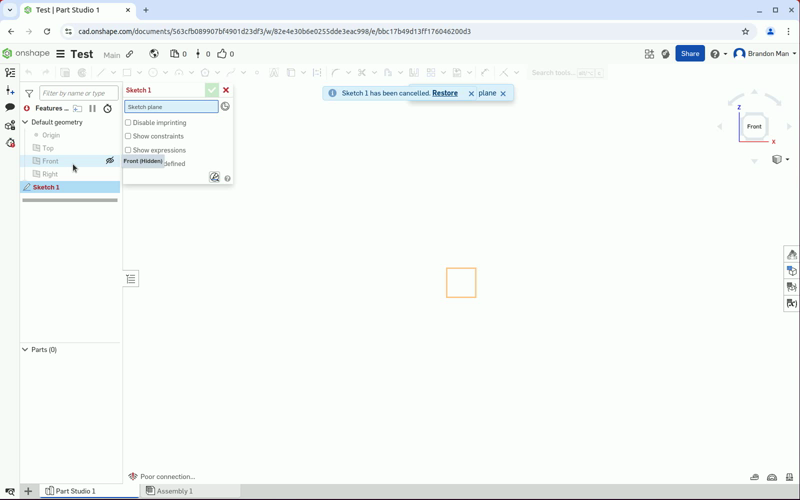
click(73, 163)
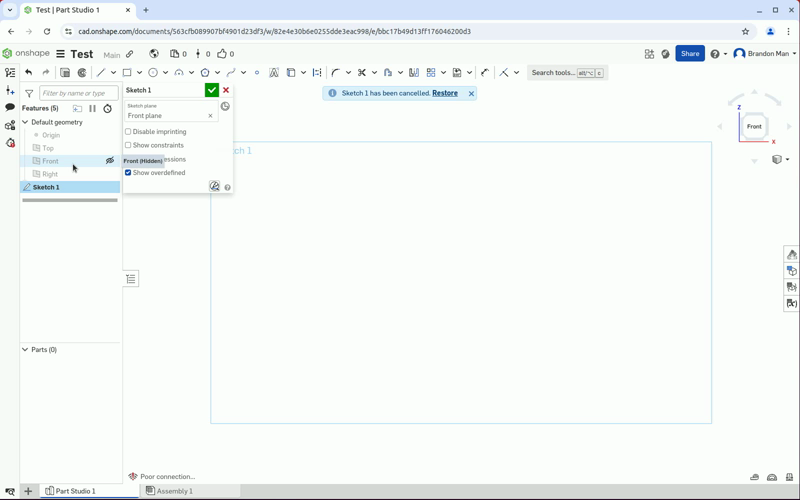
mouse_move(73, 352)
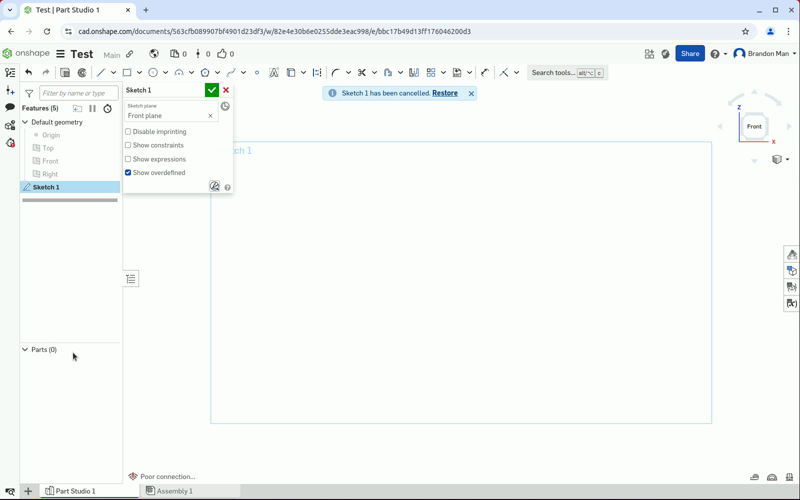
key(y)
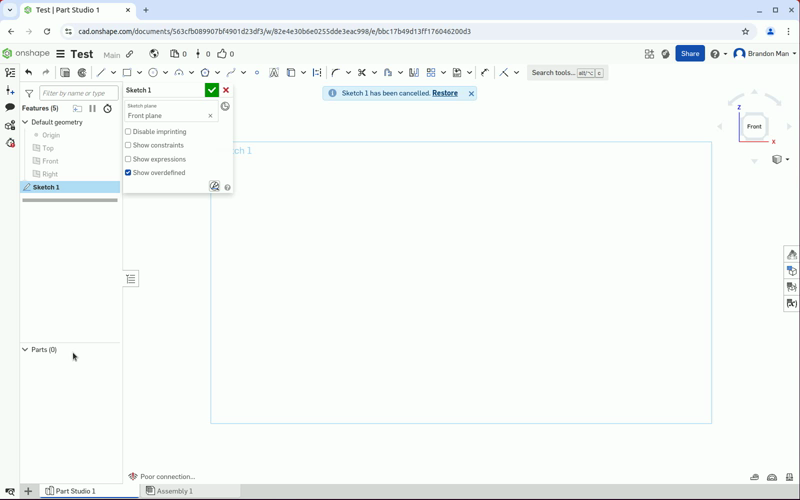
key(l)
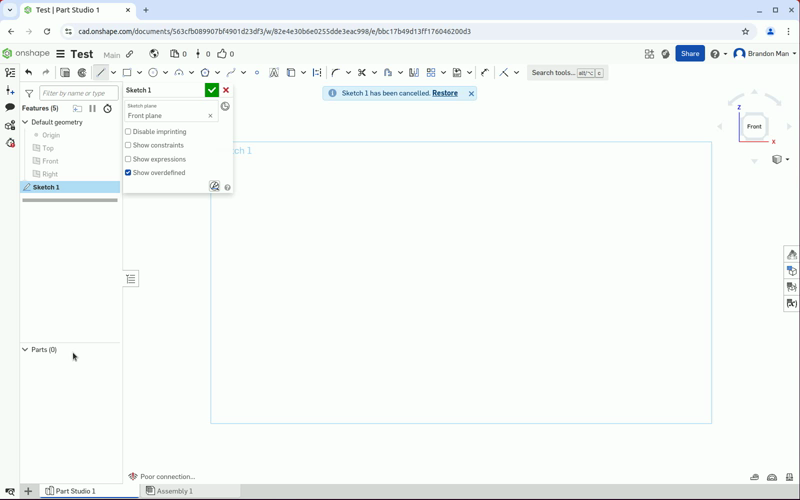
key_down(shift)
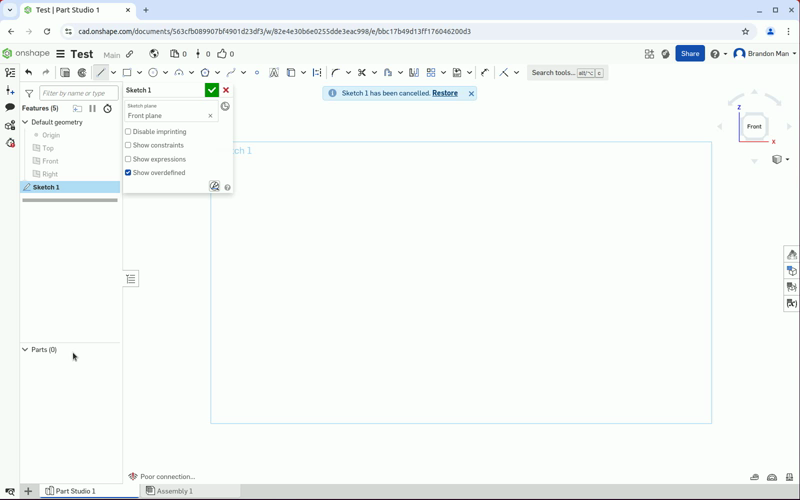
mouse_move(460, 282)
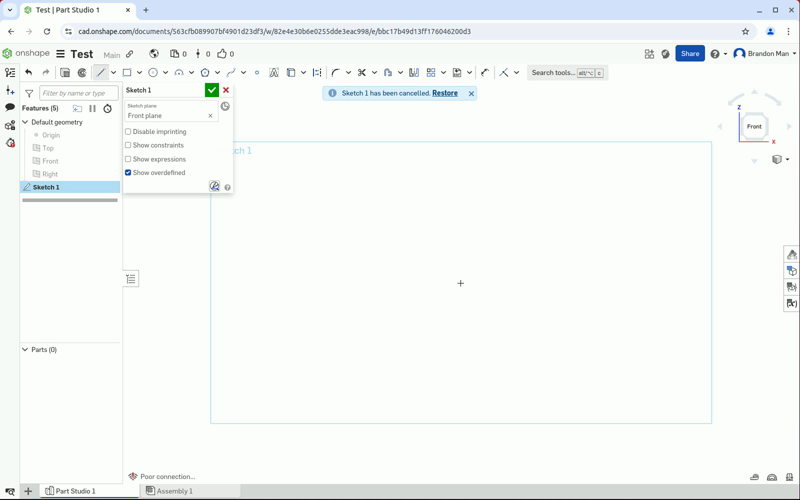
click(460, 282)
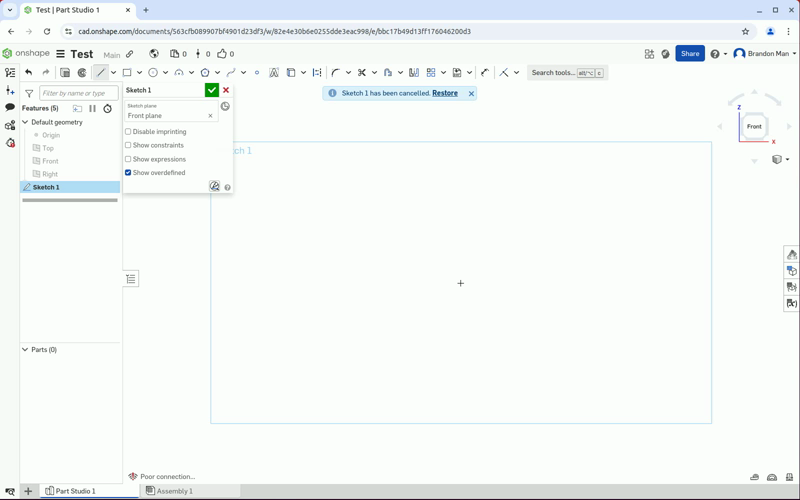
key_up(shift)
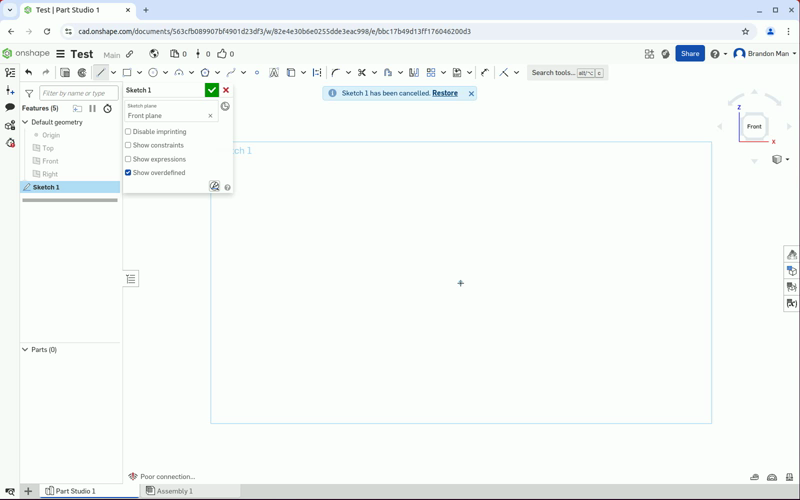
key_down(shift)
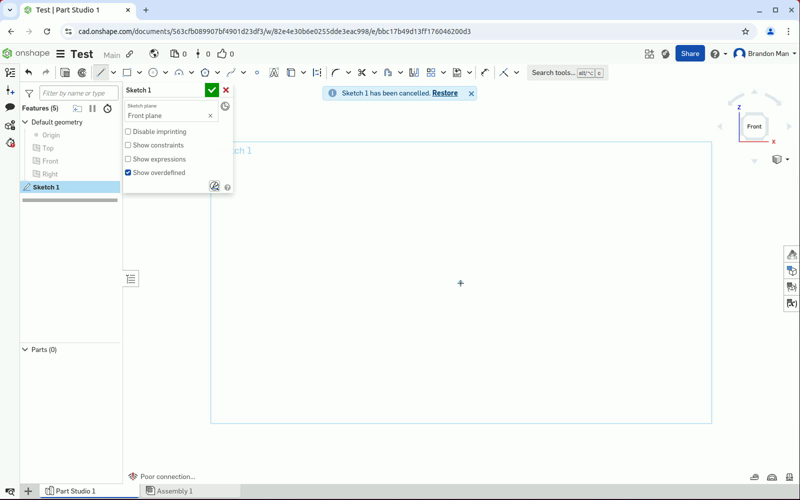
mouse_move(490, 282)
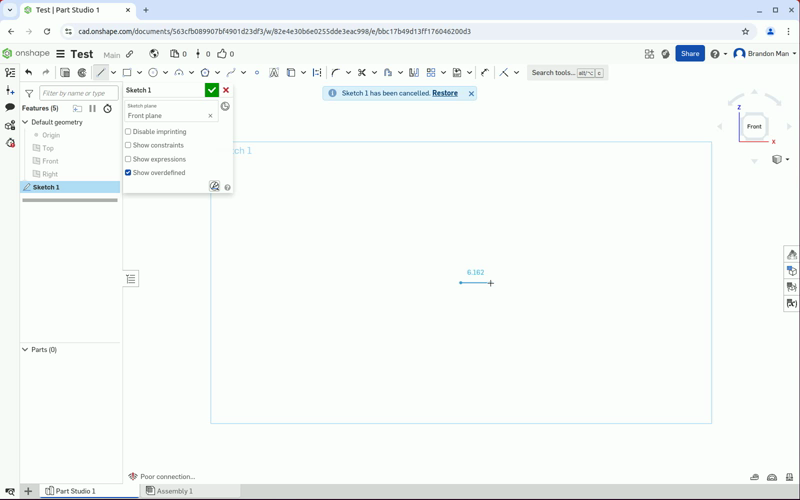
mouse_move(483, 282)
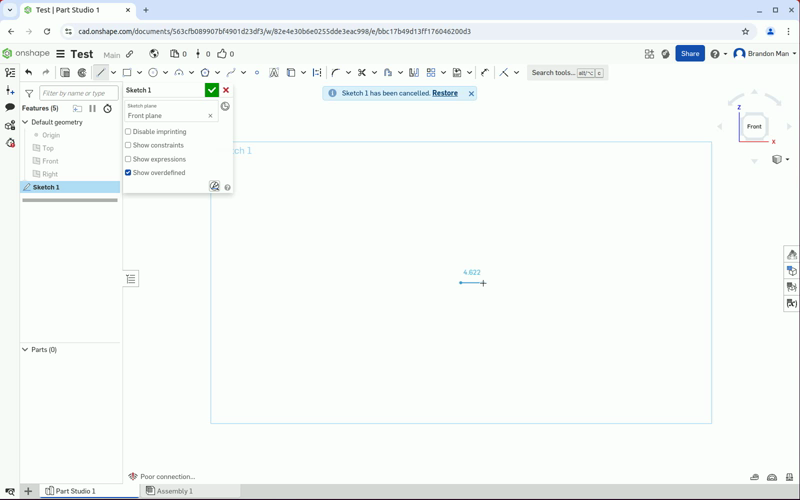
click(483, 282)
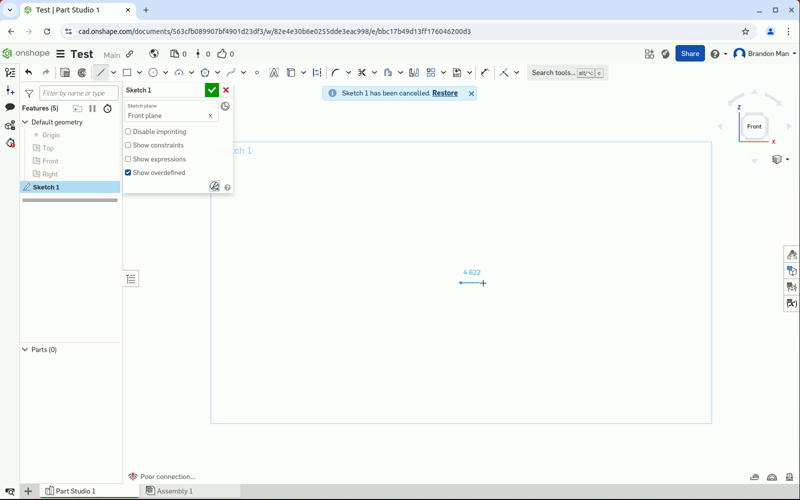
key_up(shift)
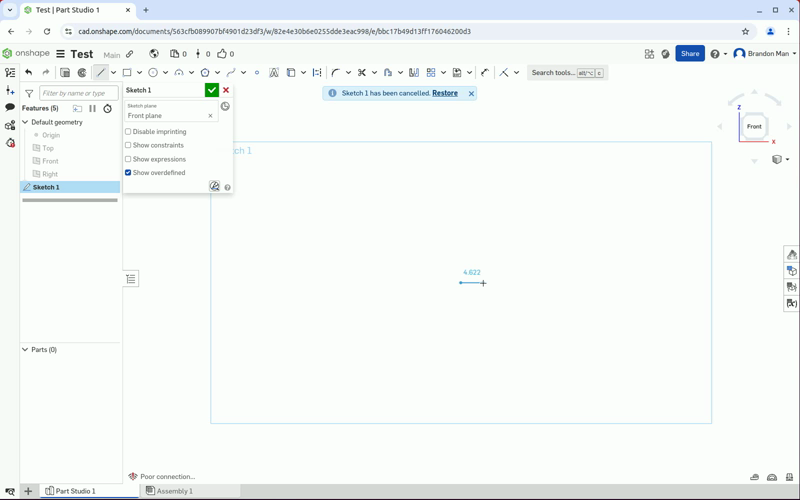
key_down(shift)
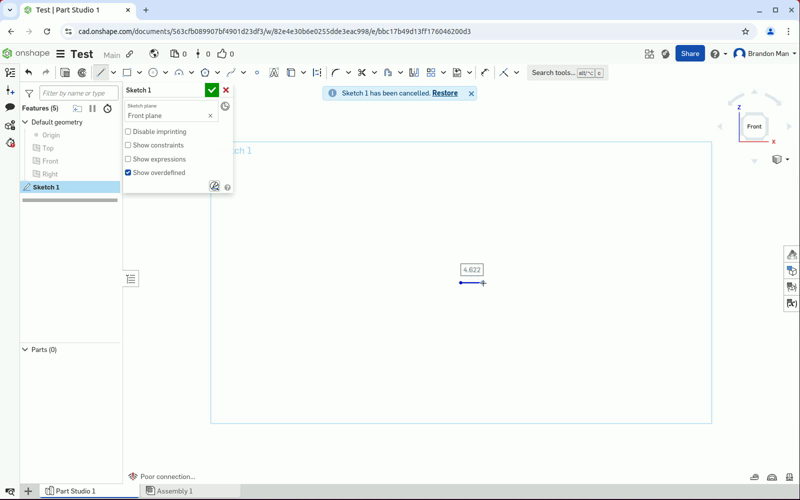
mouse_move(513, 282)
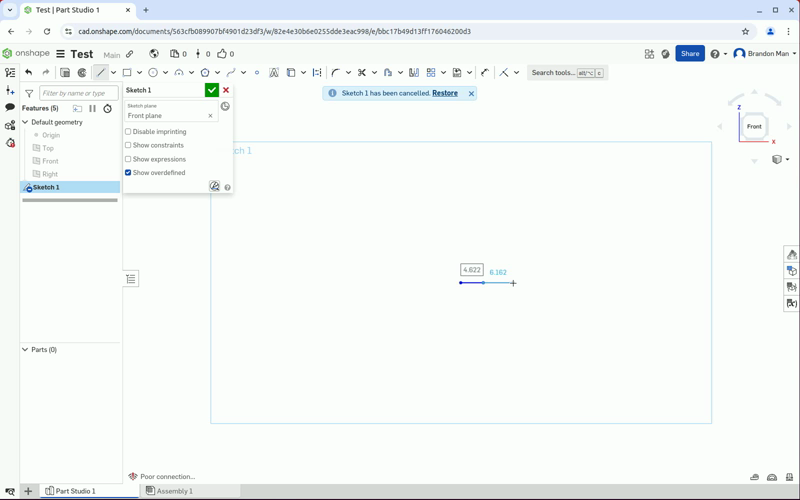
mouse_move(483, 250)
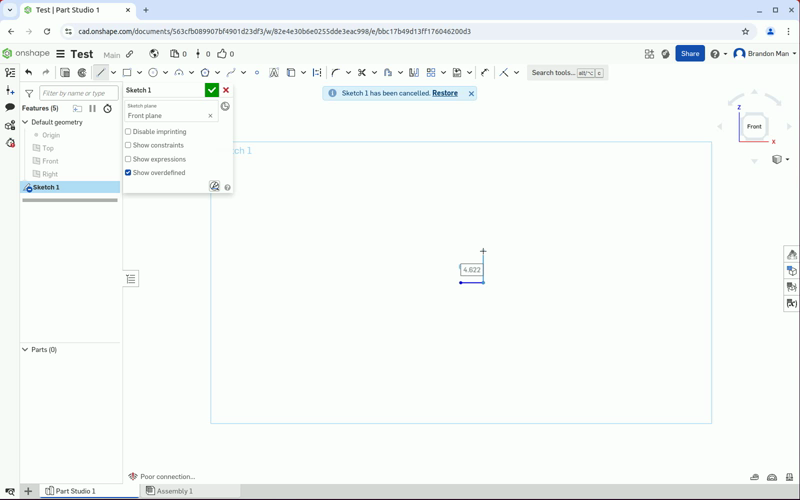
click(483, 250)
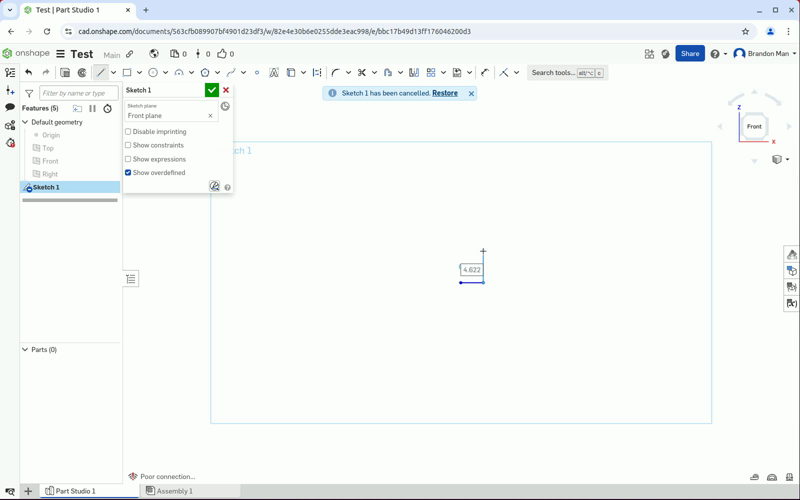
key_up(shift)
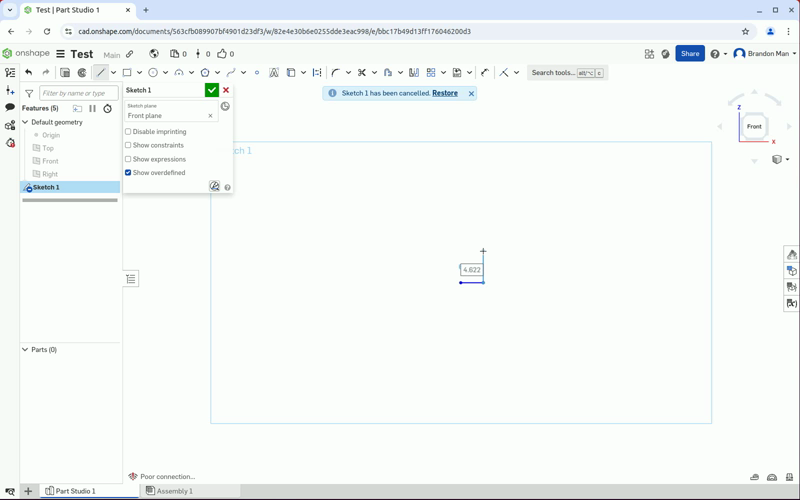
key_down(shift)
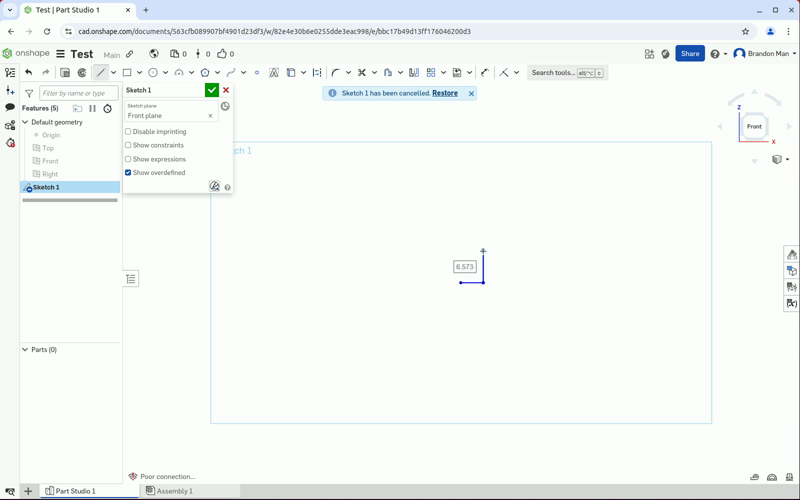
mouse_move(513, 250)
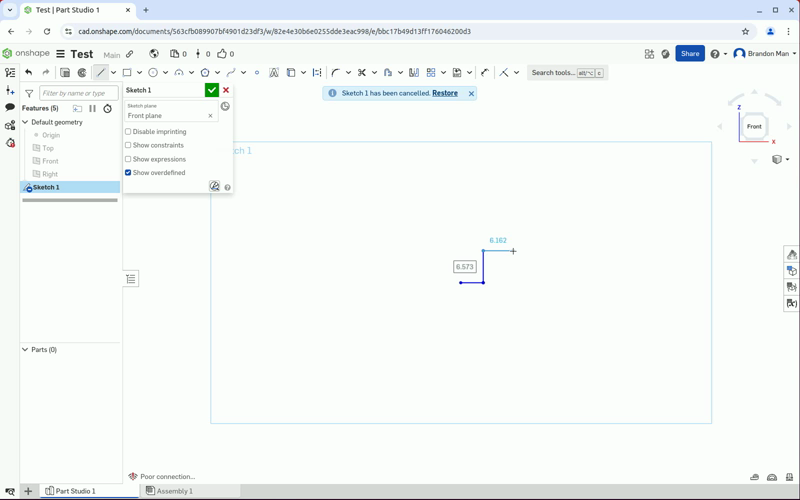
mouse_move(460, 250)
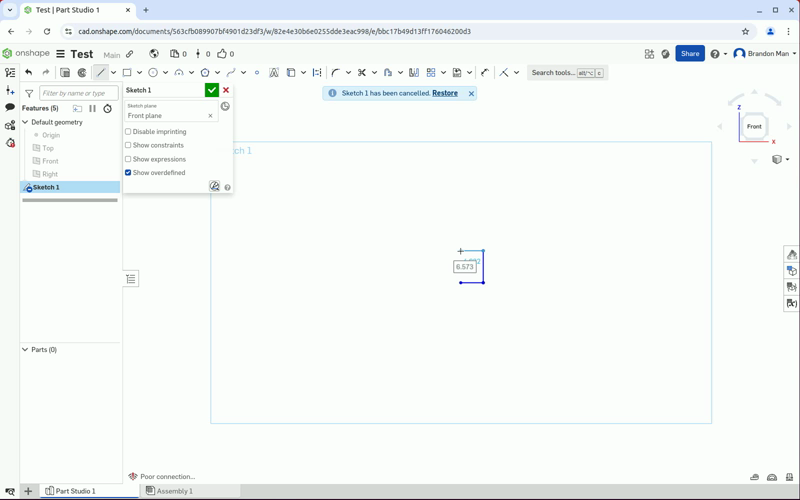
click(460, 250)
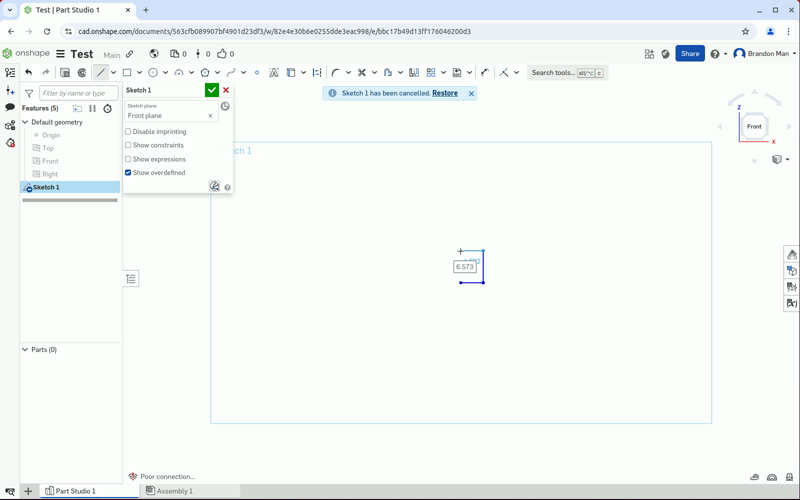
key_up(shift)
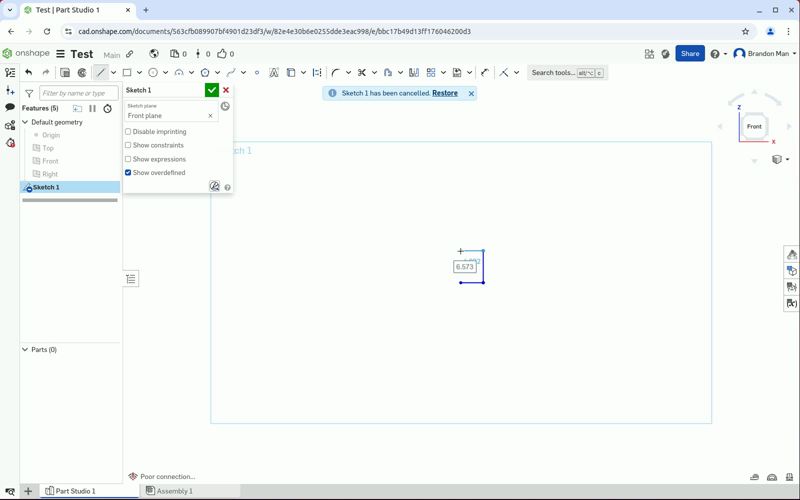
mouse_move(490, 250)
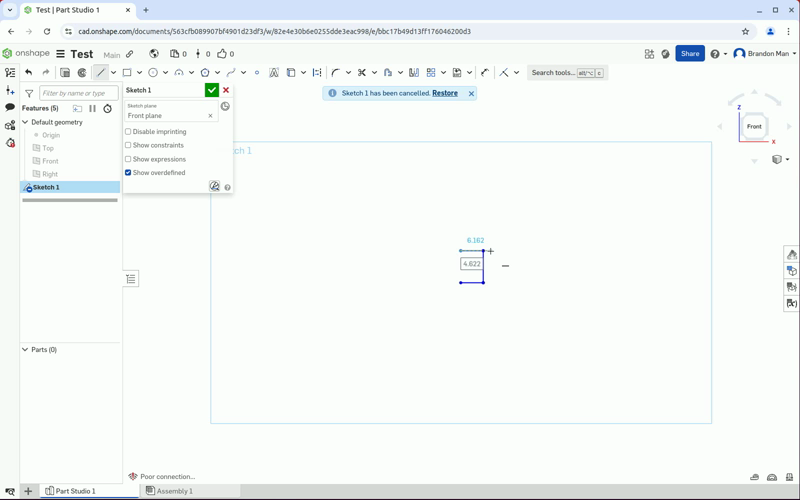
key_down(shift)
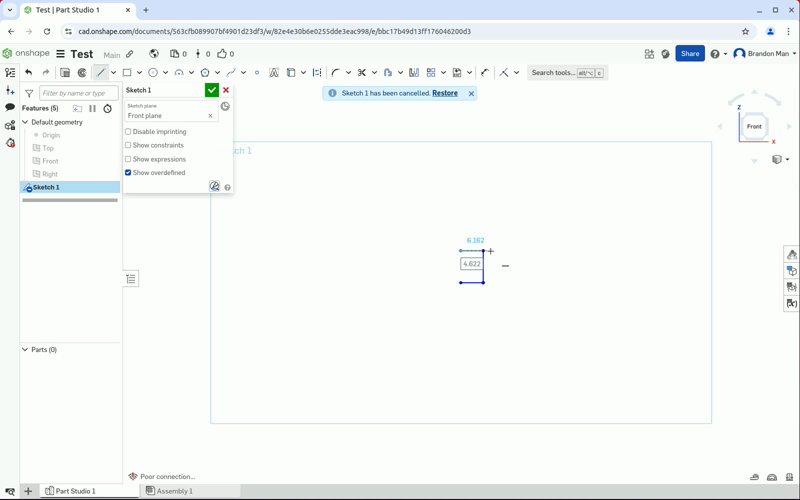
mouse_move(460, 282)
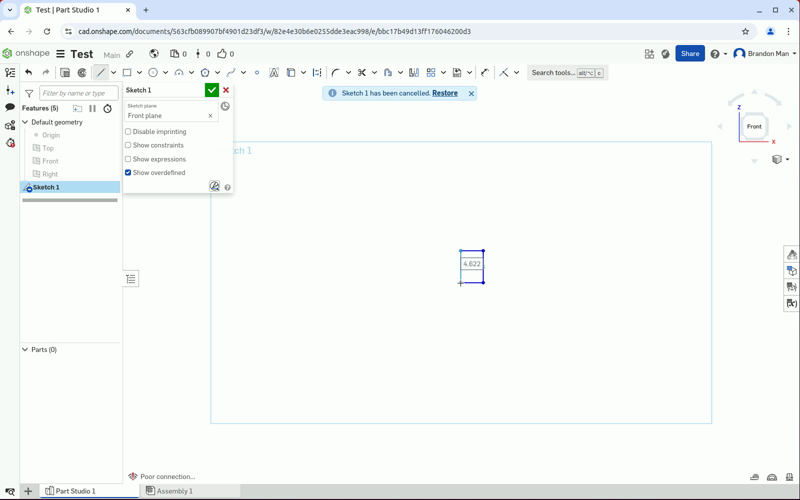
key_up(shift)
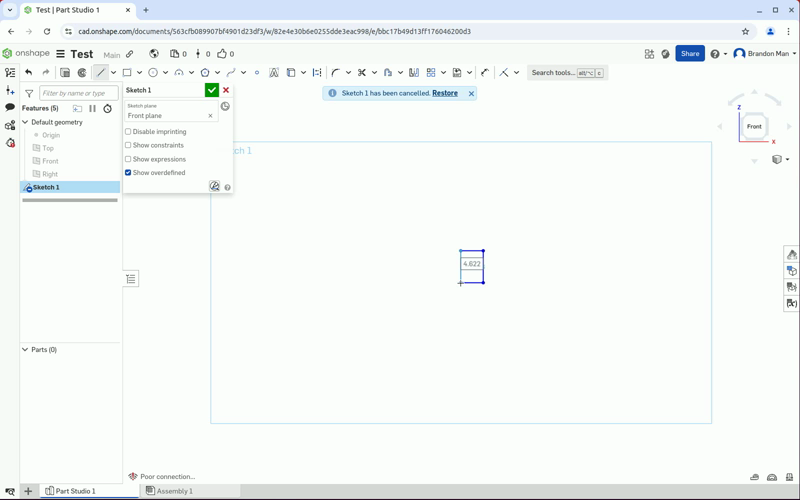
click(460, 282)
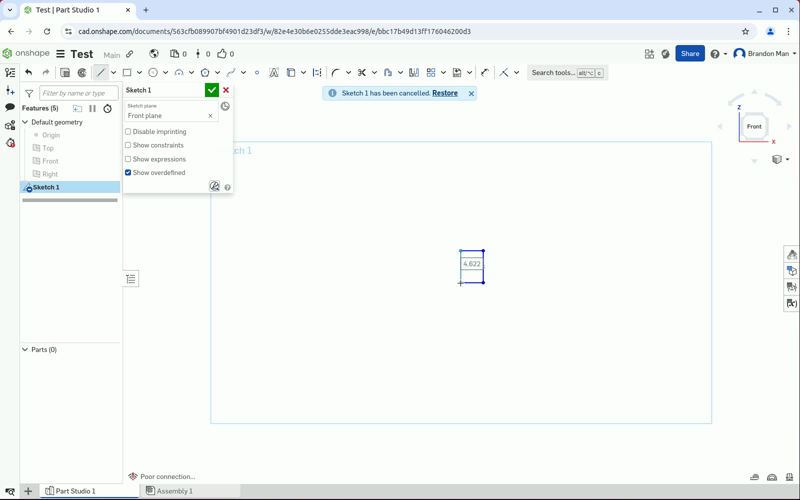
key(esc)
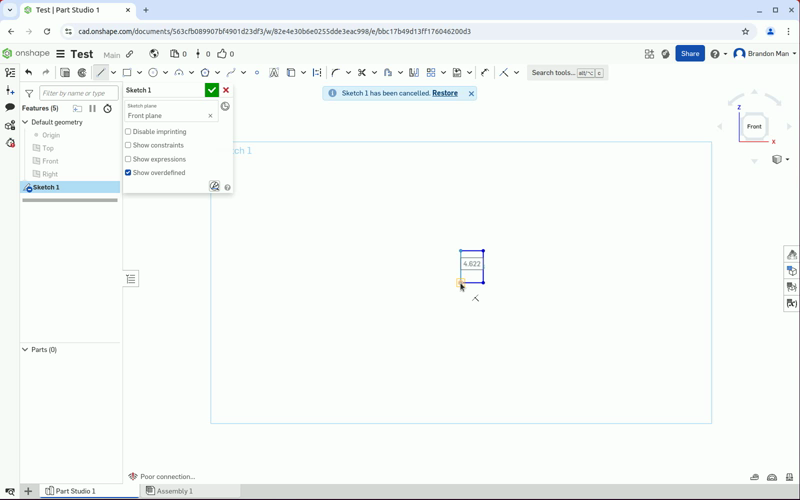
mouse_move(472, 275)
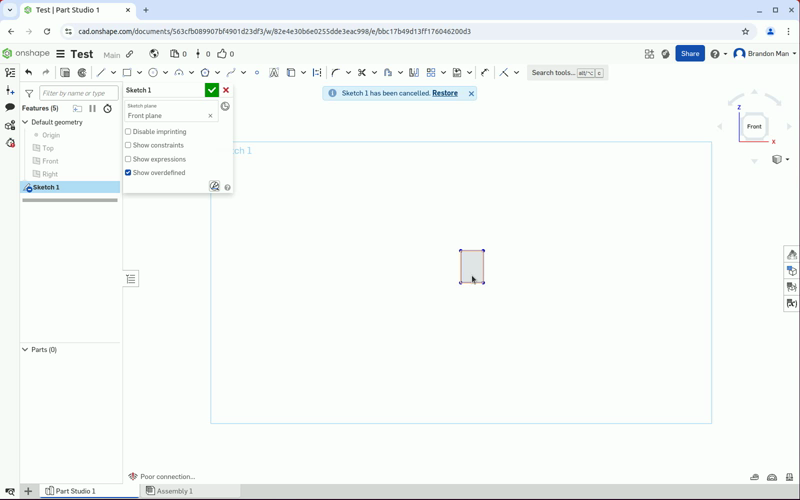
scroll(6)
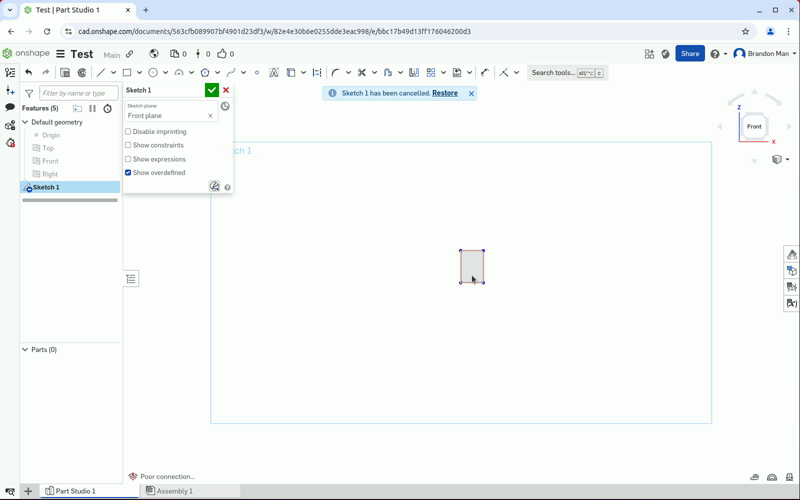
scroll(6)
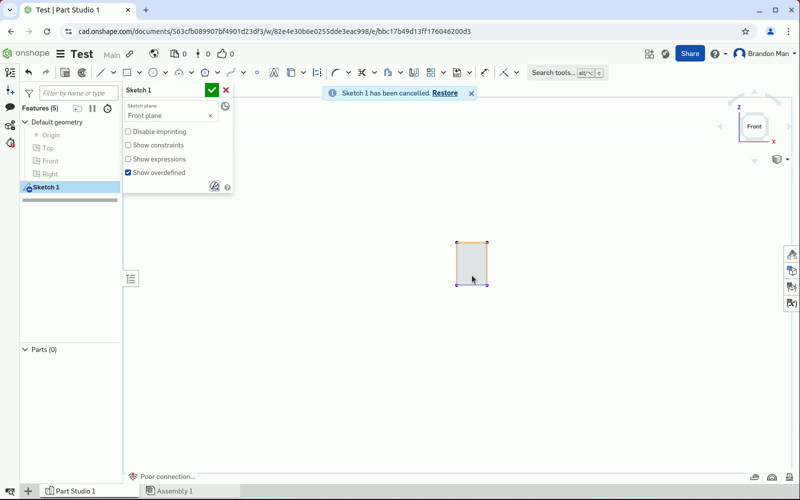
scroll(6)
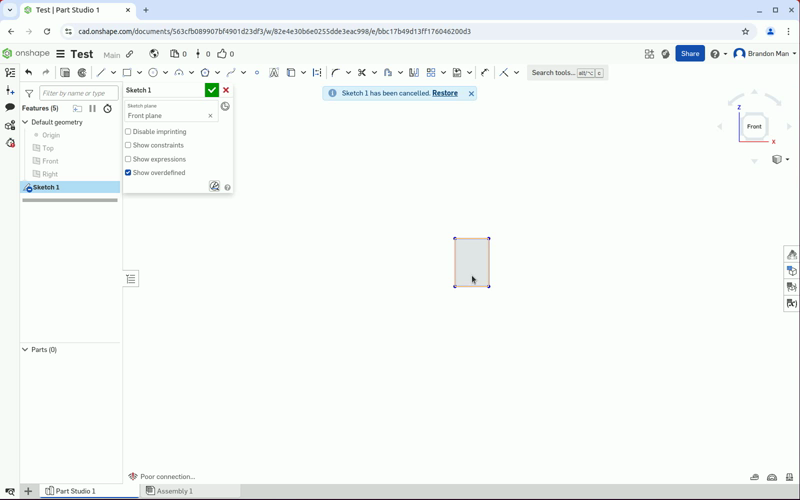
scroll(6)
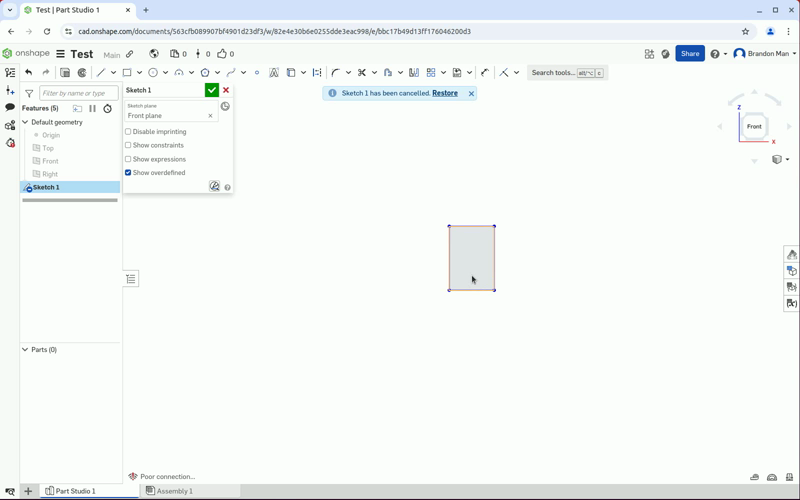
scroll(6)
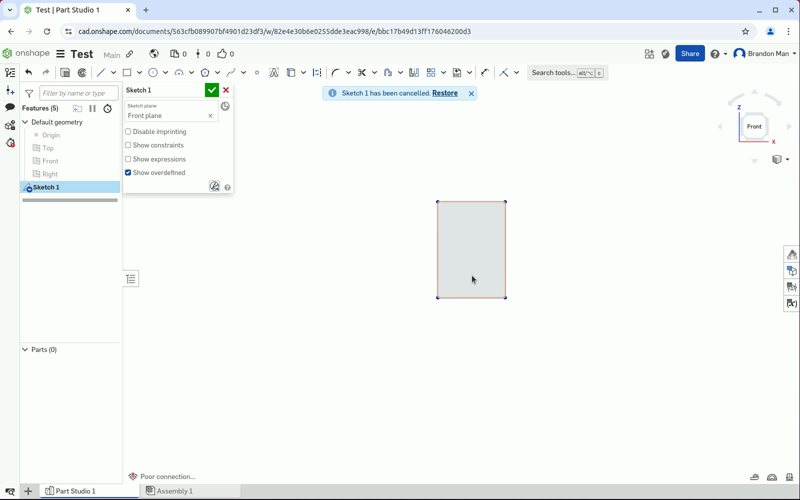
scroll(6)
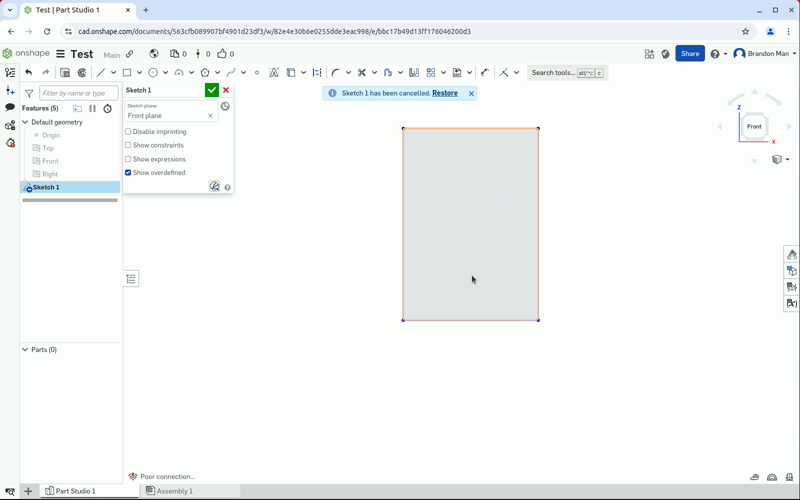
scroll(6)
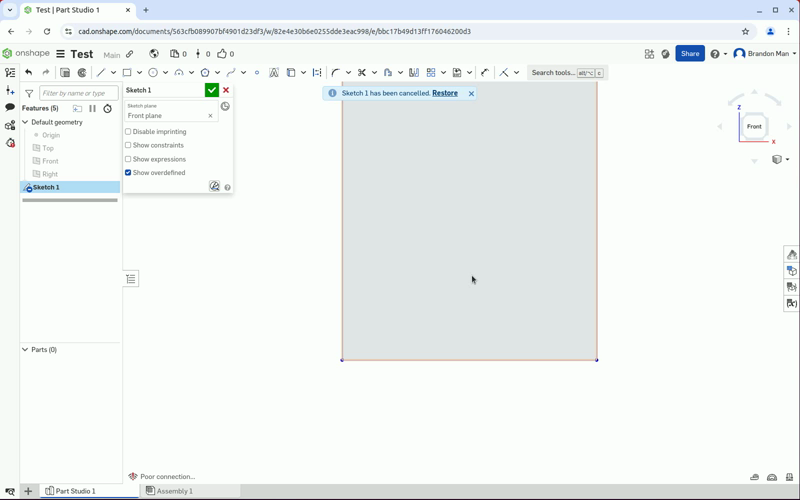
click(472, 275)
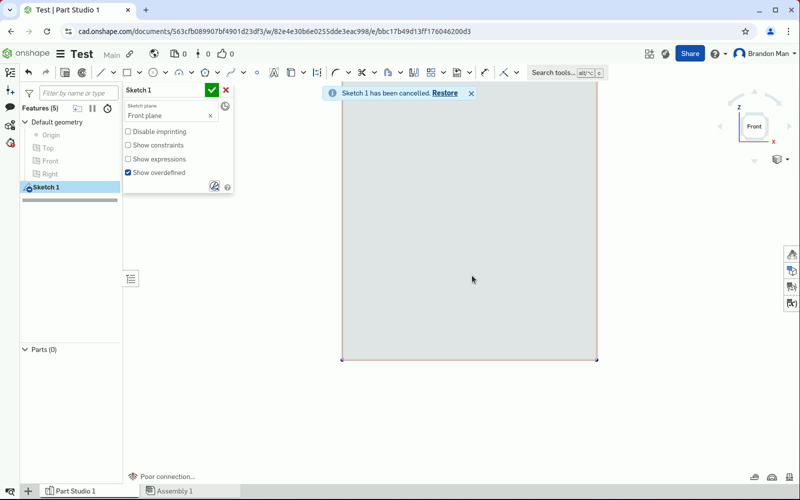
scroll(-6)
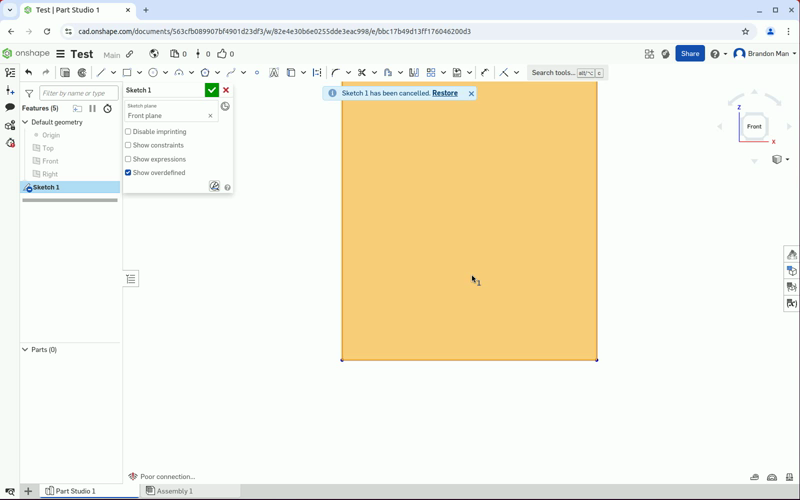
scroll(-6)
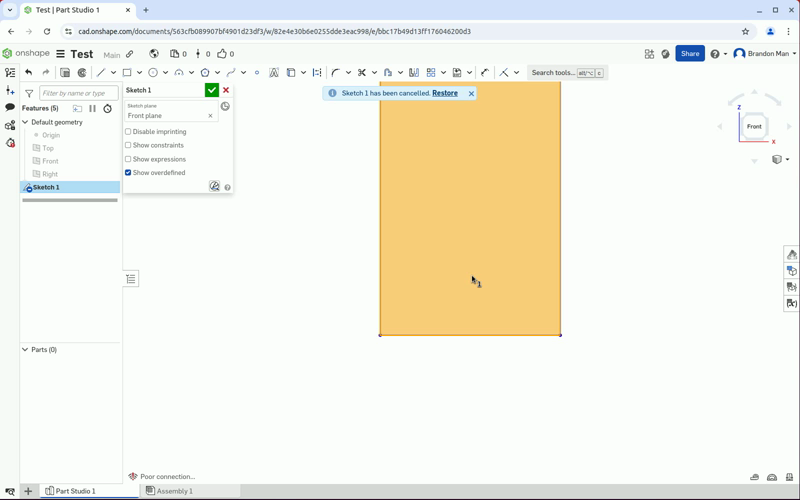
scroll(-6)
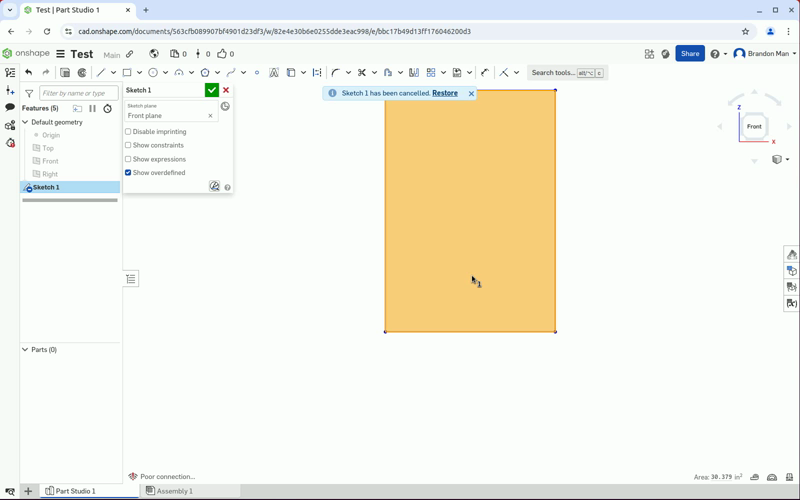
scroll(-6)
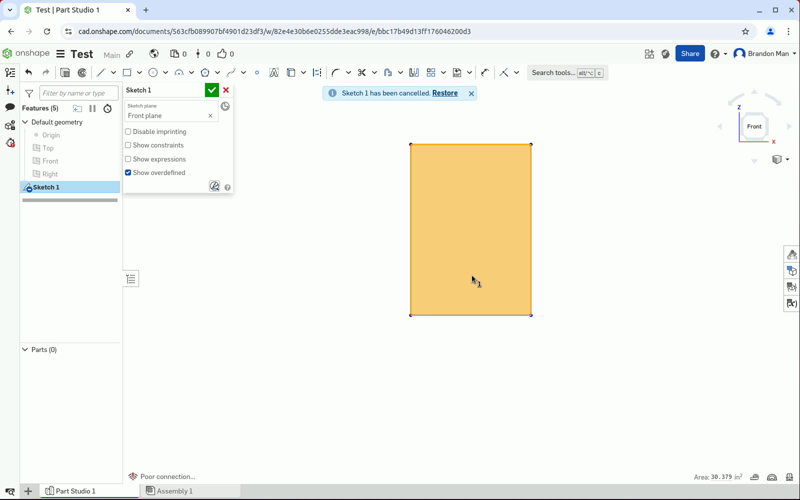
scroll(-6)
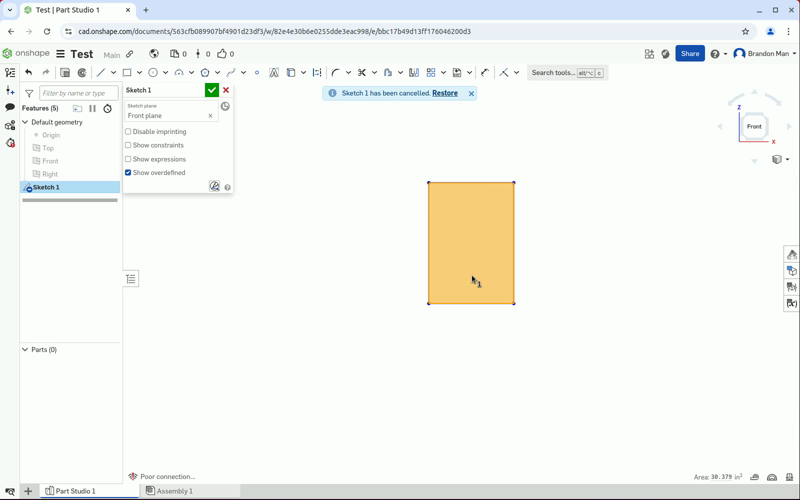
scroll(-6)
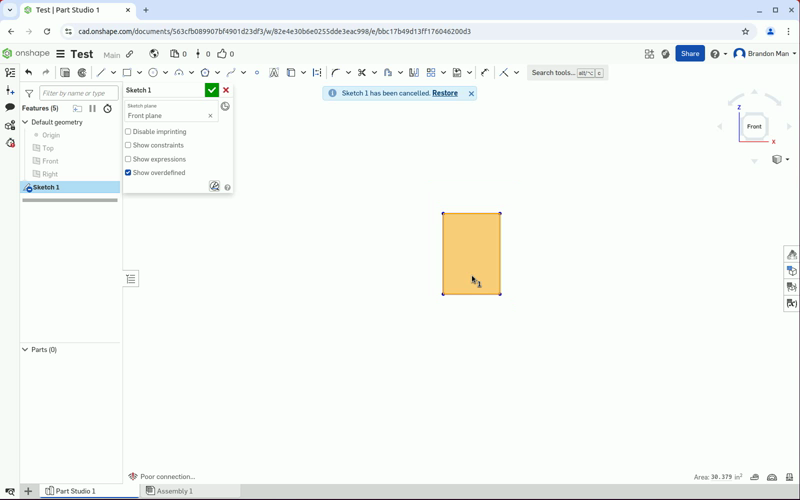
scroll(-6)
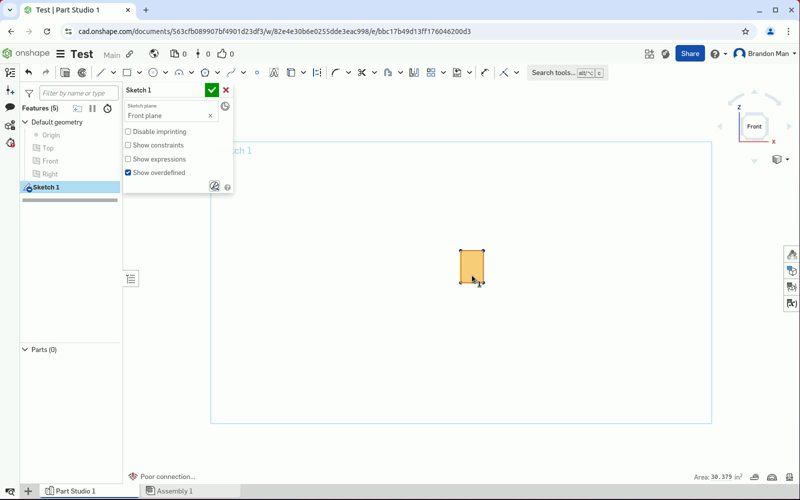
mouse_move(73, 352)
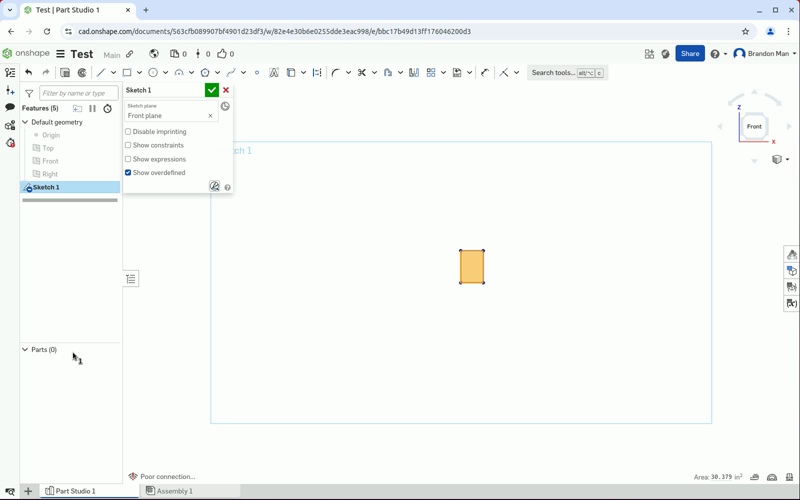
key(shift+y)
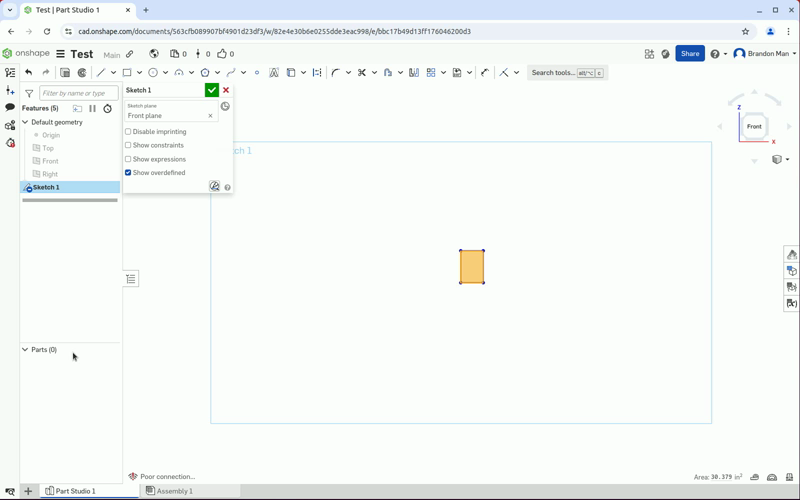
key(shift+e)
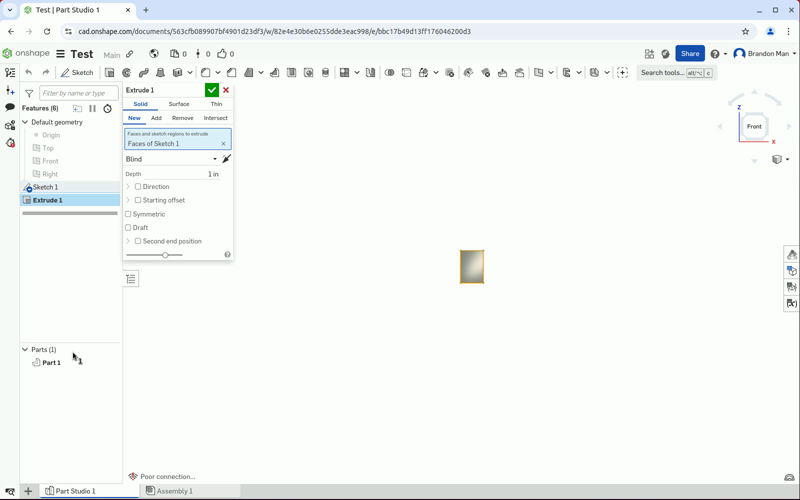
mouse_move(143, 106)
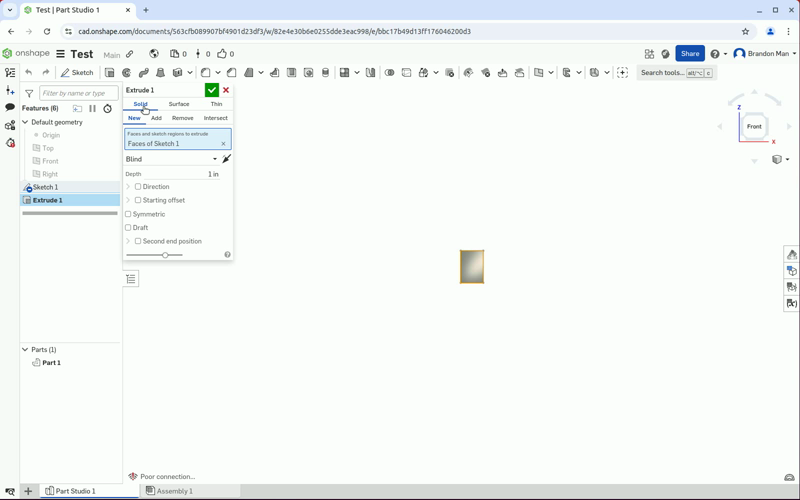
click(143, 106)
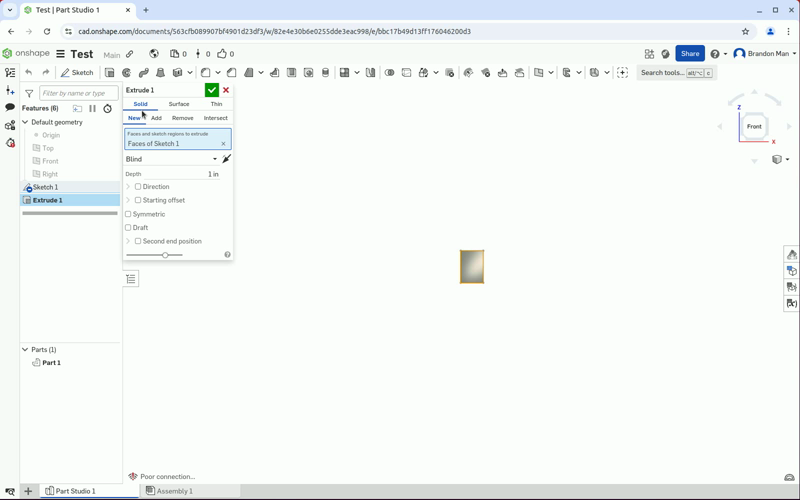
mouse_move(137, 120)
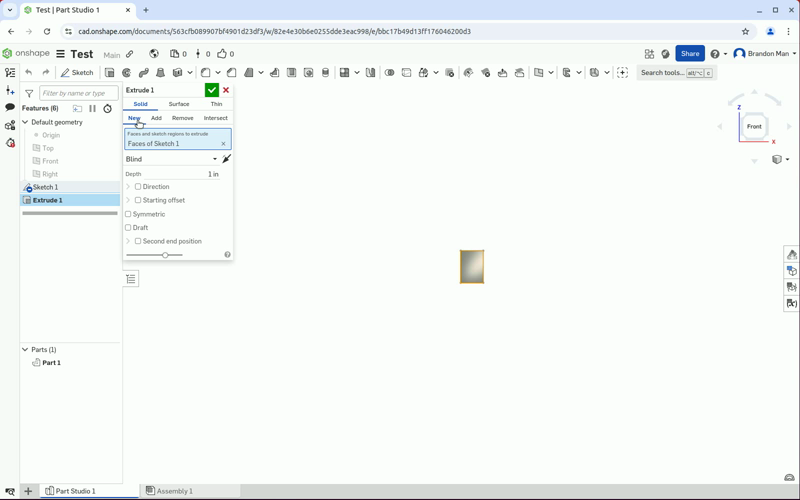
click(137, 120)
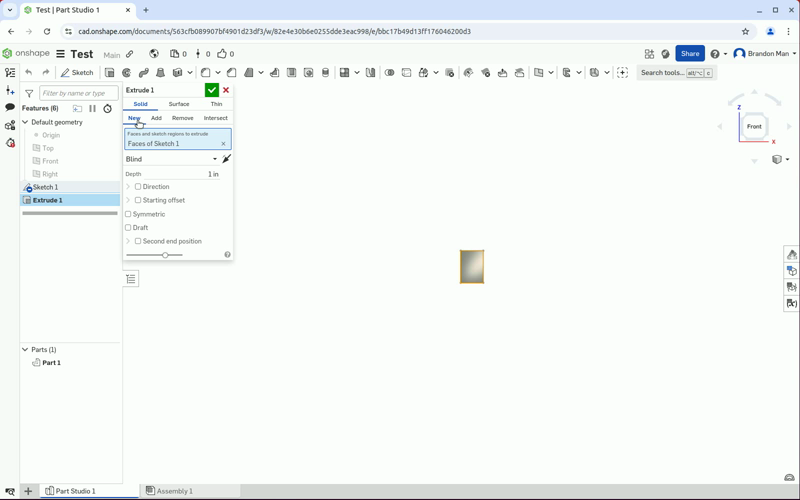
key(tab, 4)
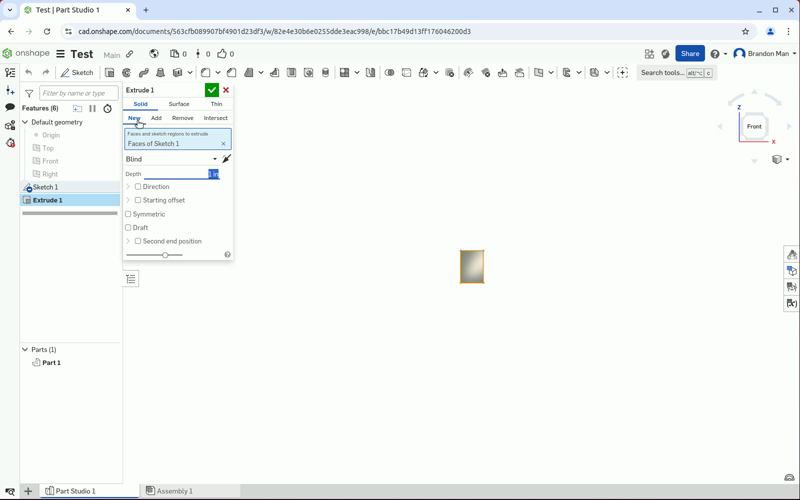
text(-3.129)
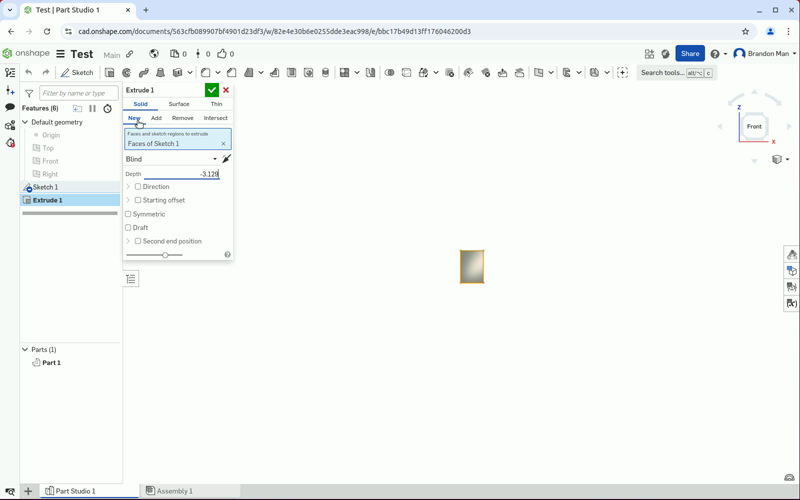
key(enter)
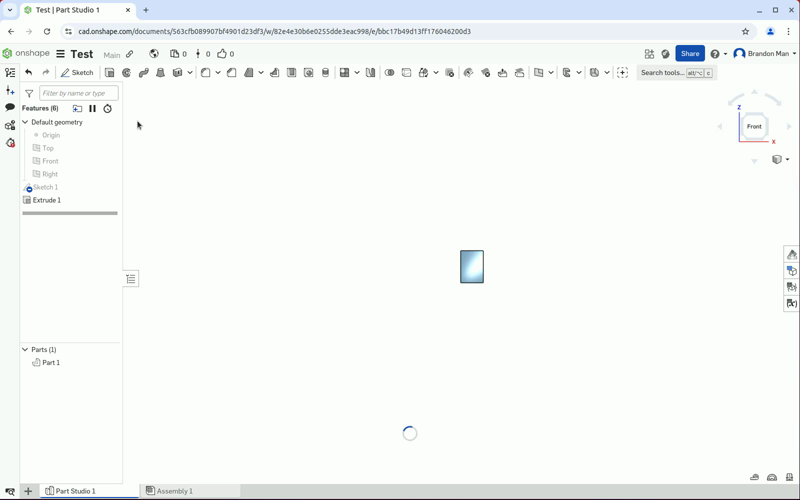
key(shift+h)
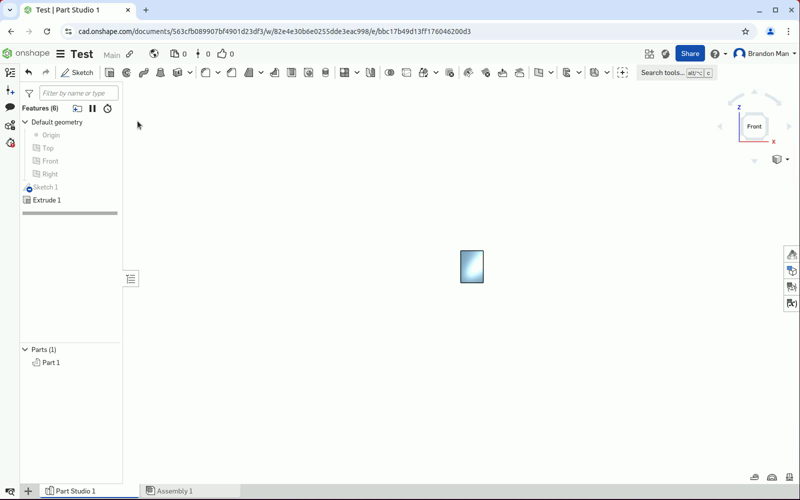
key(shift+h)
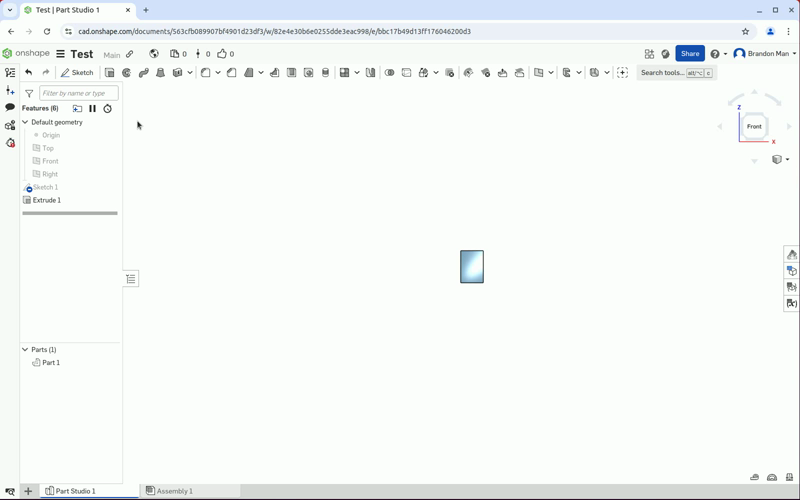
mouse_move(73, 189)
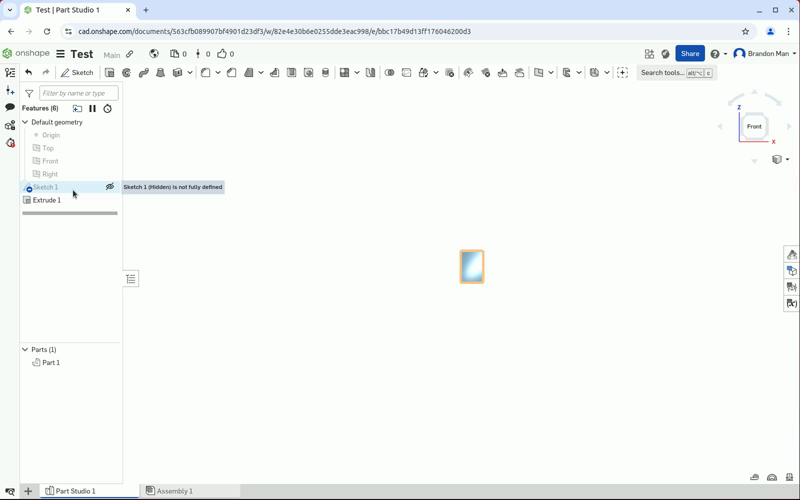
click(73, 189)
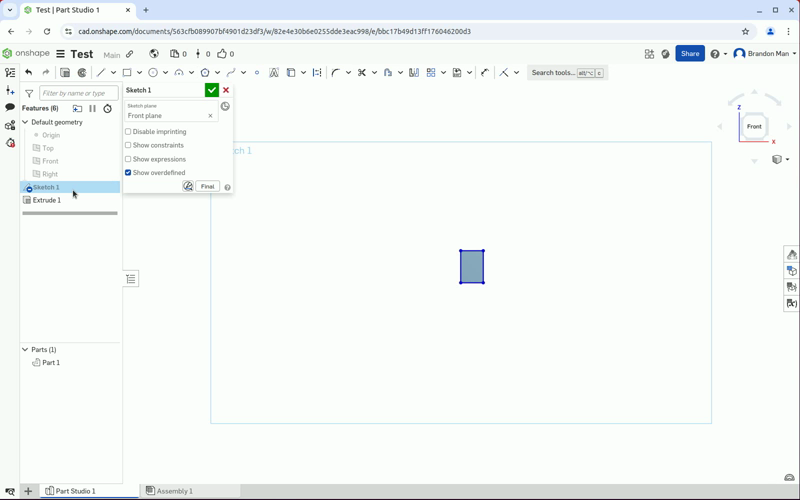
mouse_move(229, 92)
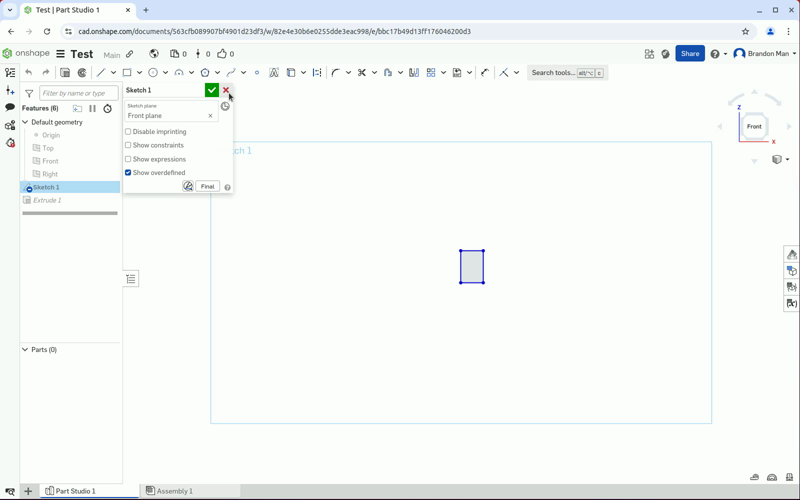
click(229, 92)
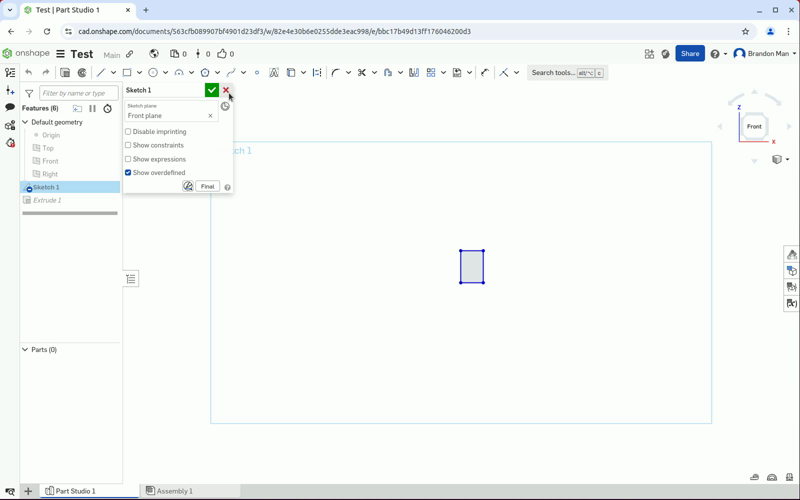
key(shift+s)
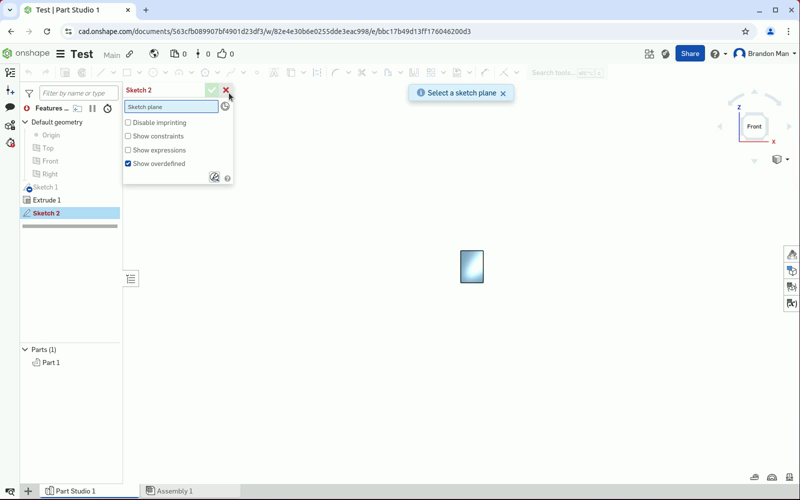
mouse_move(73, 163)
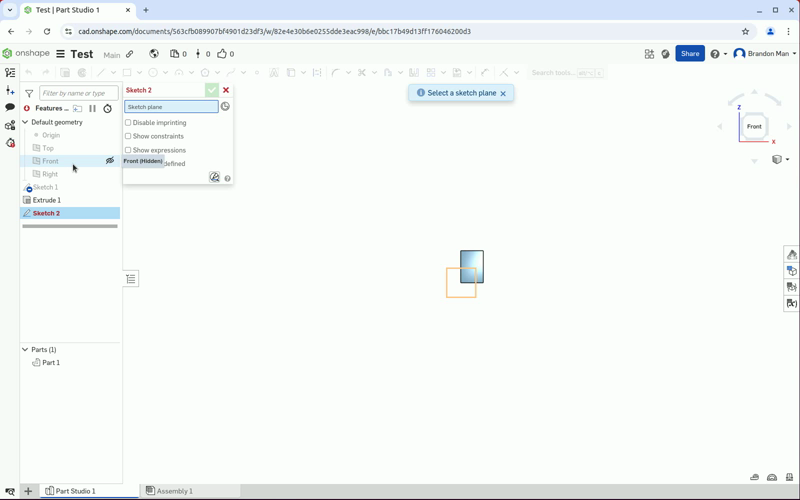
click(73, 163)
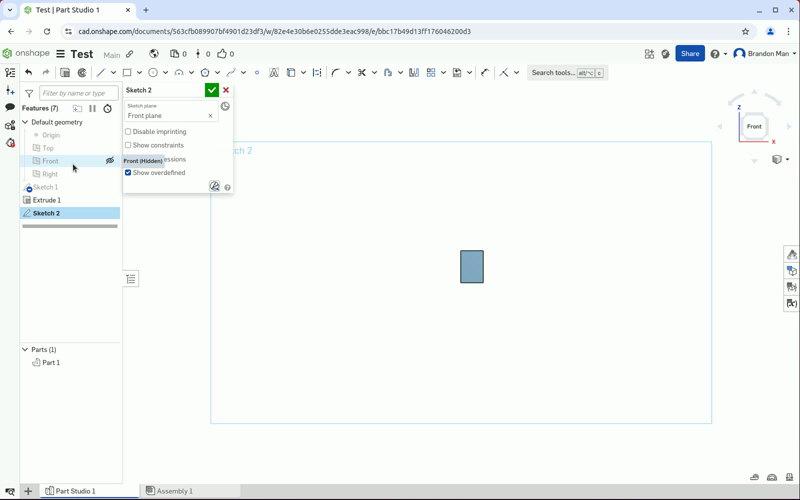
mouse_move(73, 352)
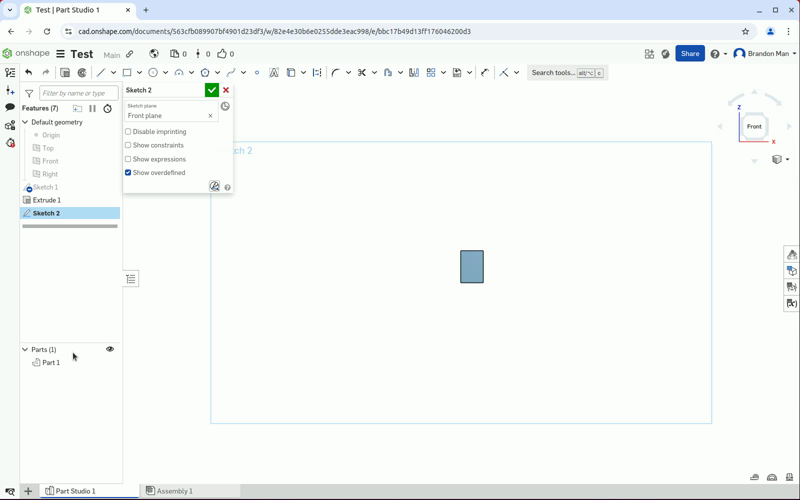
key(y)
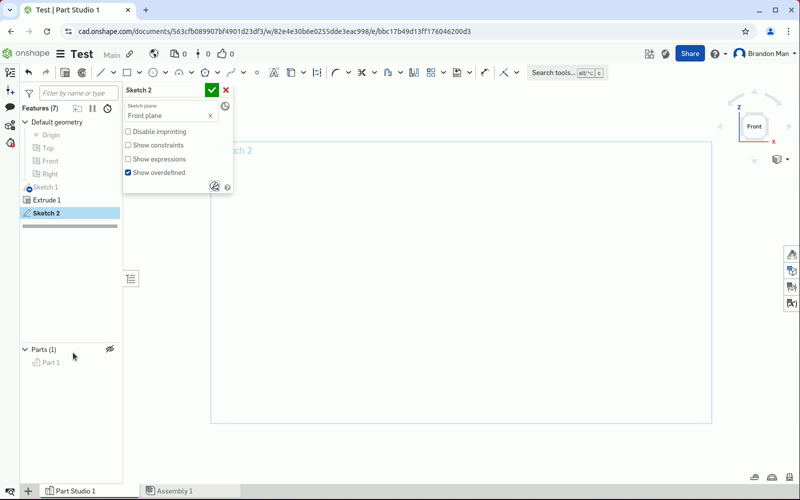
key(l)
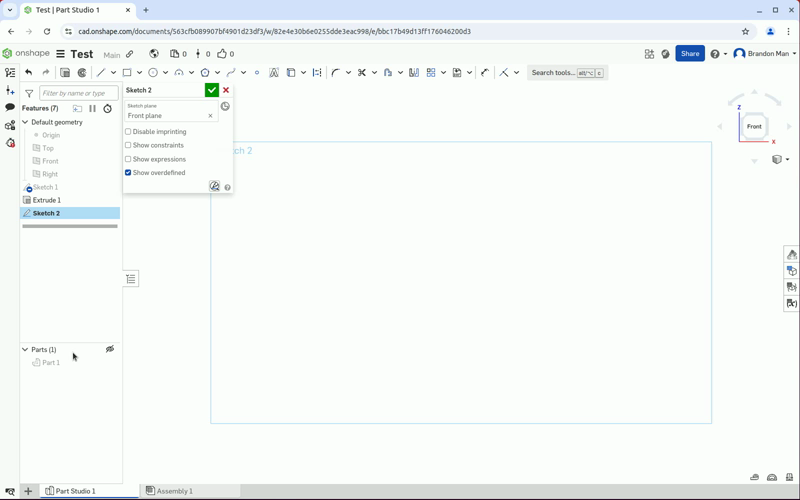
key_down(shift)
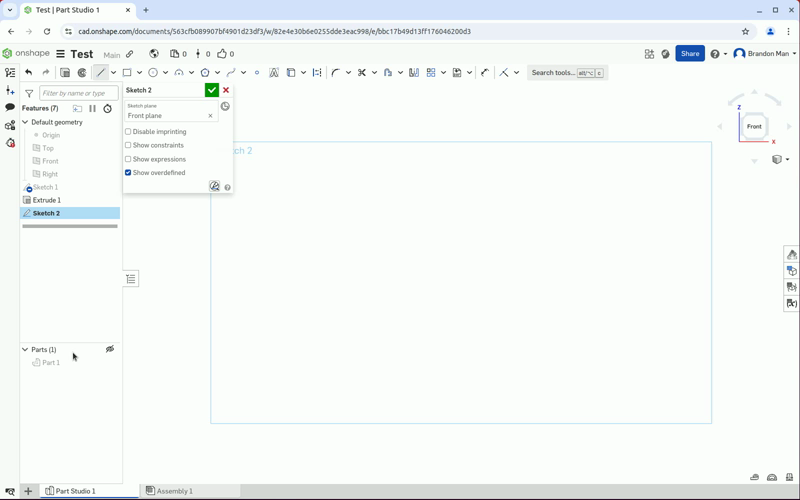
mouse_move(461, 250)
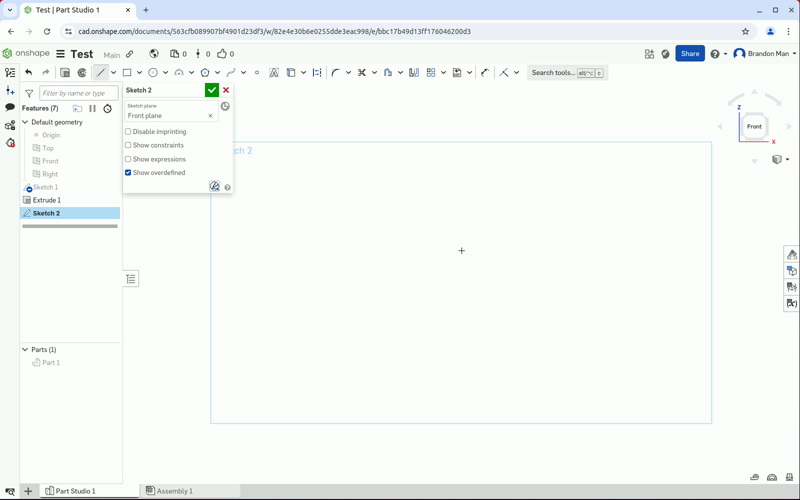
click(461, 250)
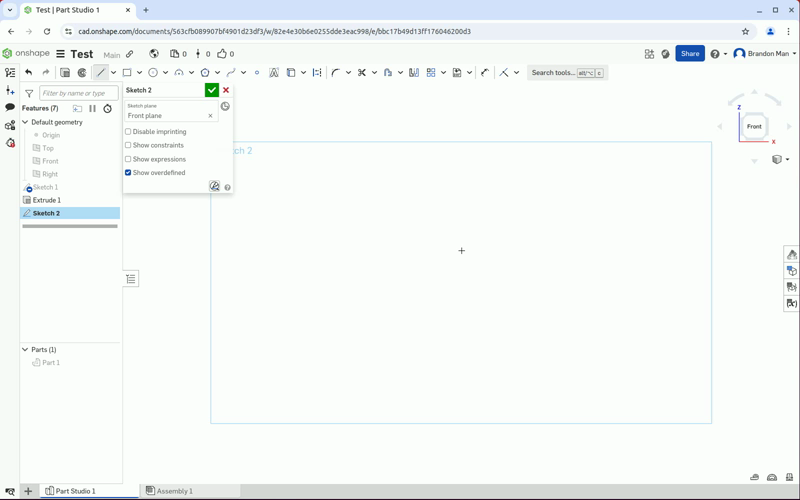
key_up(shift)
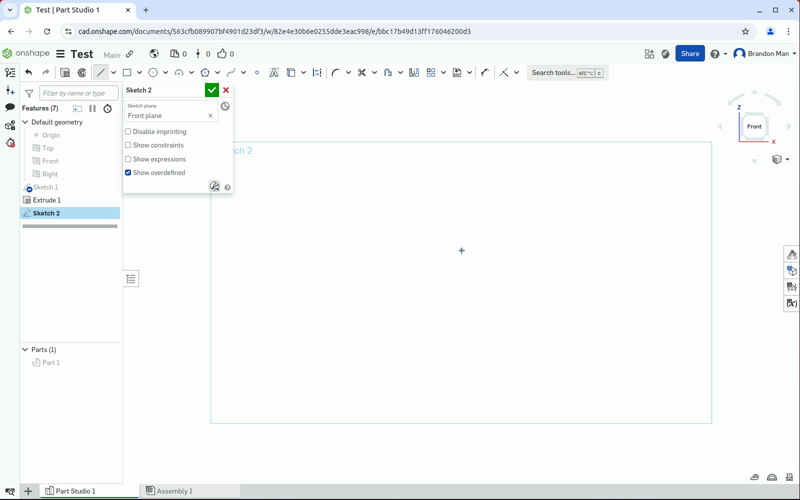
key_down(shift)
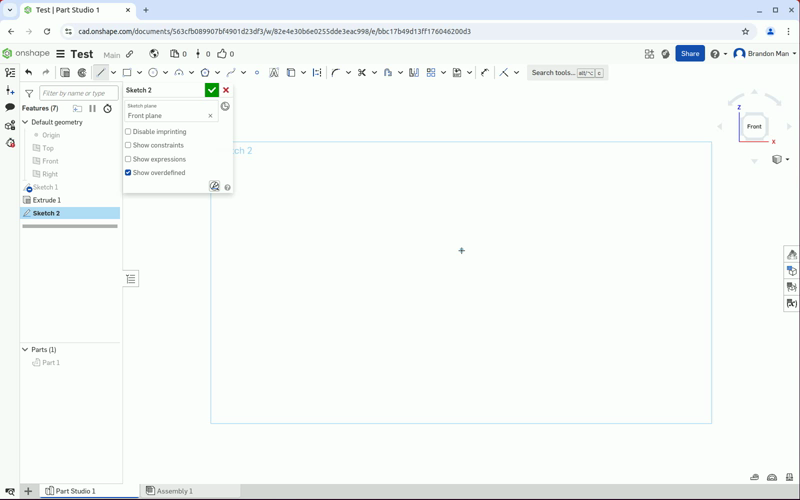
mouse_move(492, 250)
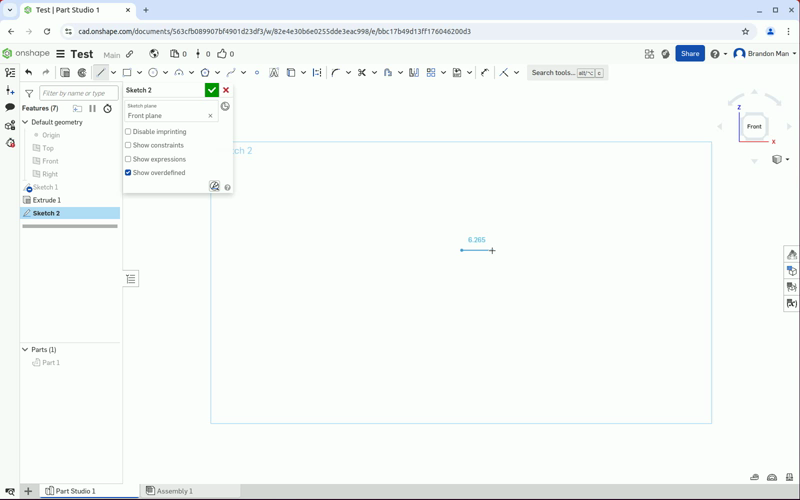
mouse_move(482, 250)
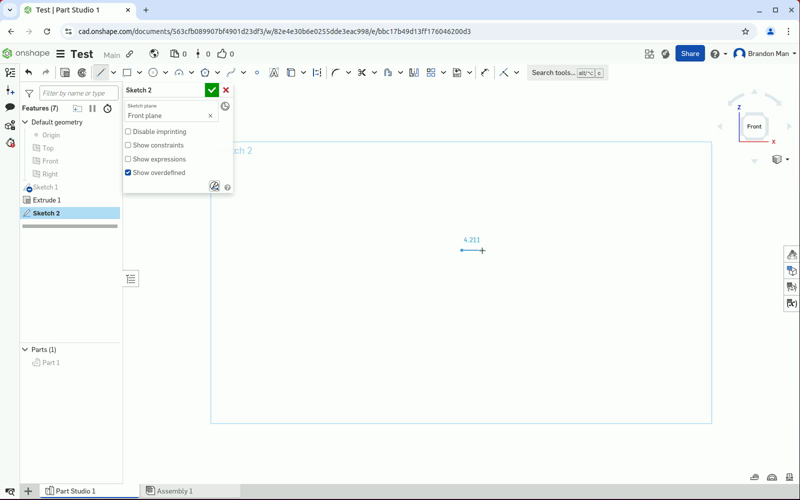
click(482, 250)
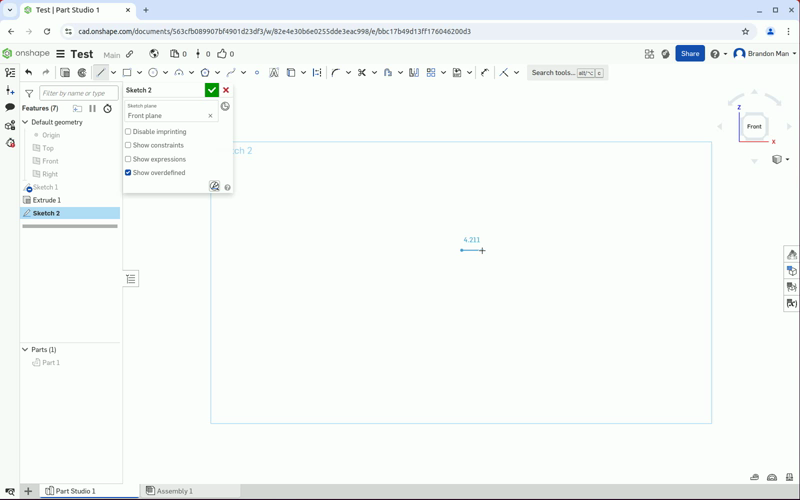
key_up(shift)
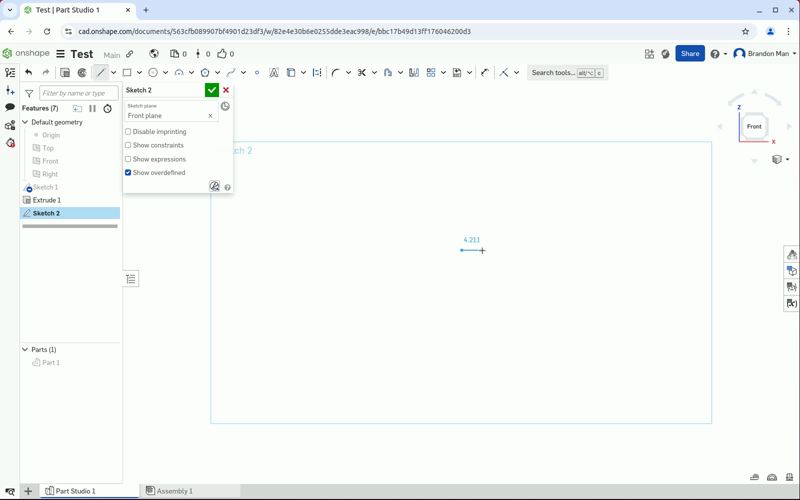
key_down(shift)
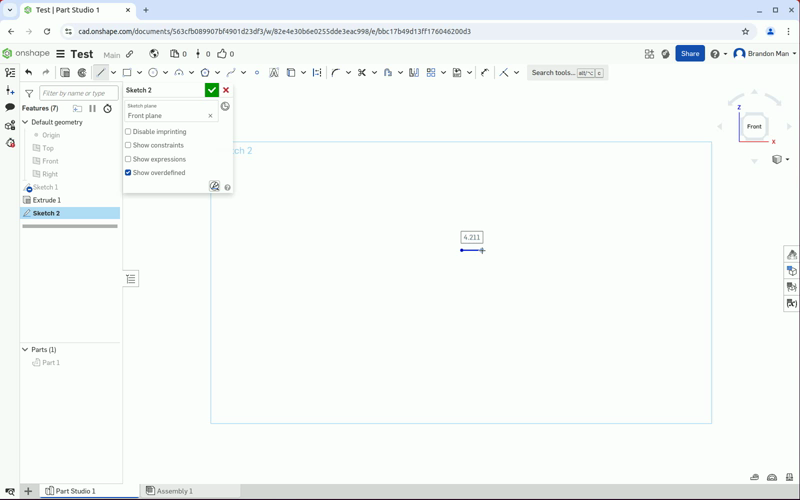
mouse_move(512, 250)
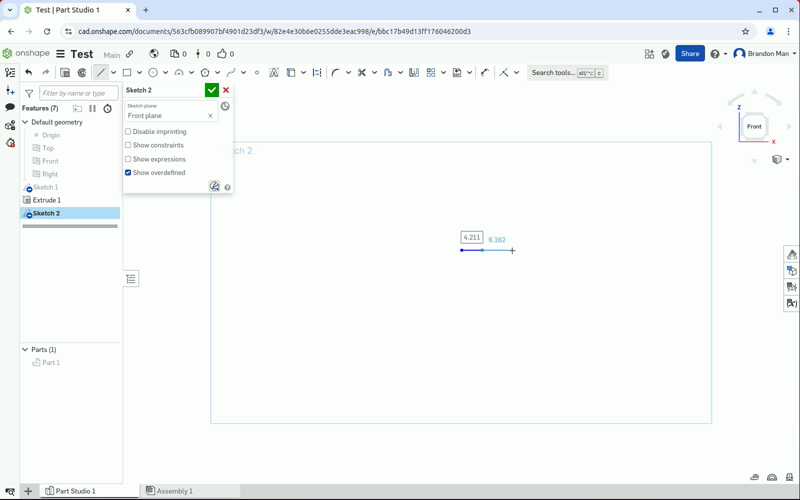
mouse_move(482, 226)
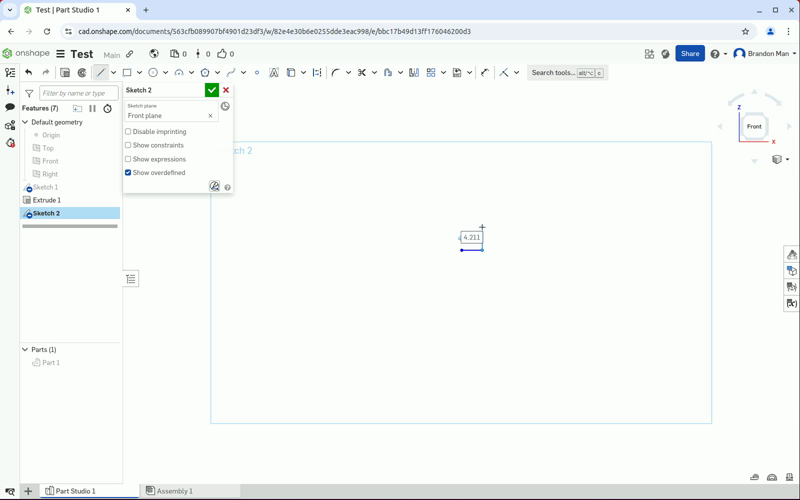
click(482, 226)
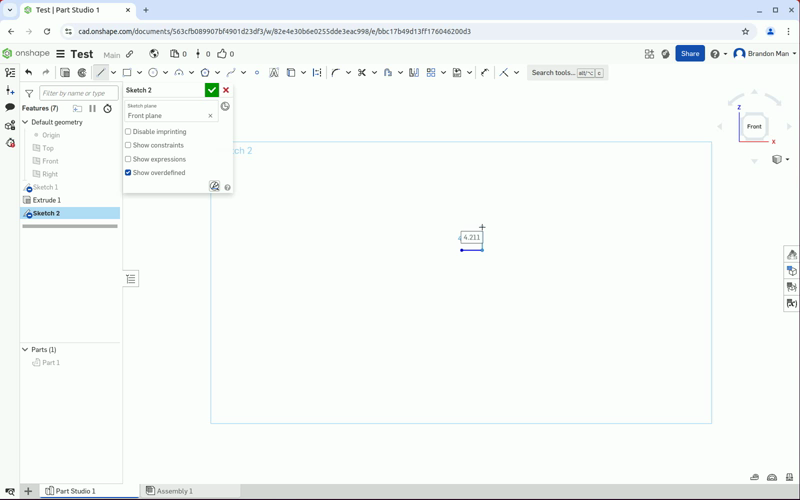
key_up(shift)
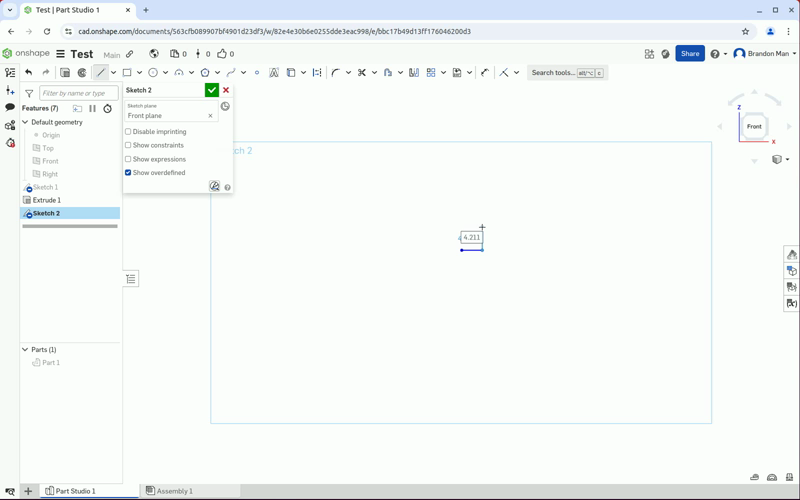
key_down(shift)
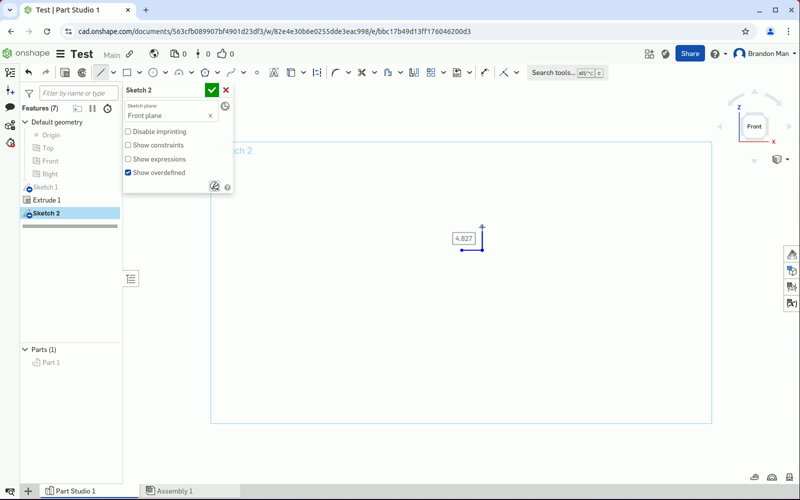
mouse_move(512, 226)
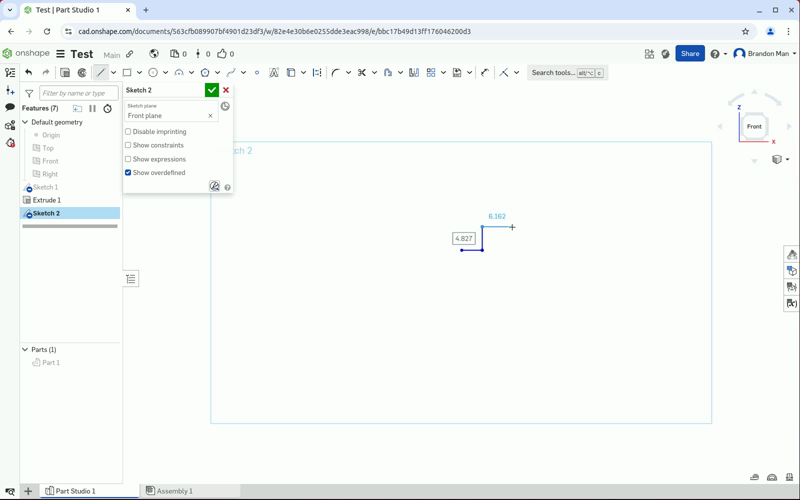
mouse_move(461, 226)
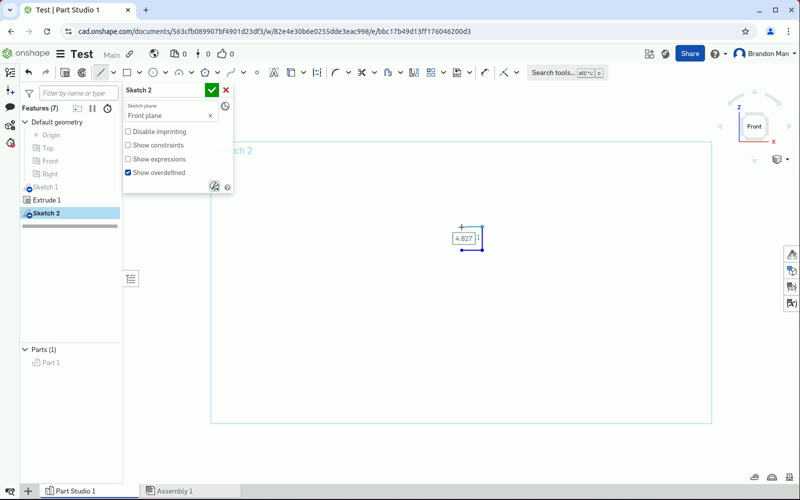
click(461, 226)
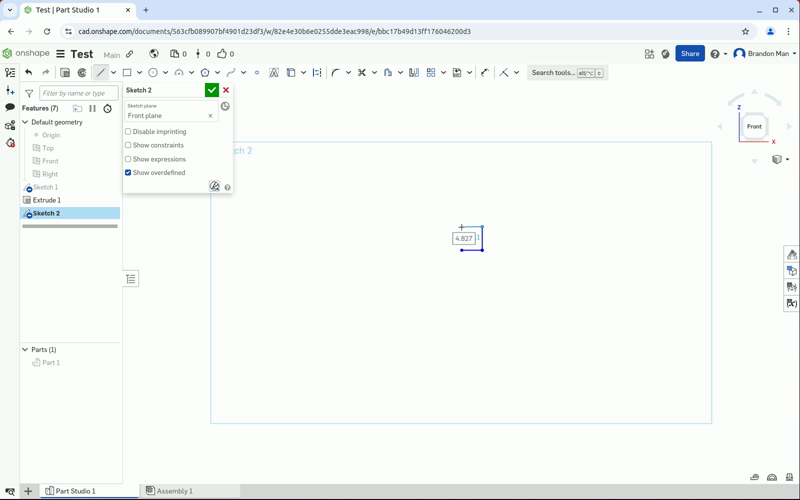
key_up(shift)
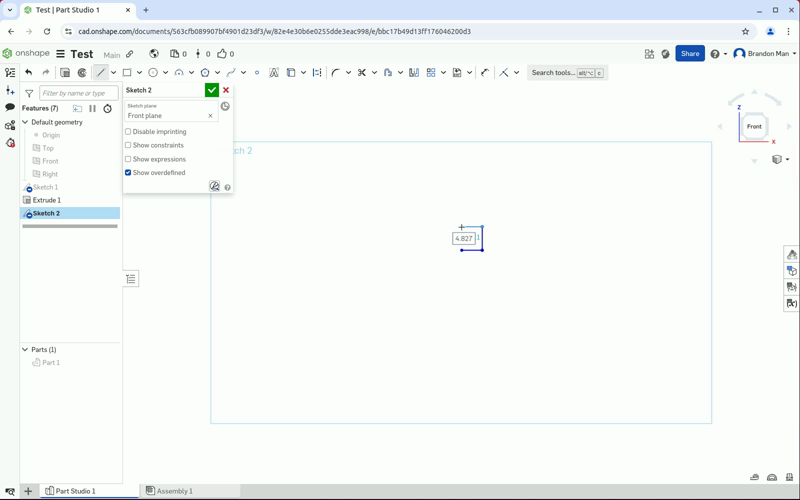
mouse_move(492, 226)
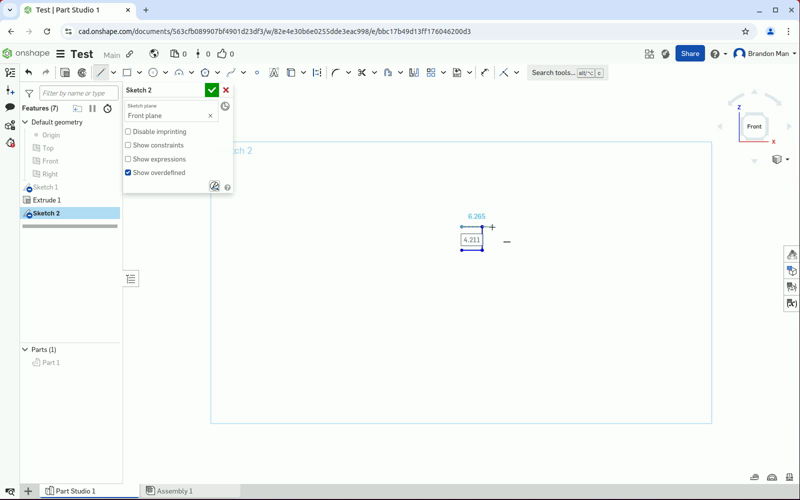
key_down(shift)
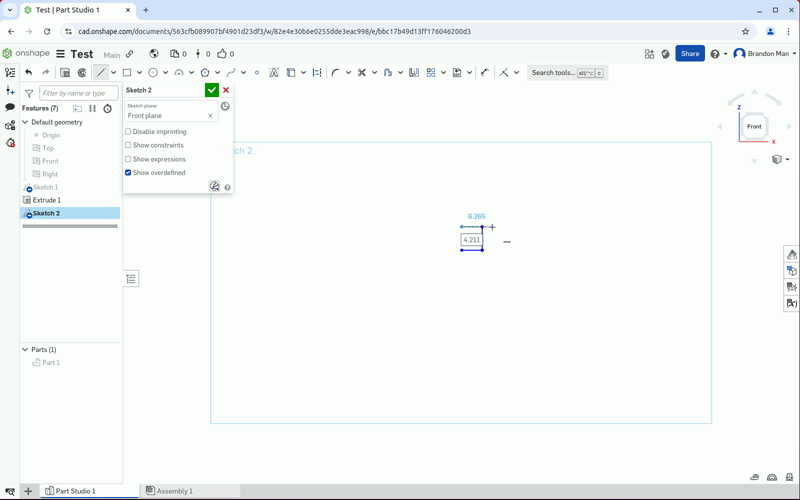
mouse_move(461, 250)
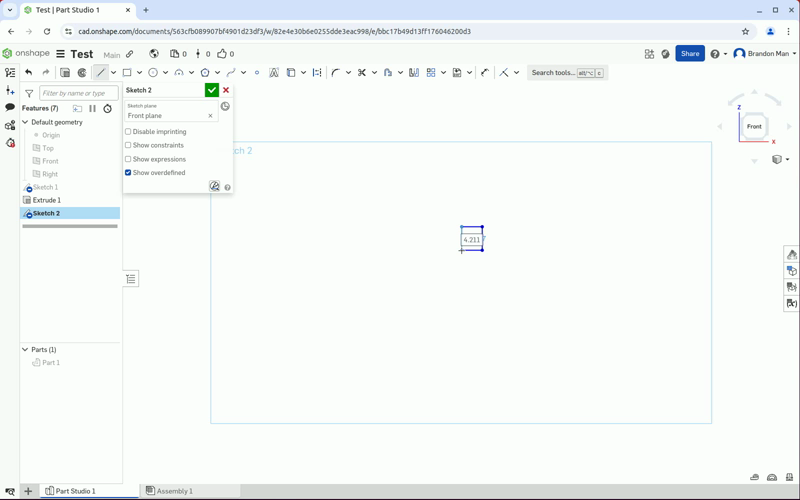
key_up(shift)
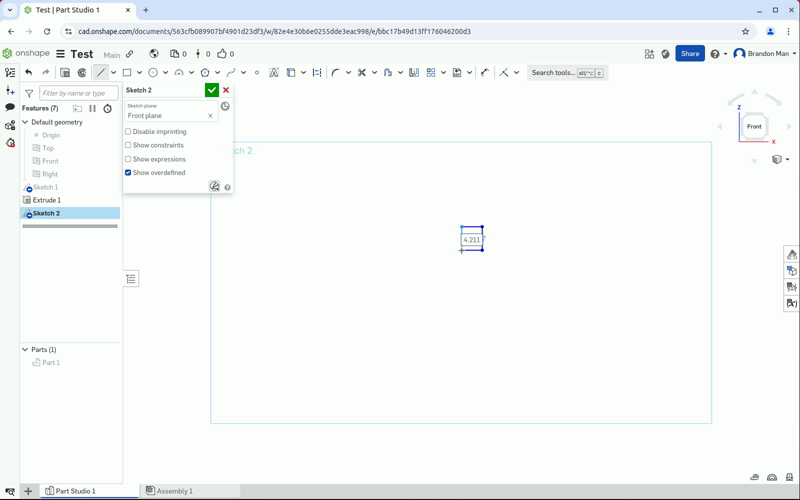
click(461, 250)
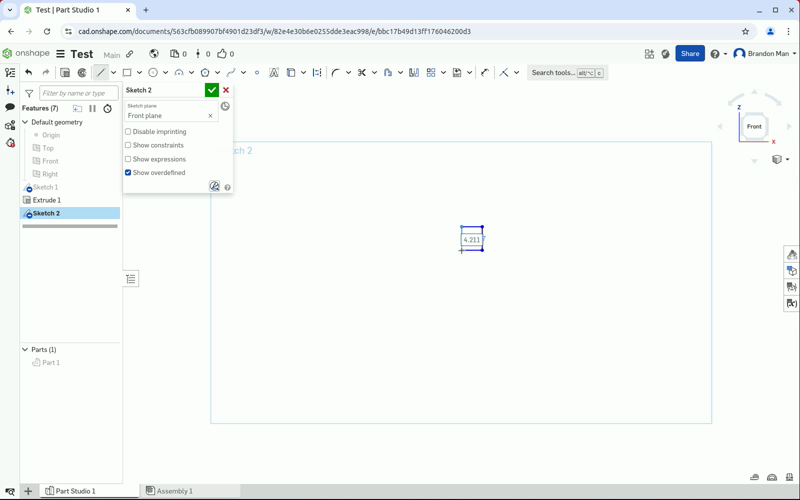
key(esc)
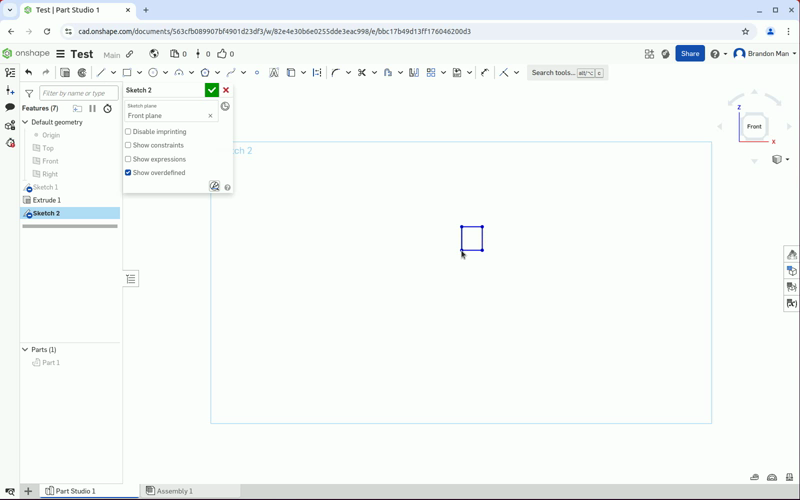
mouse_move(471, 233)
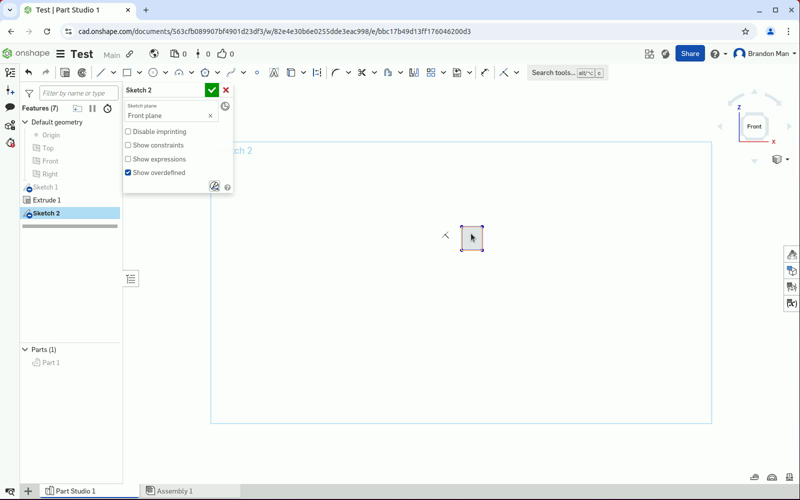
scroll(6)
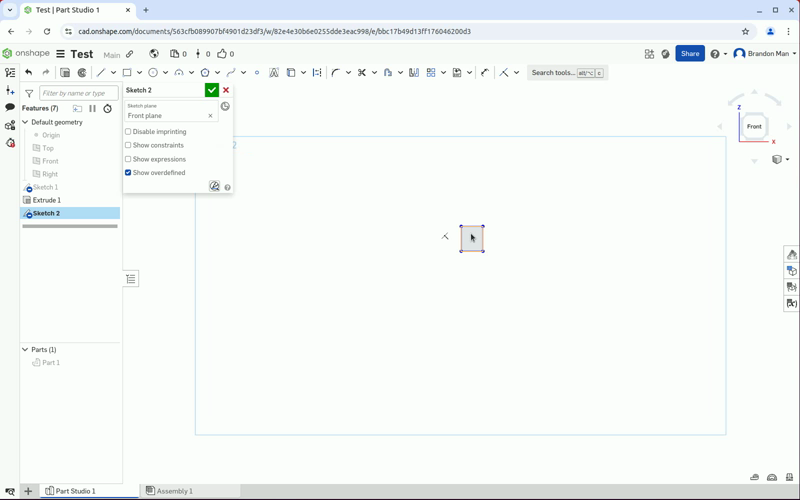
scroll(6)
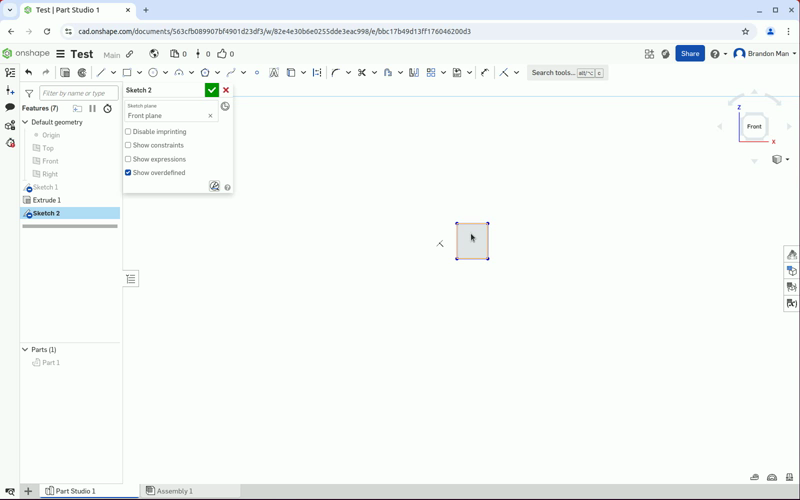
scroll(6)
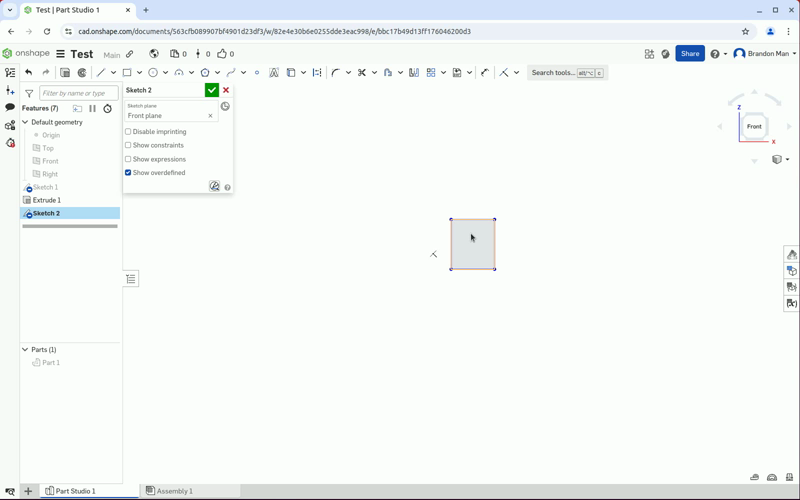
scroll(6)
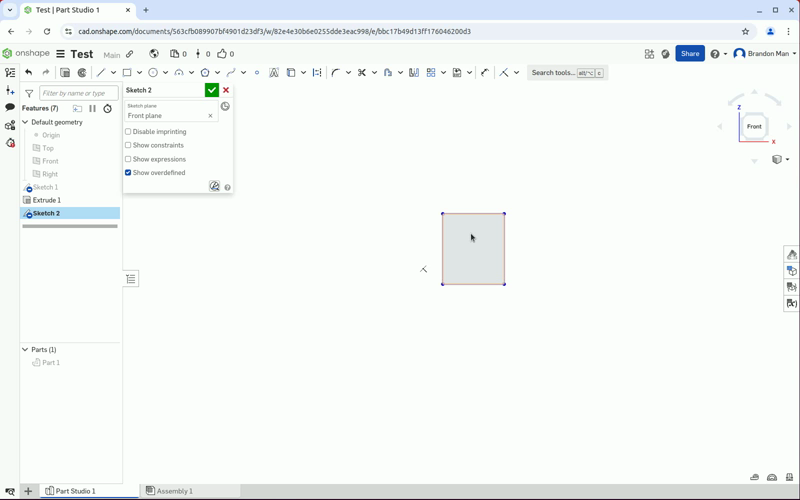
scroll(6)
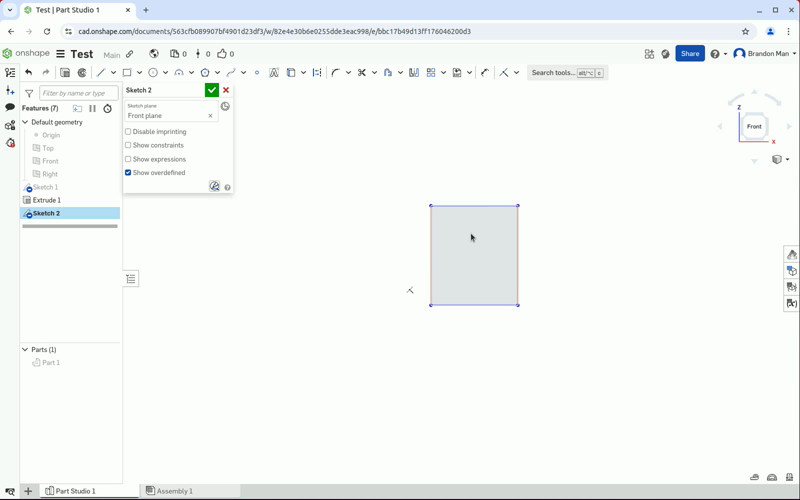
scroll(6)
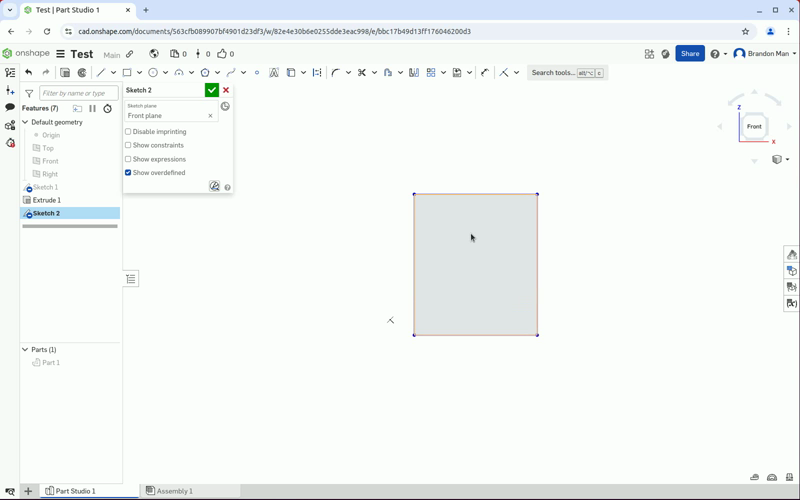
scroll(6)
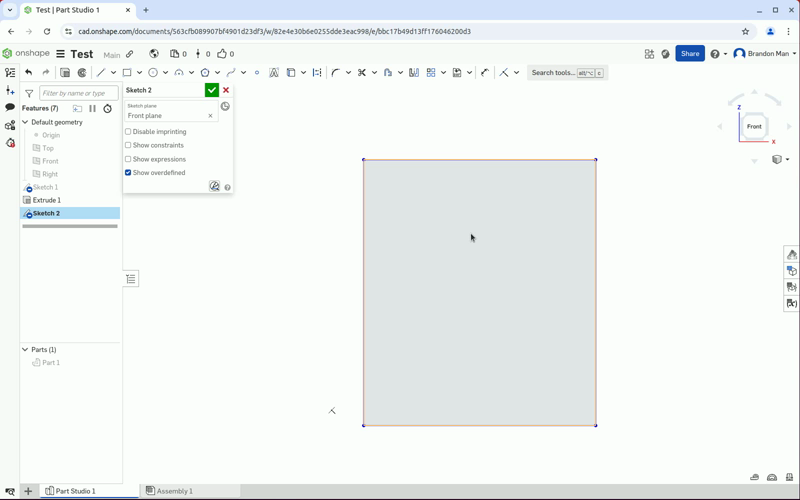
click(471, 233)
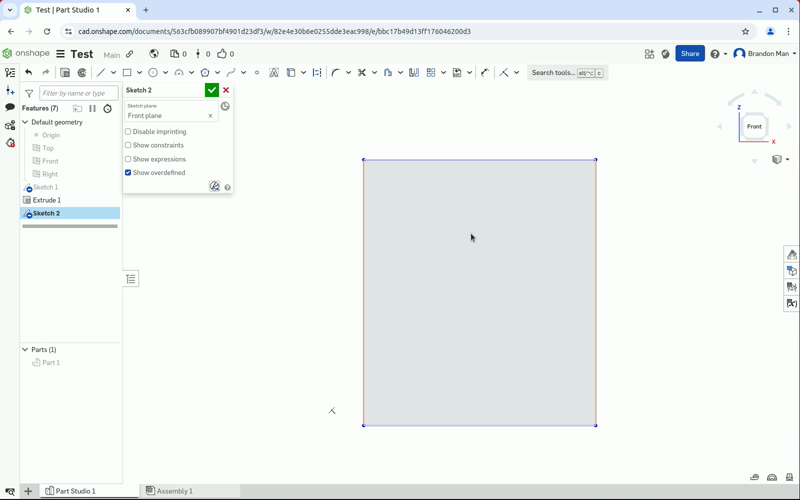
scroll(-6)
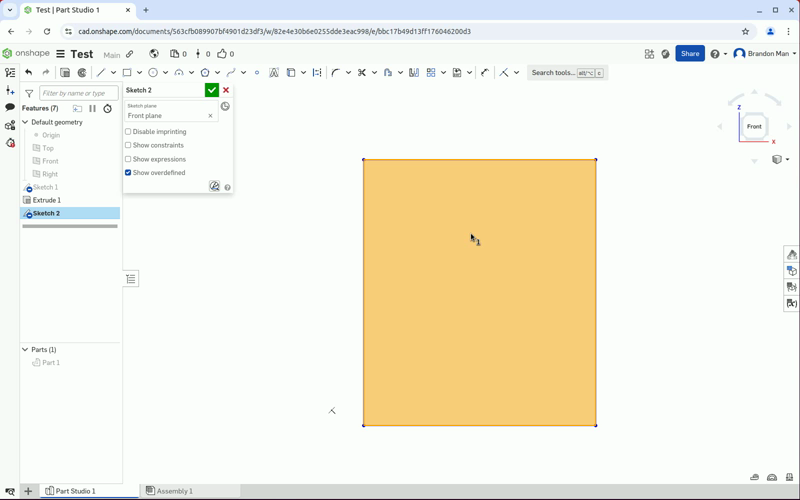
scroll(-6)
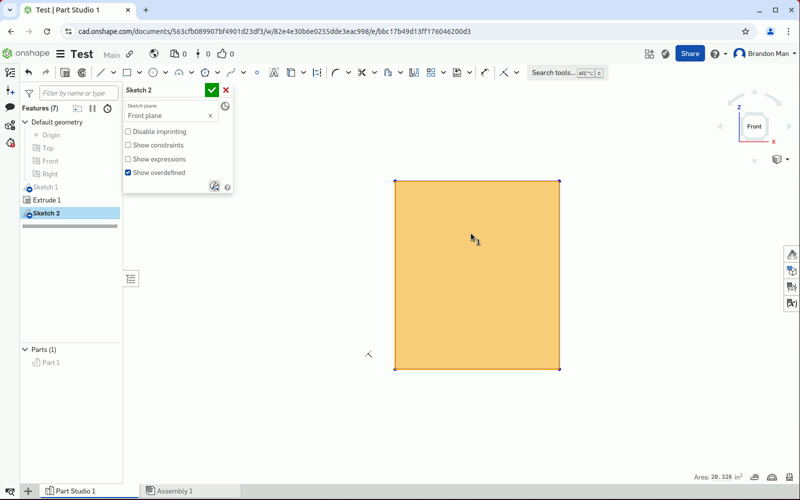
scroll(-6)
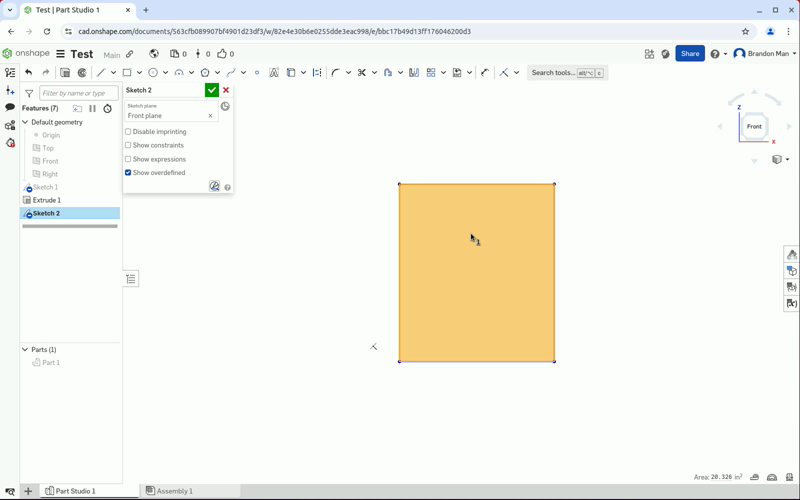
scroll(-6)
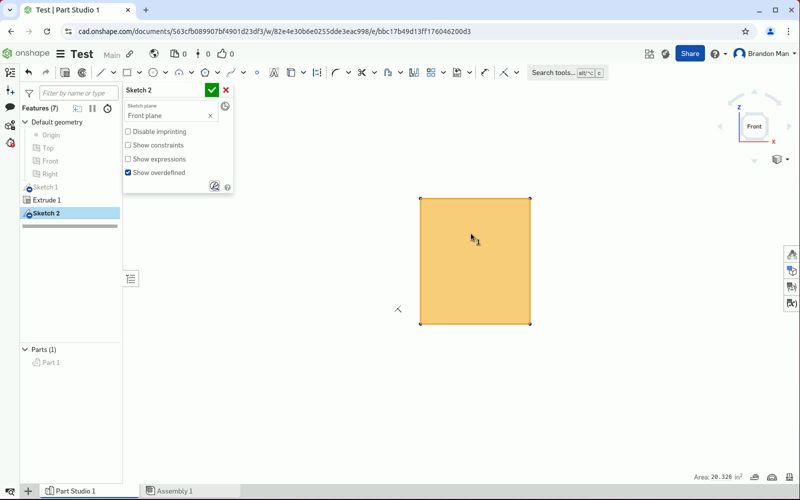
scroll(-6)
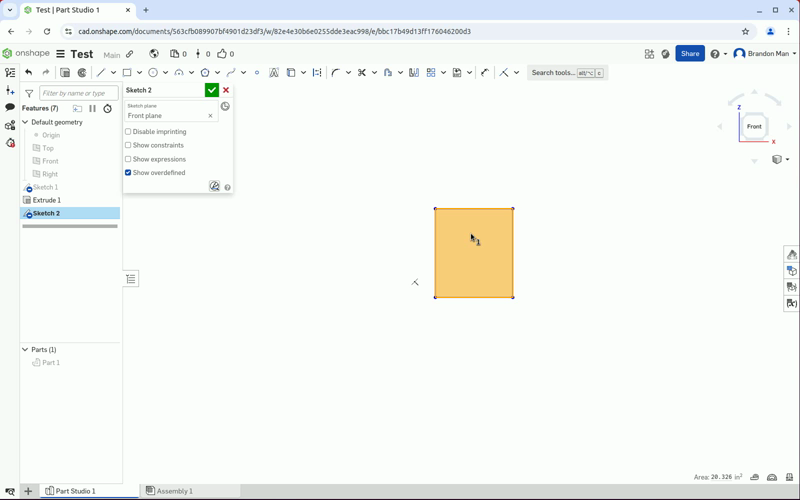
scroll(-6)
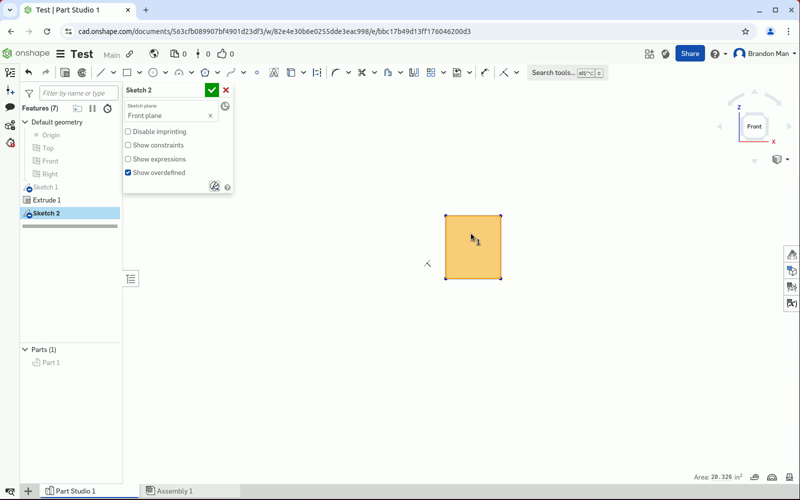
scroll(-6)
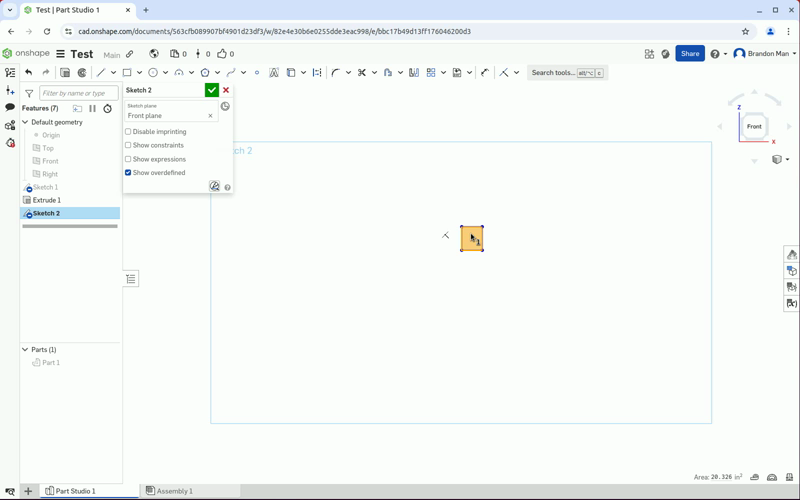
mouse_move(73, 352)
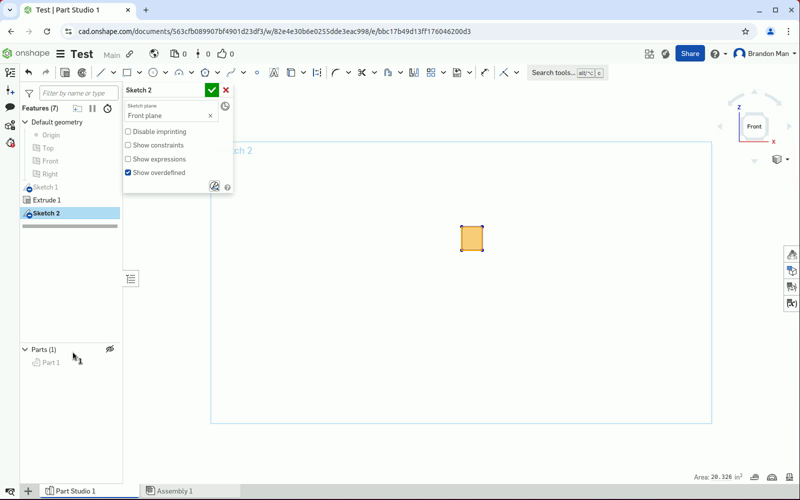
key(shift+y)
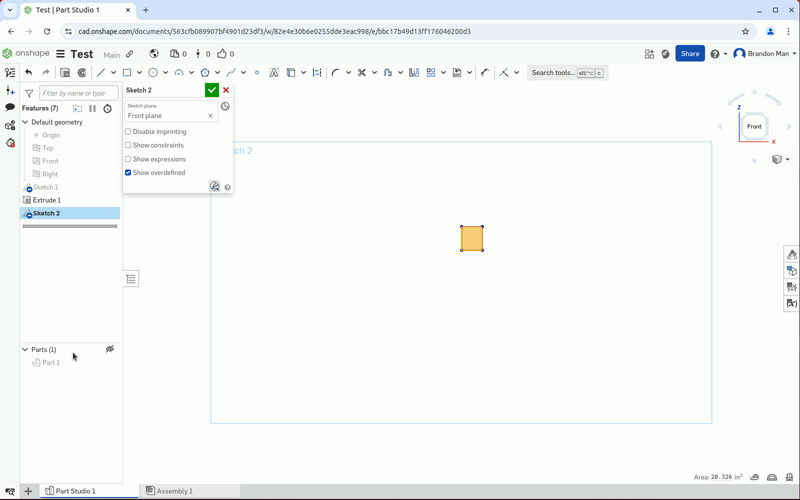
key(shift+e)
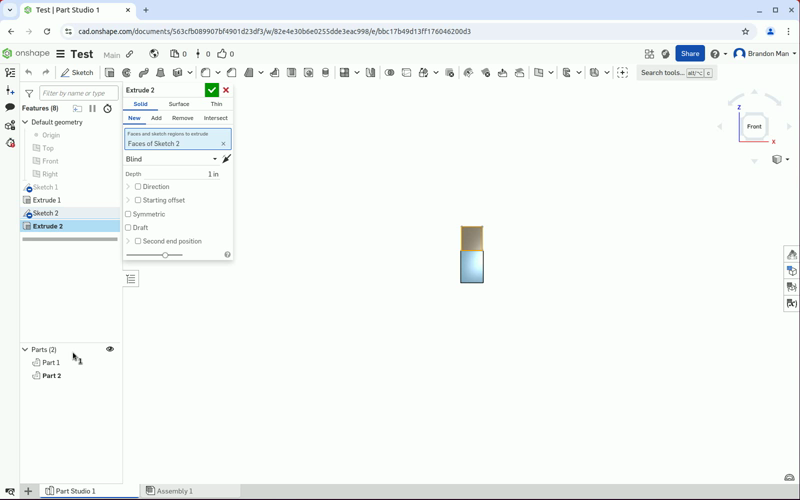
mouse_move(143, 106)
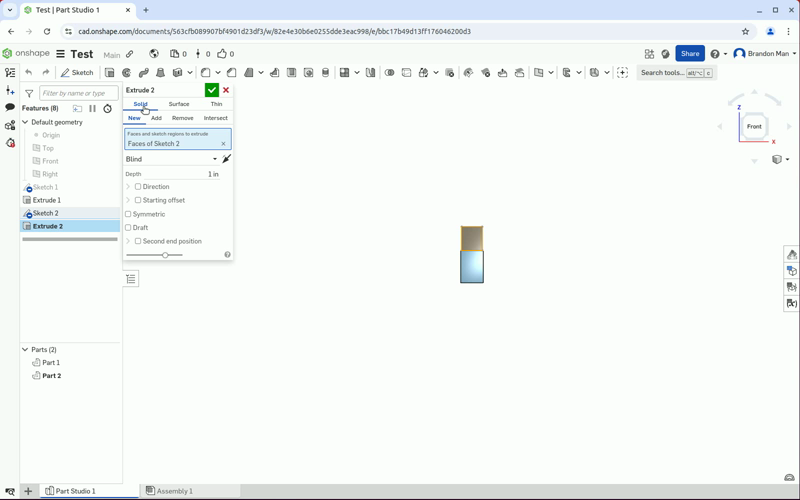
click(143, 106)
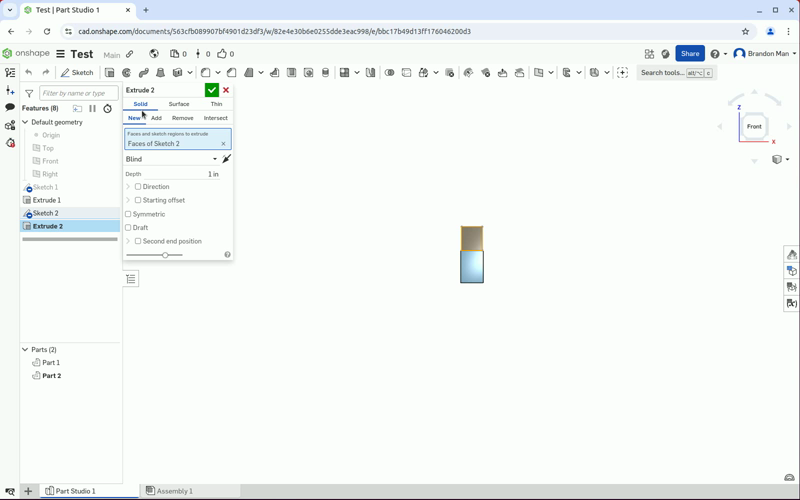
mouse_move(137, 120)
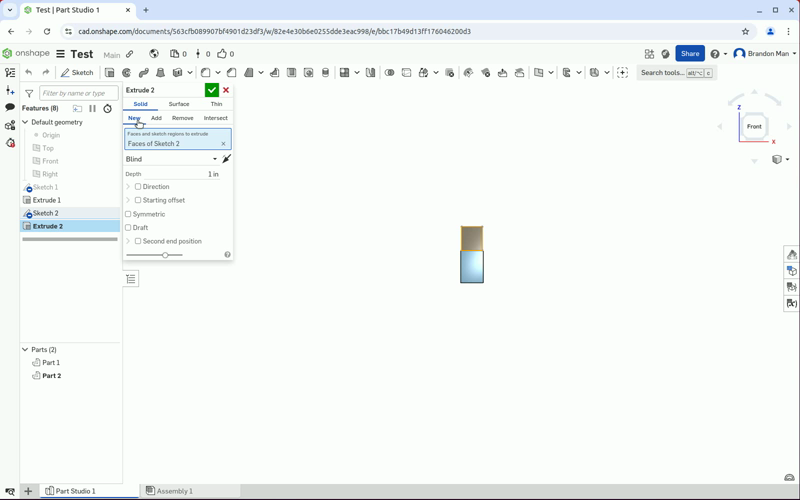
click(137, 120)
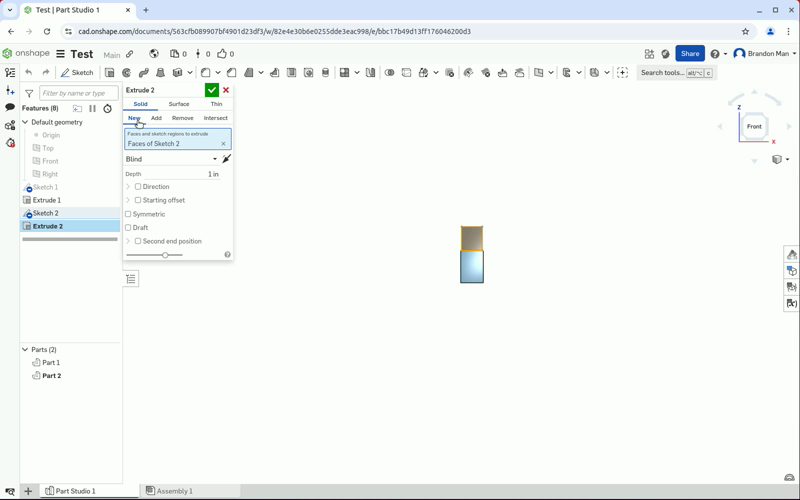
key(tab, 4)
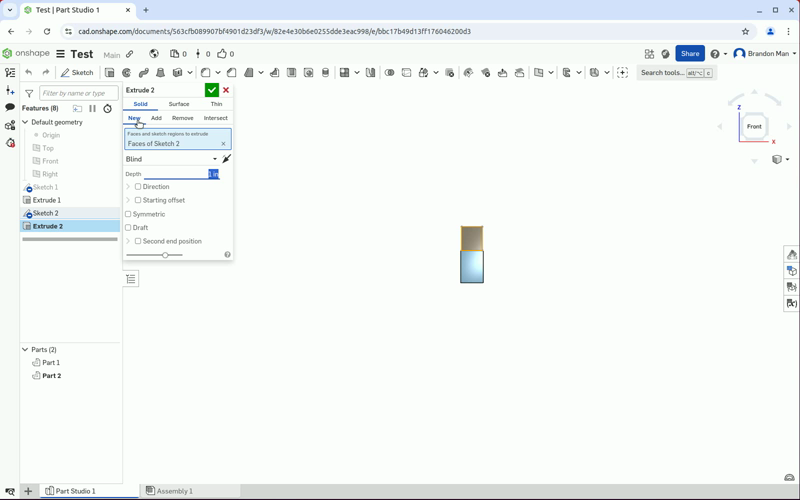
text(-3.129)
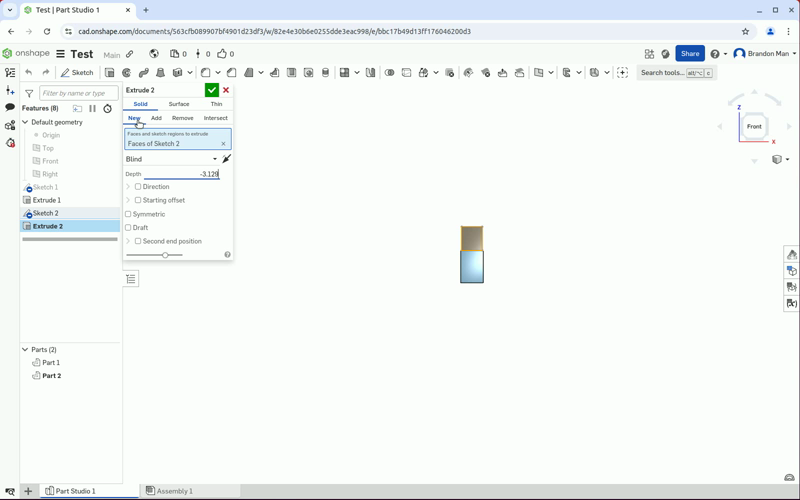
key(enter)
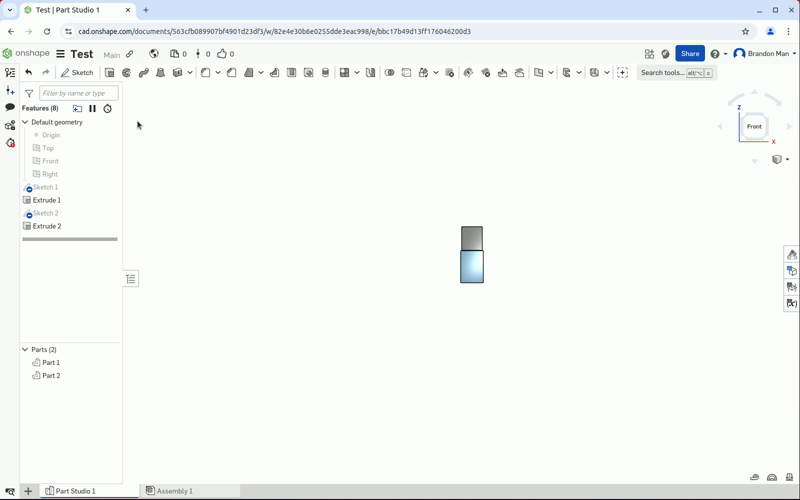
key(shift+h)
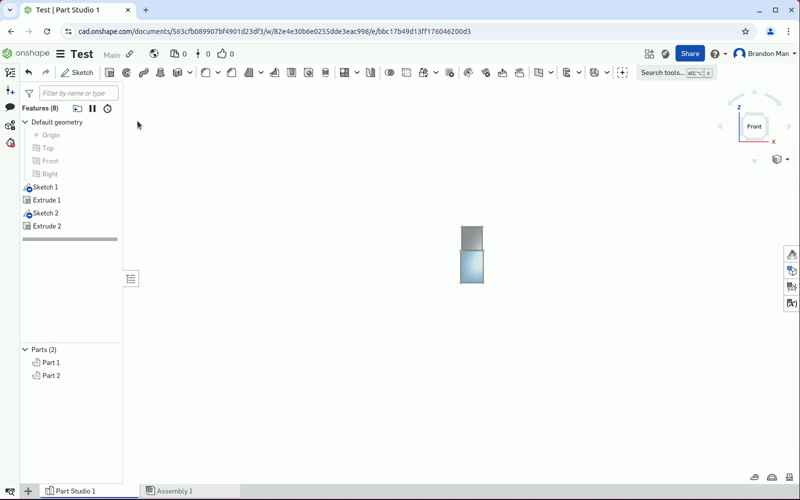
key(shift+h)
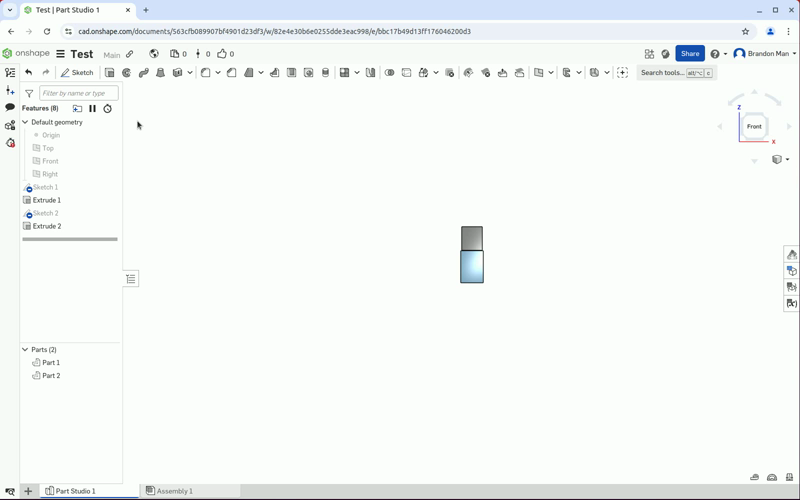
mouse_move(73, 189)
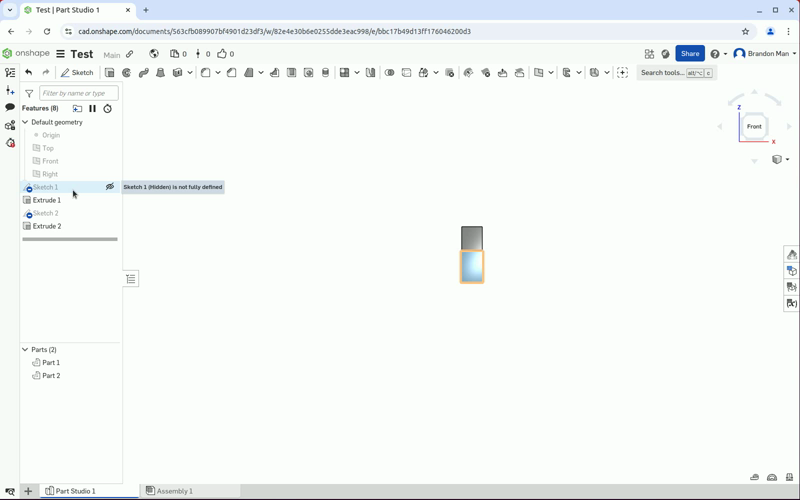
click(73, 189)
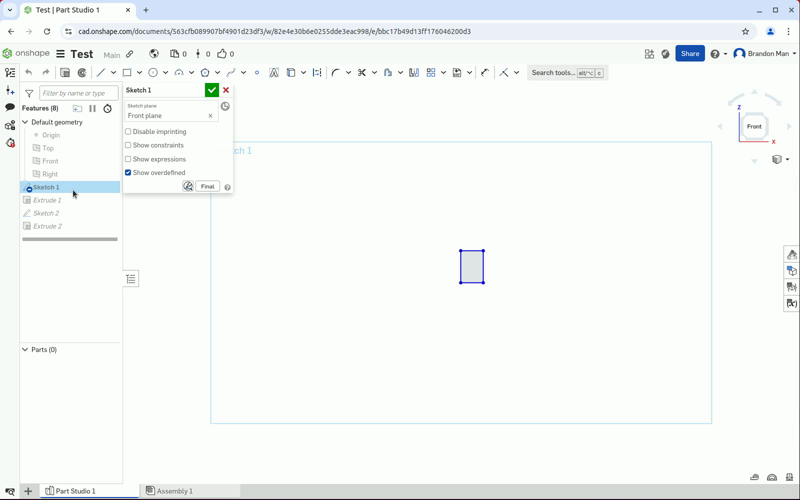
mouse_move(229, 92)
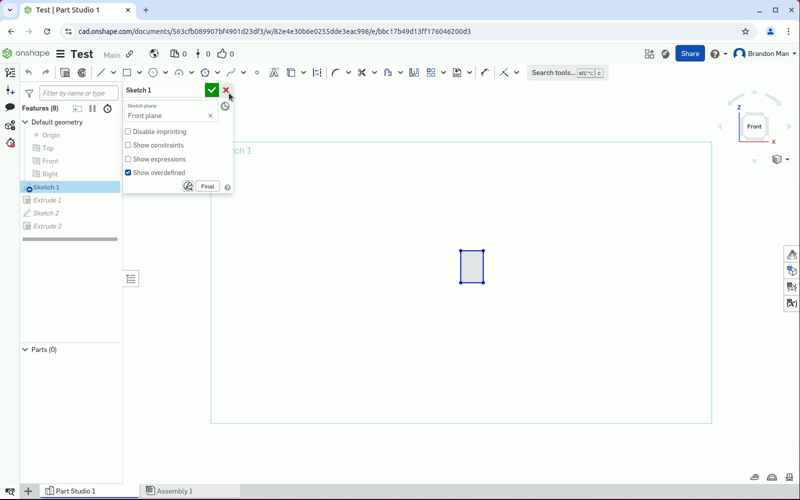
click(229, 92)
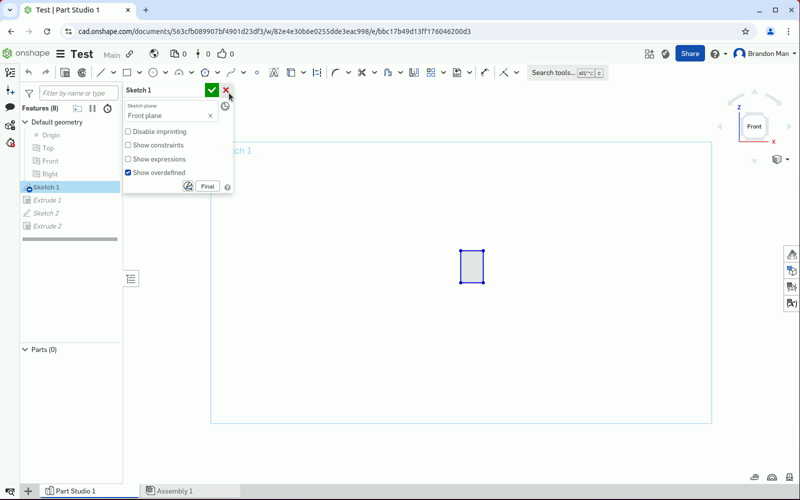
key(shift+s)
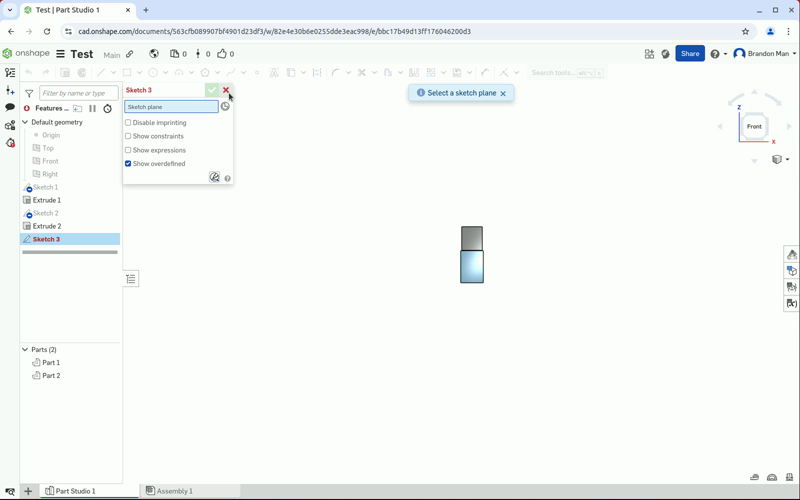
mouse_move(73, 163)
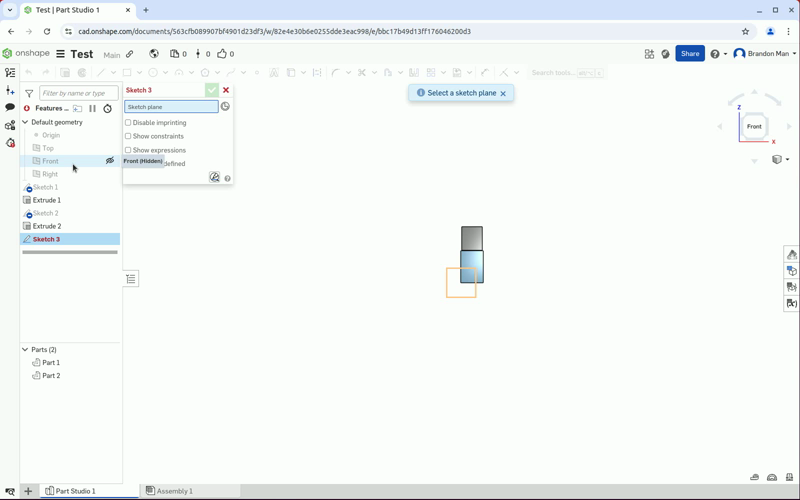
click(73, 163)
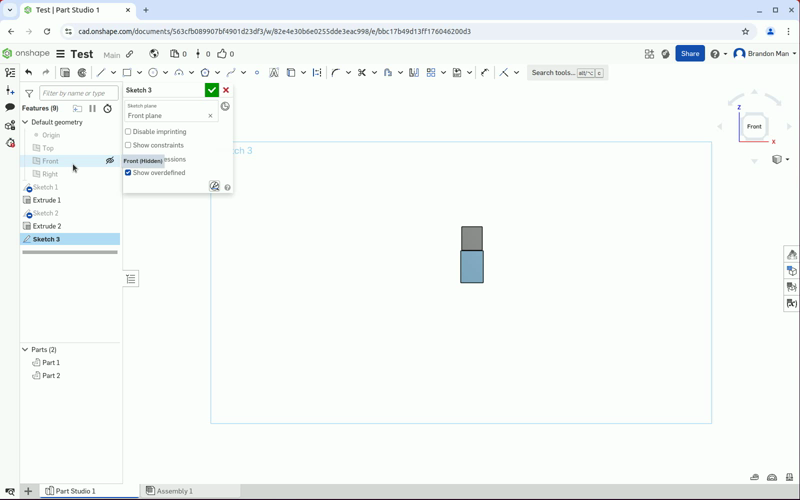
mouse_move(73, 352)
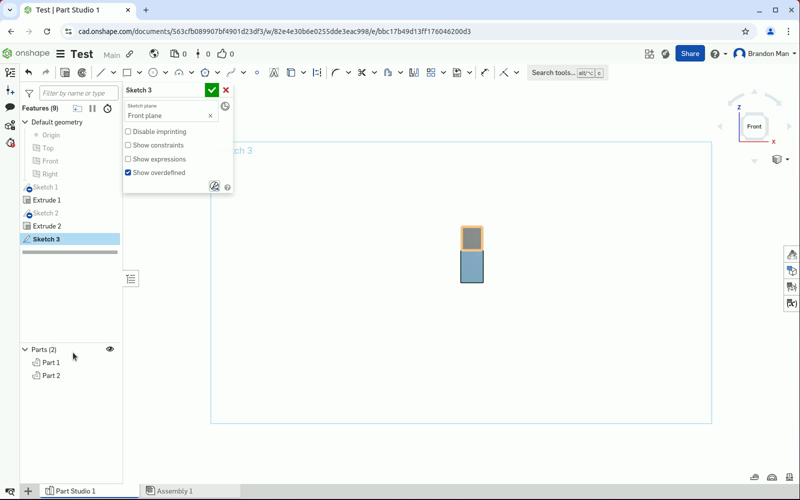
key(y)
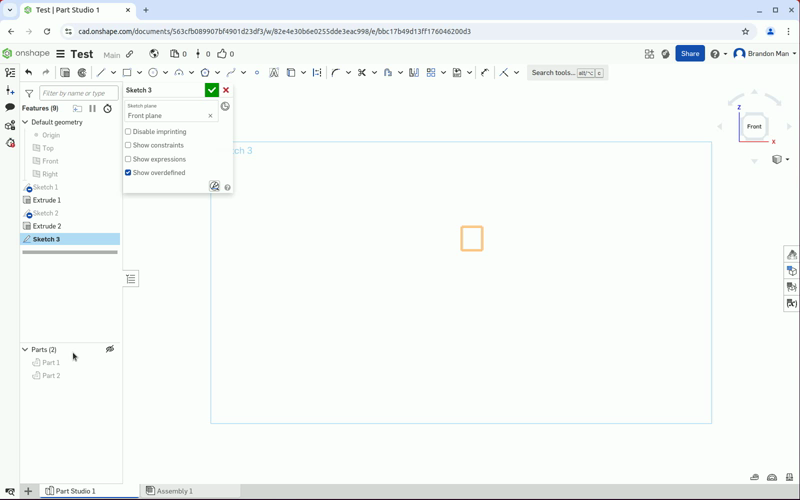
key(l)
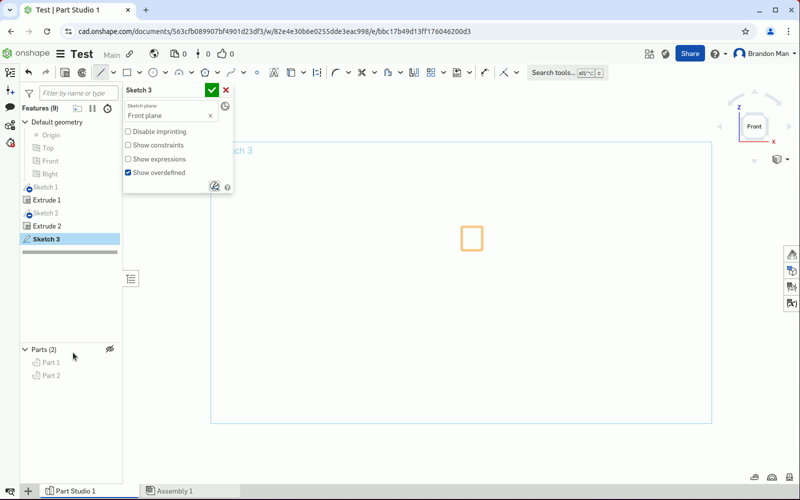
key_down(shift)
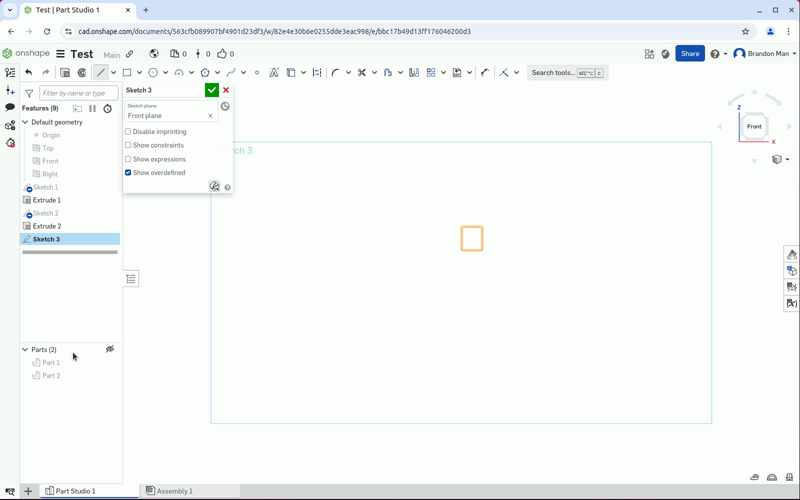
mouse_move(464, 226)
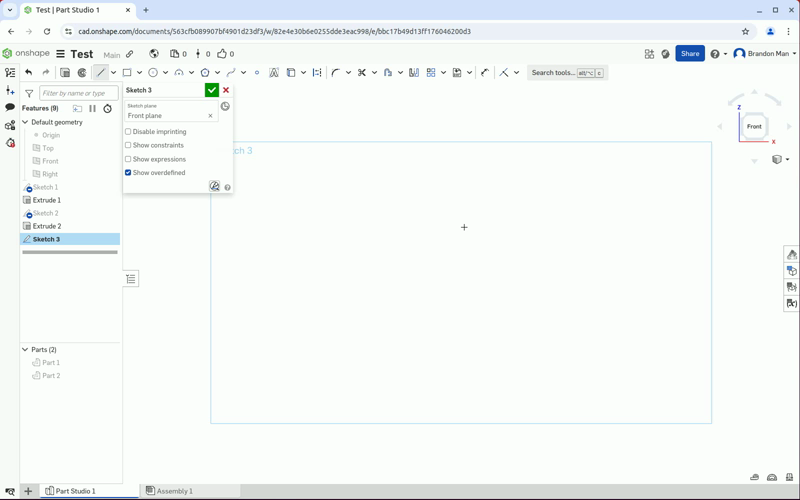
click(464, 226)
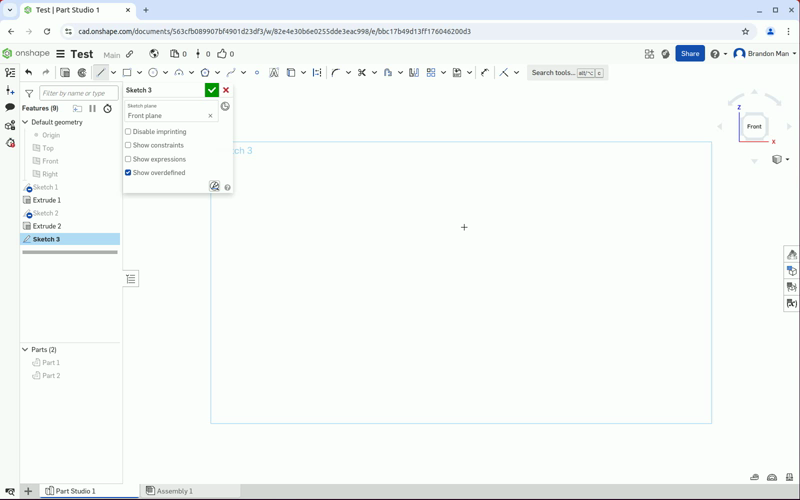
key_up(shift)
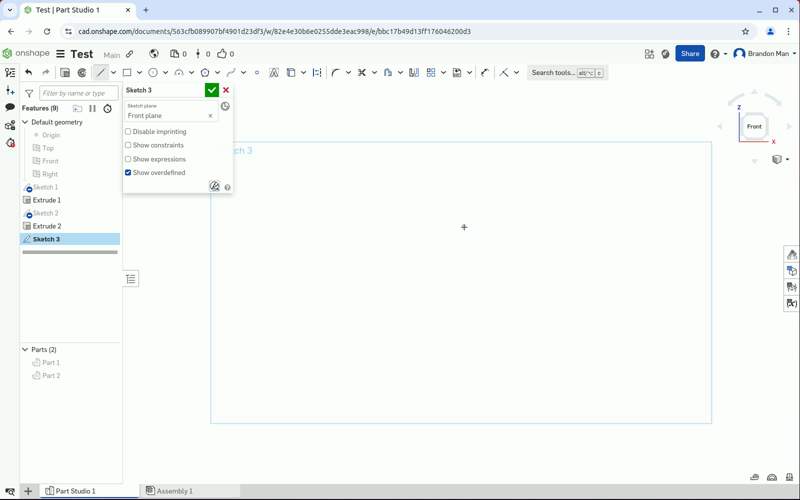
key_down(shift)
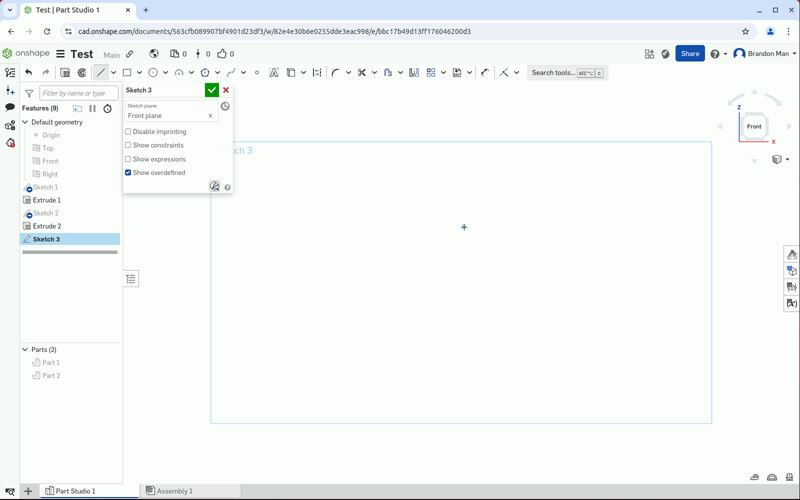
mouse_move(494, 226)
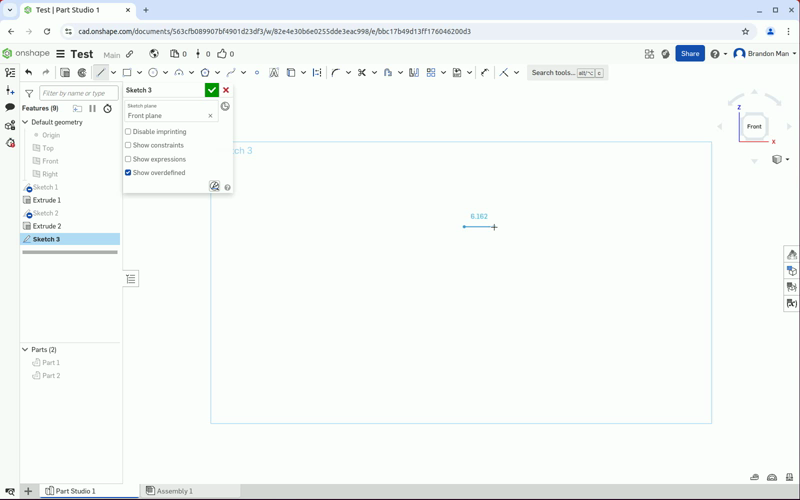
mouse_move(479, 226)
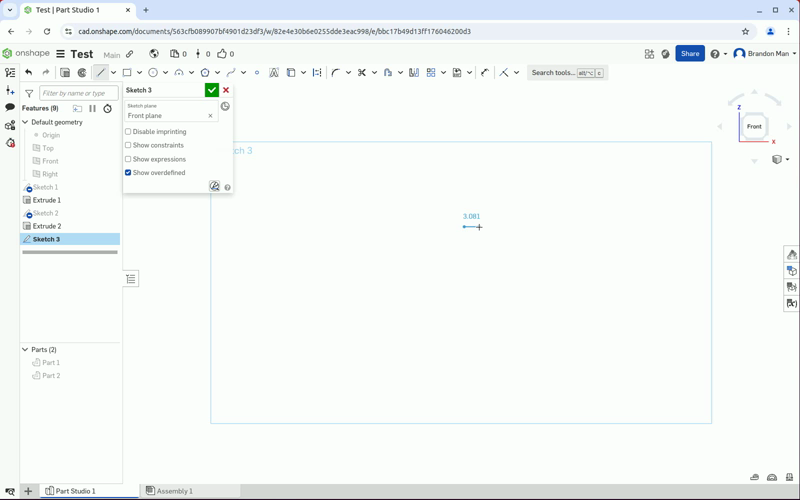
click(479, 226)
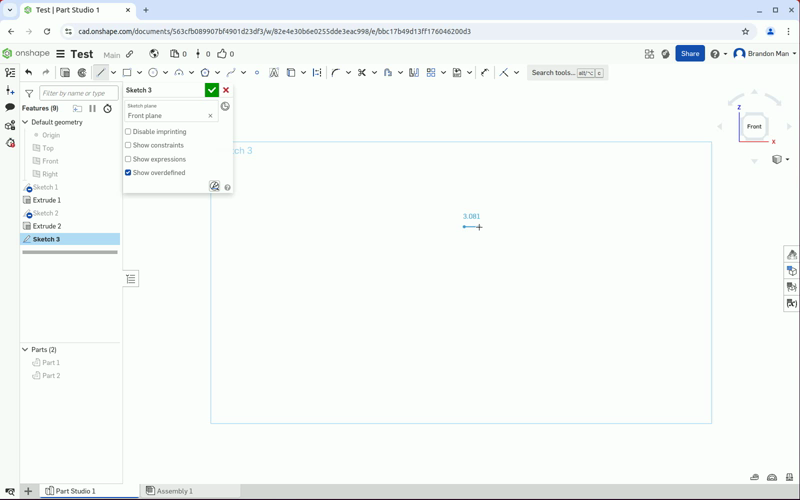
key_up(shift)
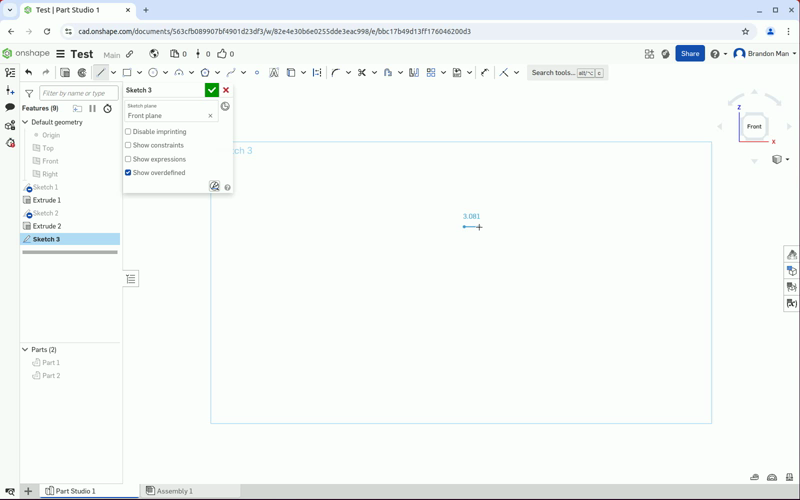
key_down(shift)
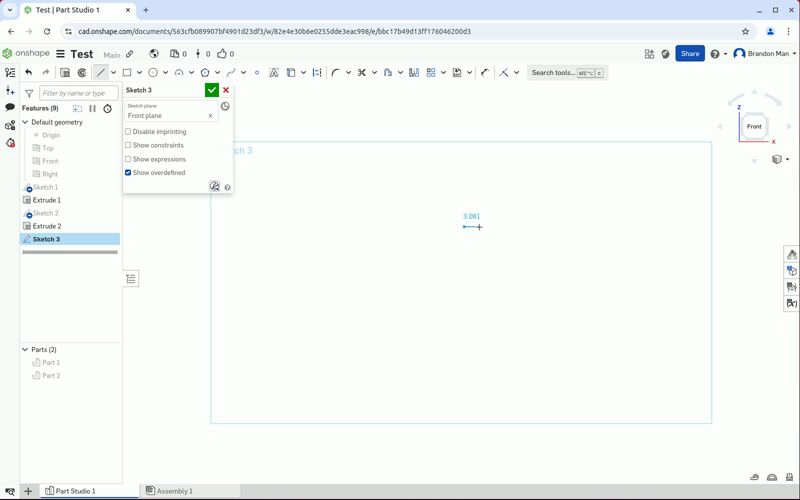
mouse_move(509, 226)
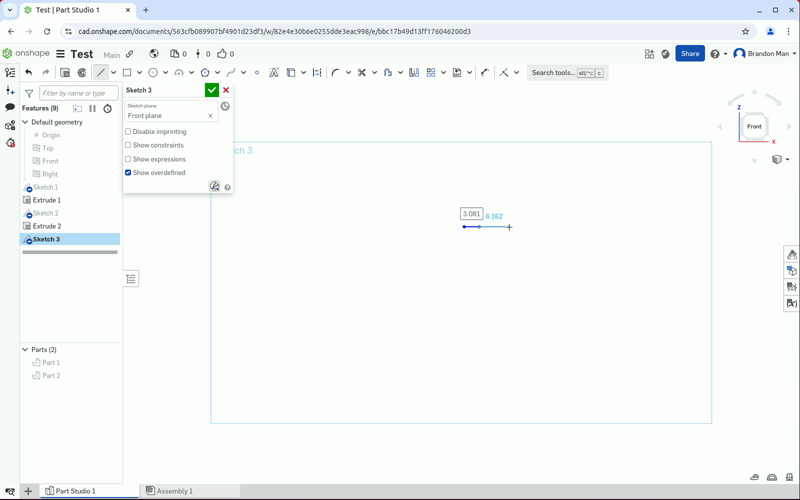
mouse_move(479, 169)
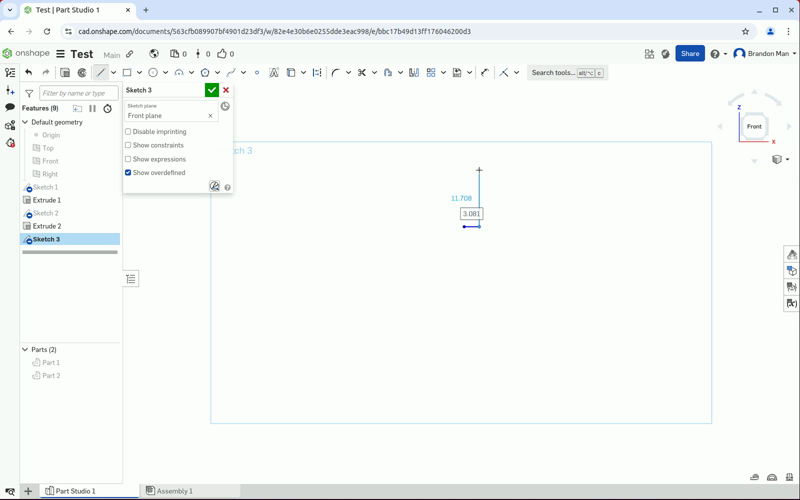
click(479, 169)
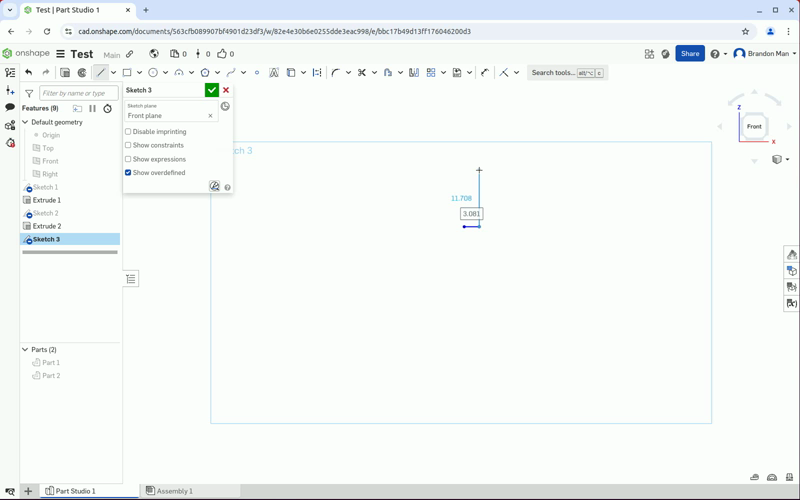
key_up(shift)
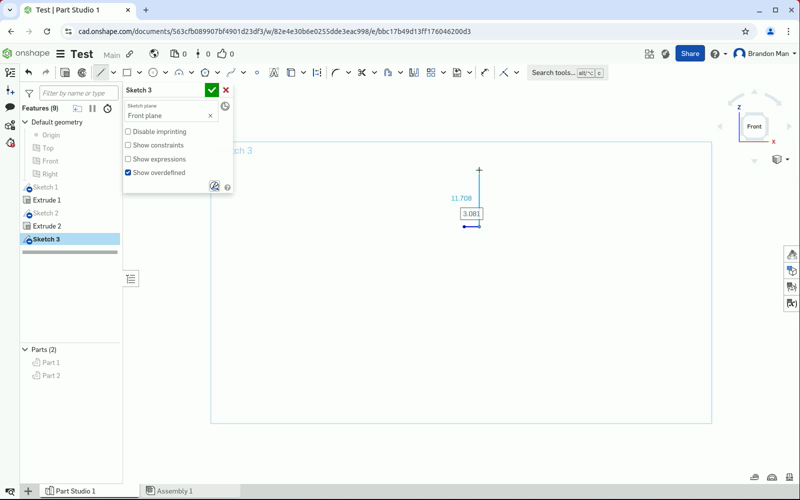
key_down(shift)
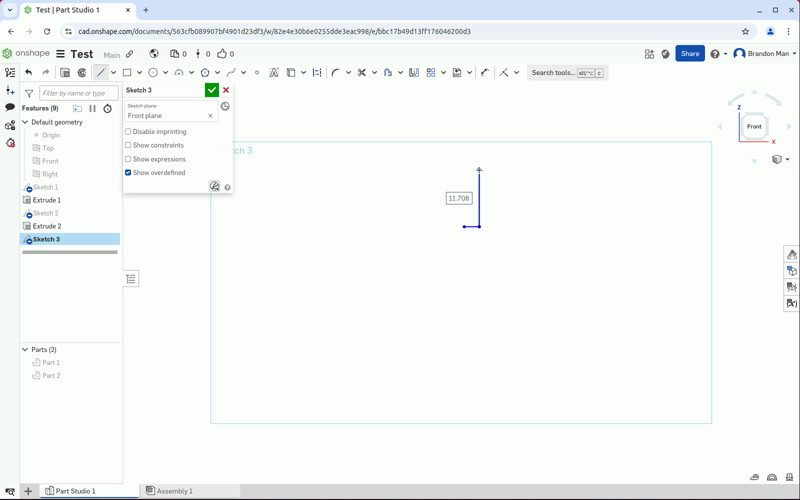
mouse_move(509, 169)
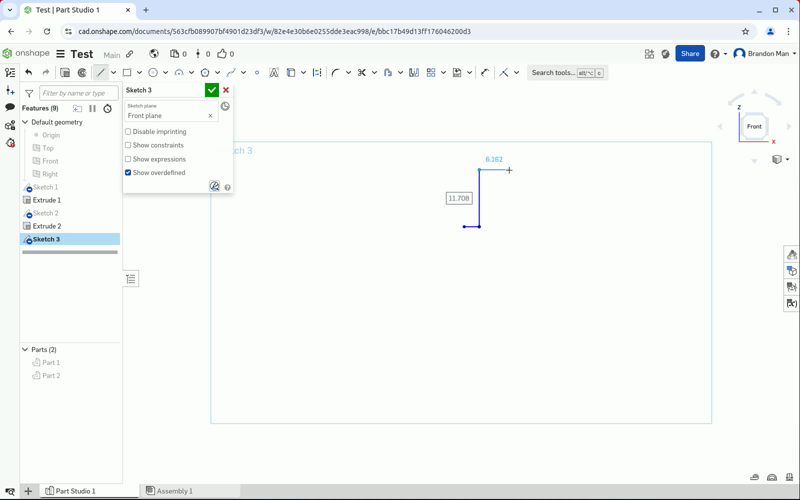
mouse_move(464, 169)
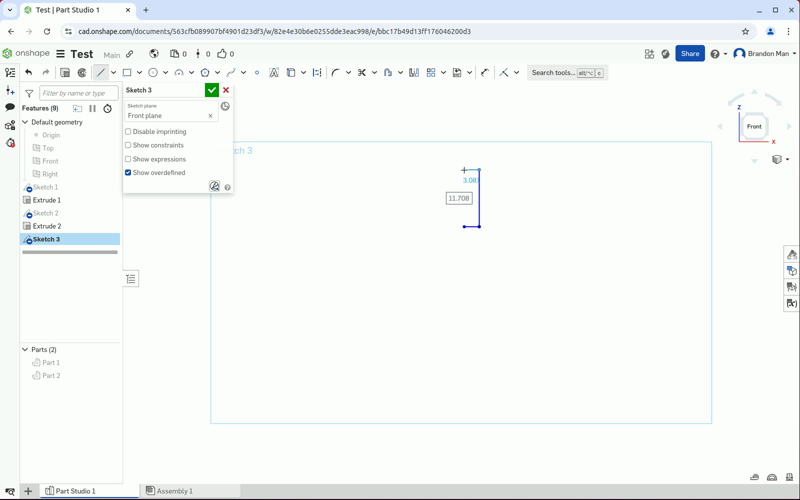
click(464, 169)
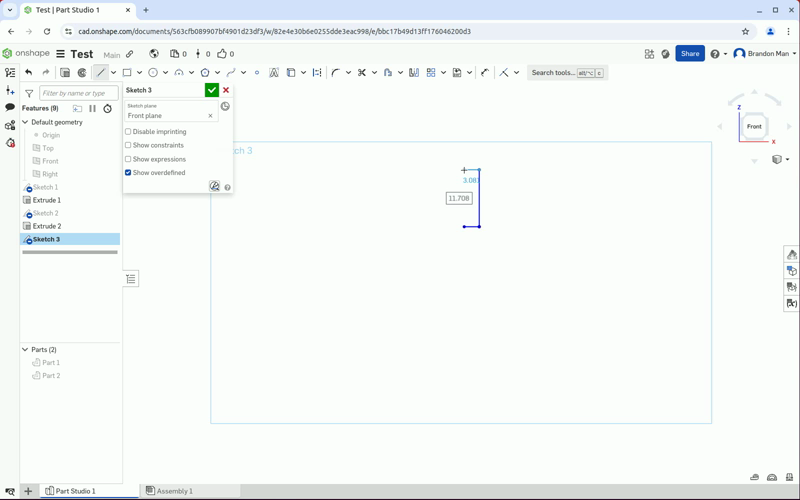
key_up(shift)
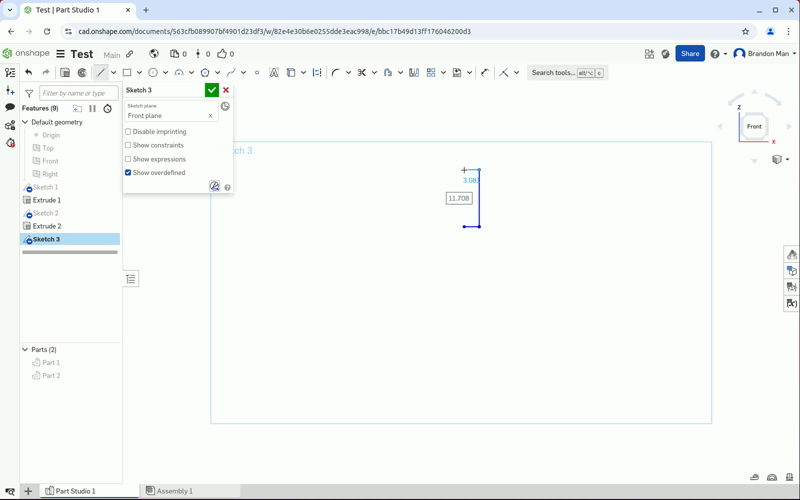
mouse_move(494, 169)
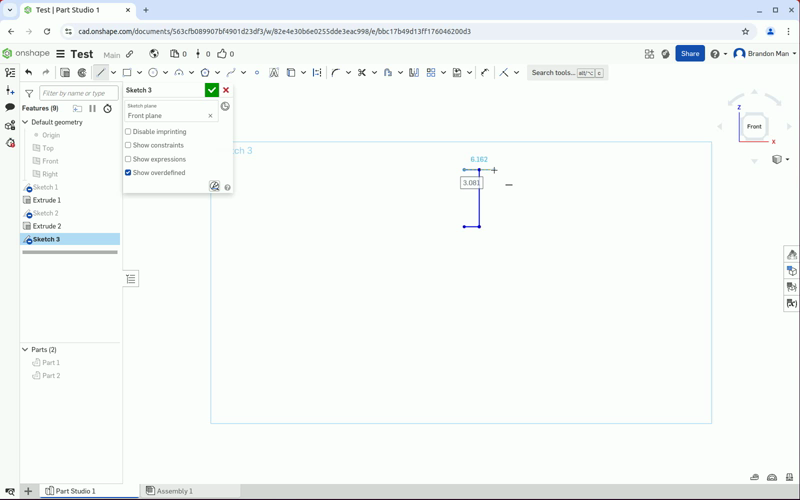
key_down(shift)
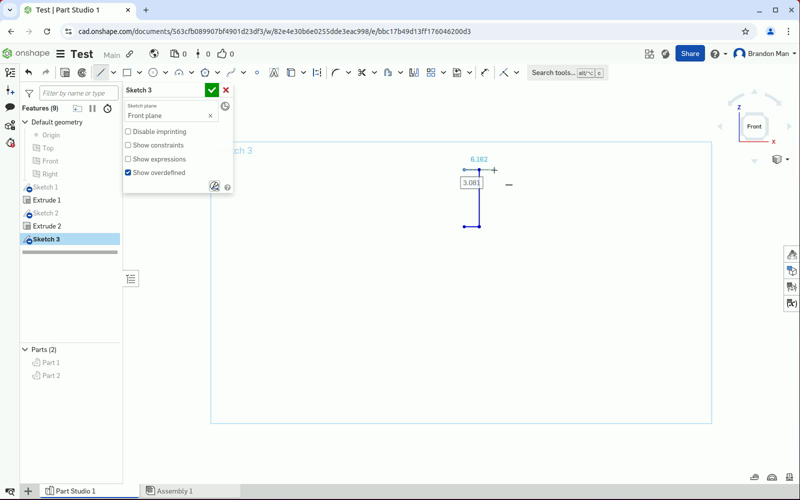
mouse_move(464, 226)
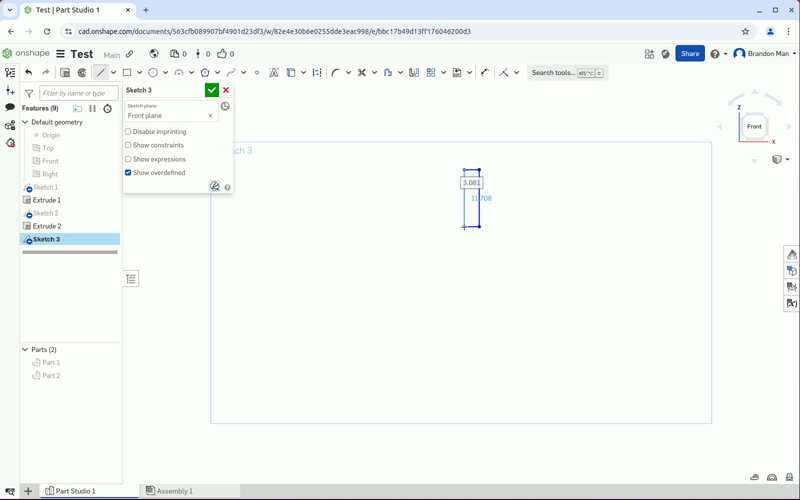
key_up(shift)
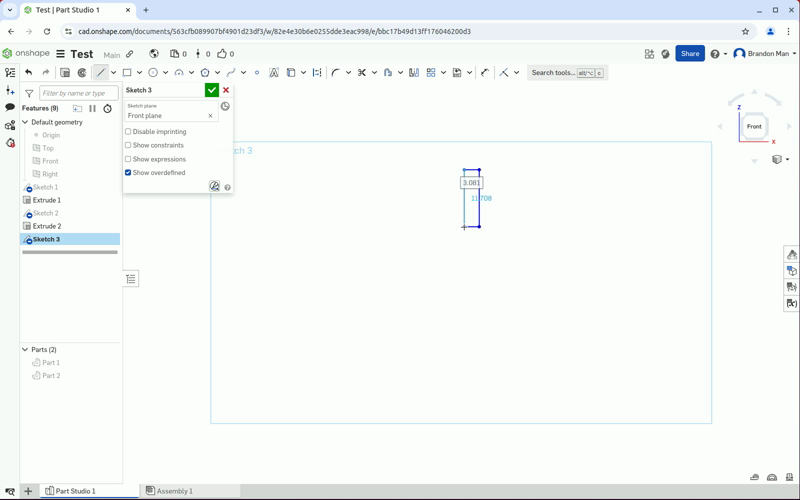
click(464, 226)
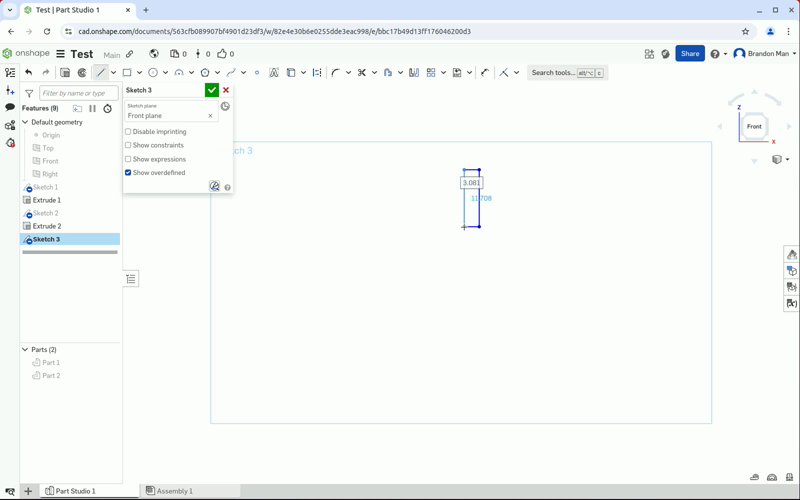
key(esc)
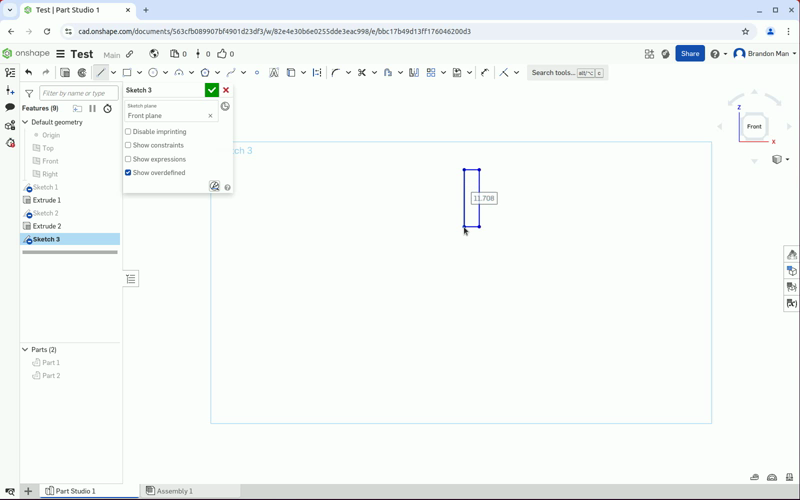
mouse_move(472, 203)
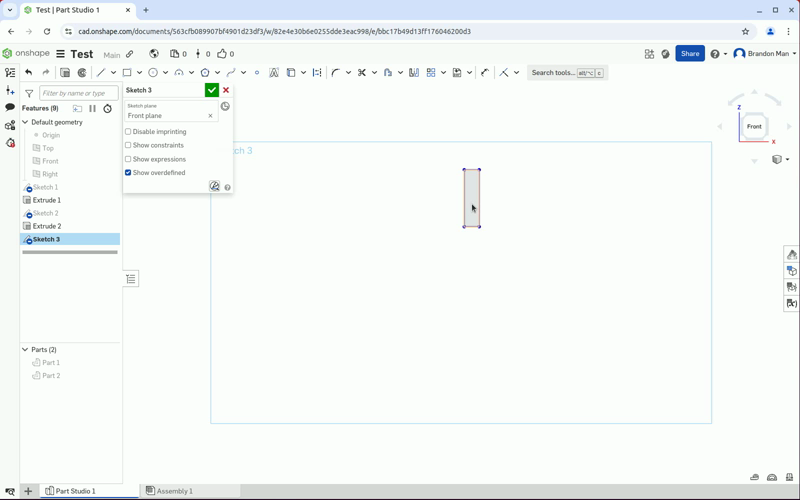
scroll(6)
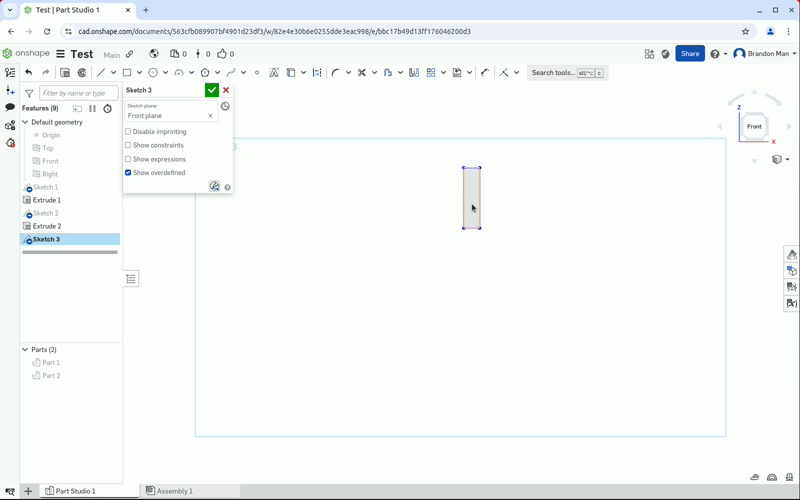
scroll(6)
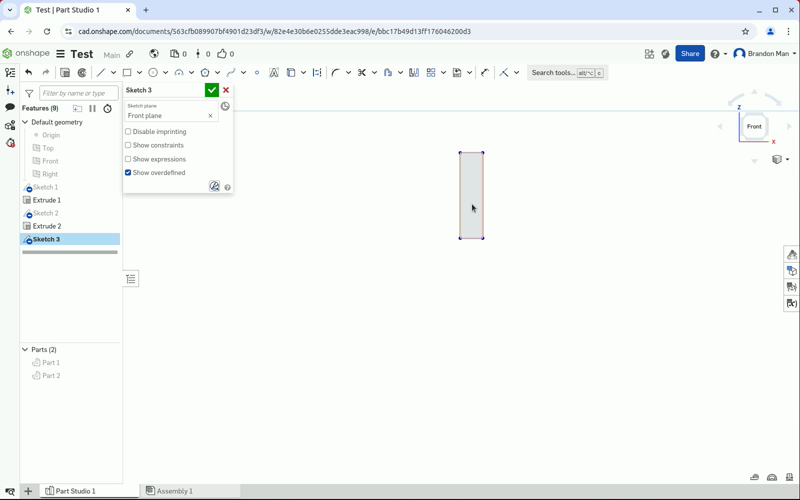
scroll(6)
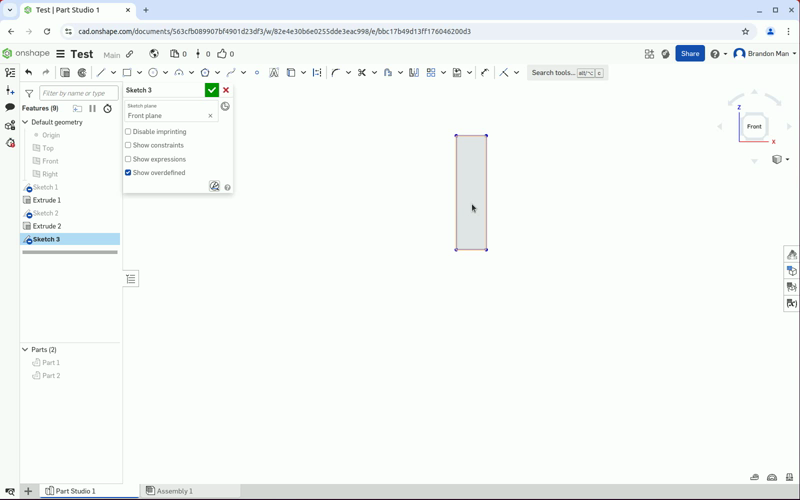
scroll(6)
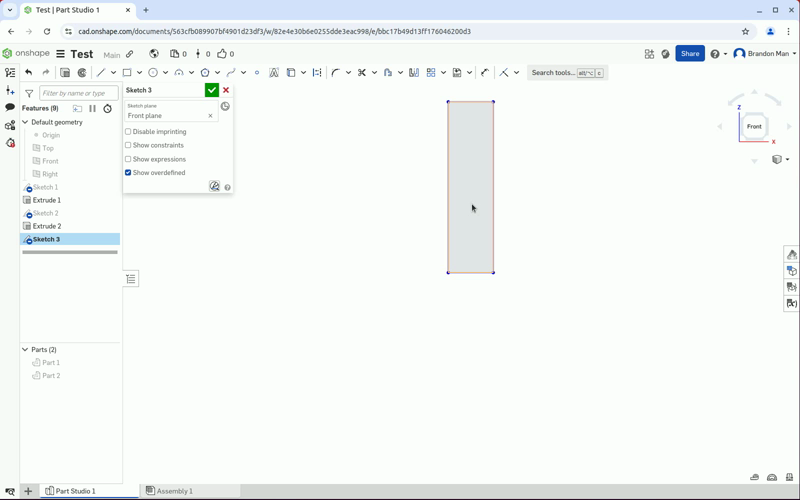
scroll(6)
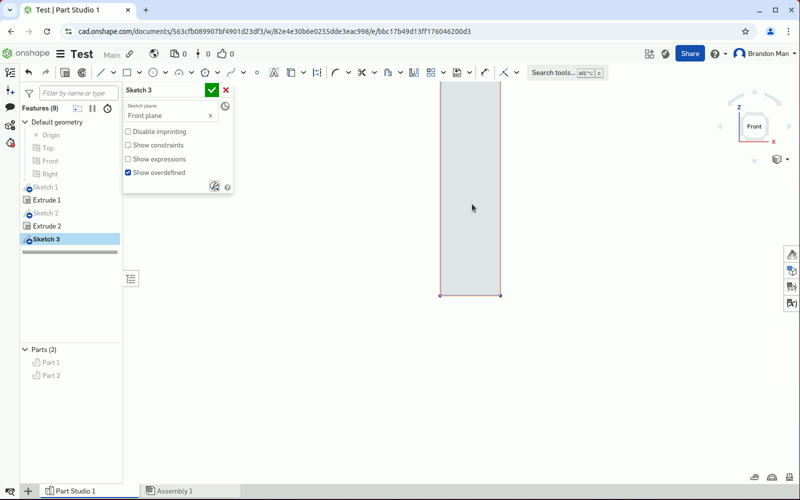
scroll(6)
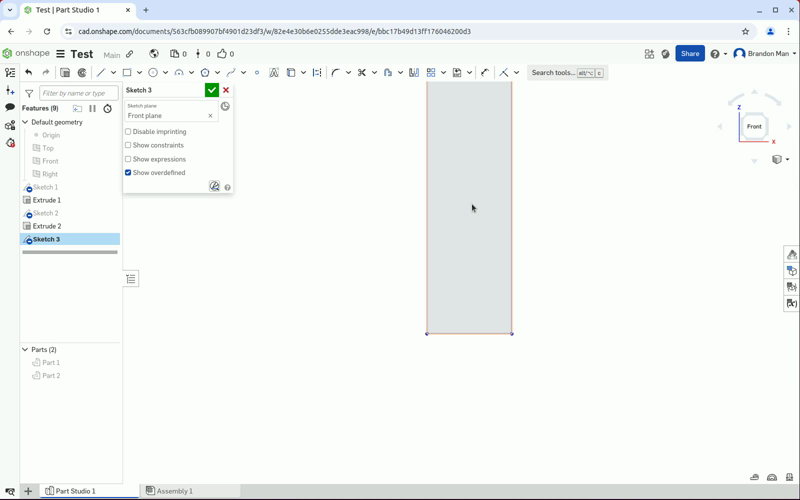
scroll(6)
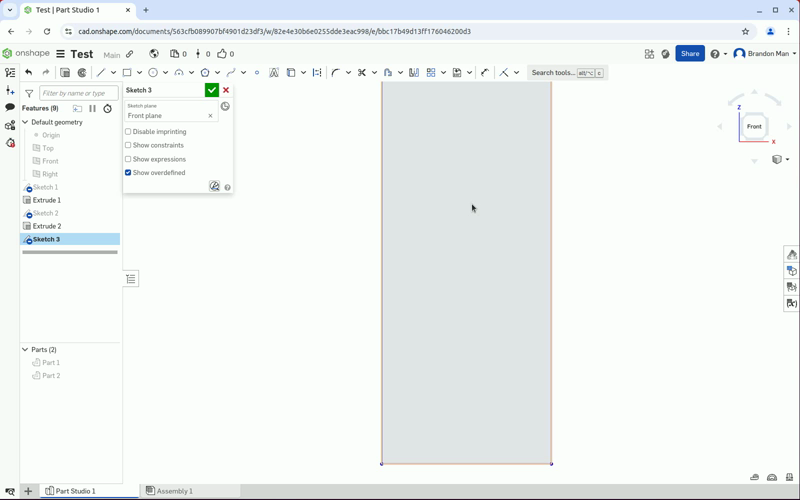
click(472, 203)
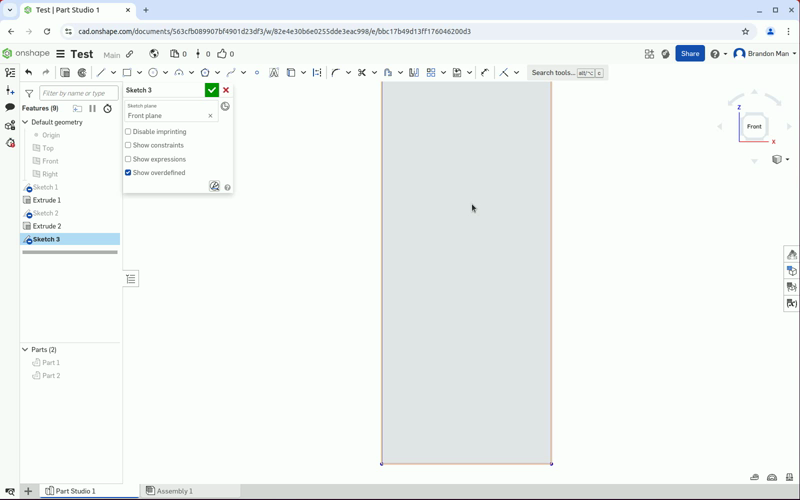
scroll(-6)
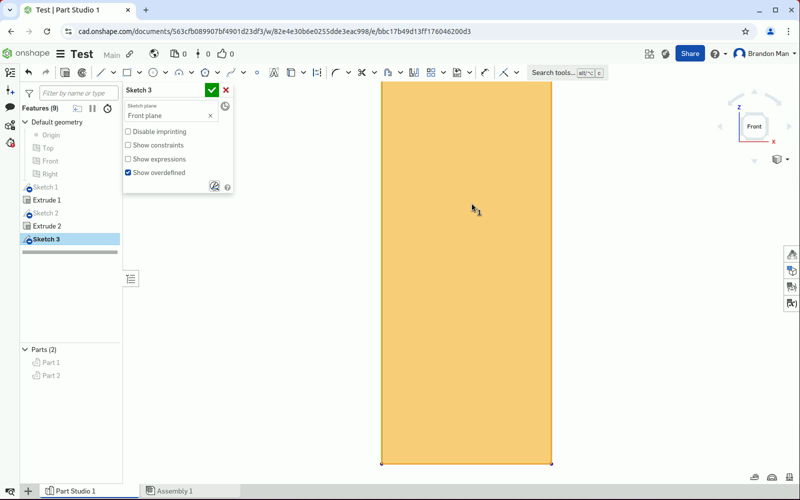
scroll(-6)
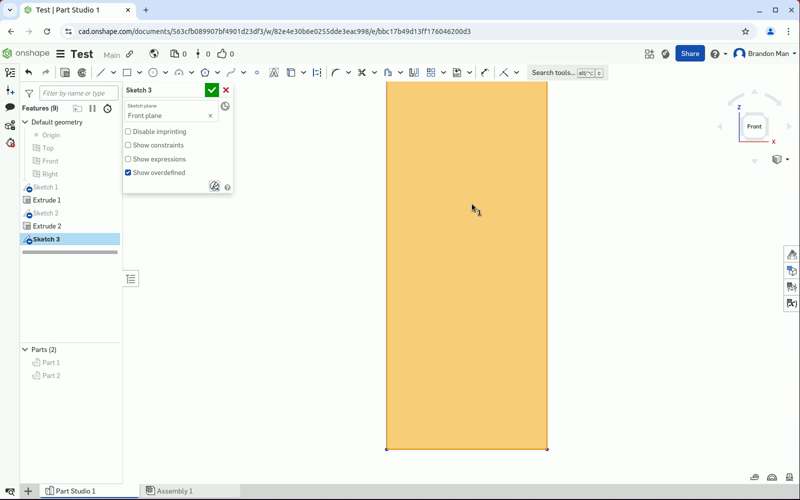
scroll(-6)
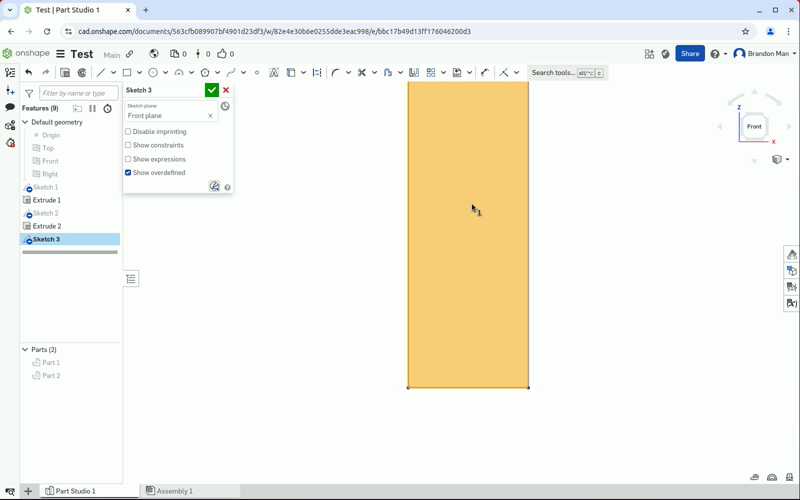
scroll(-6)
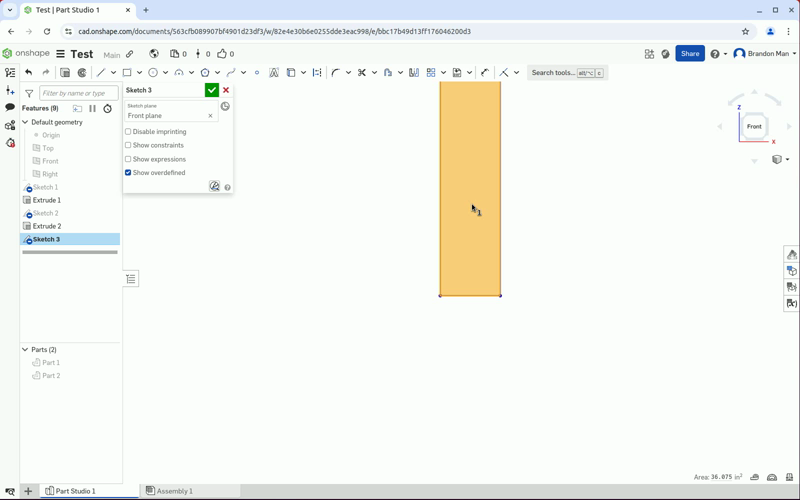
scroll(-6)
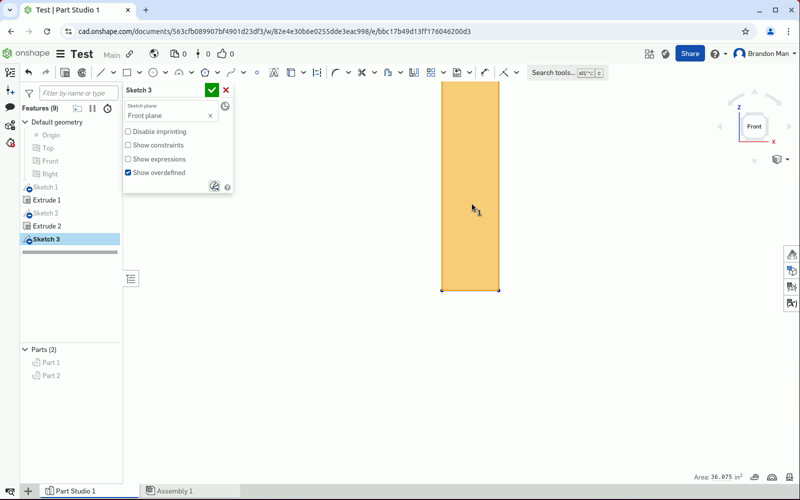
scroll(-6)
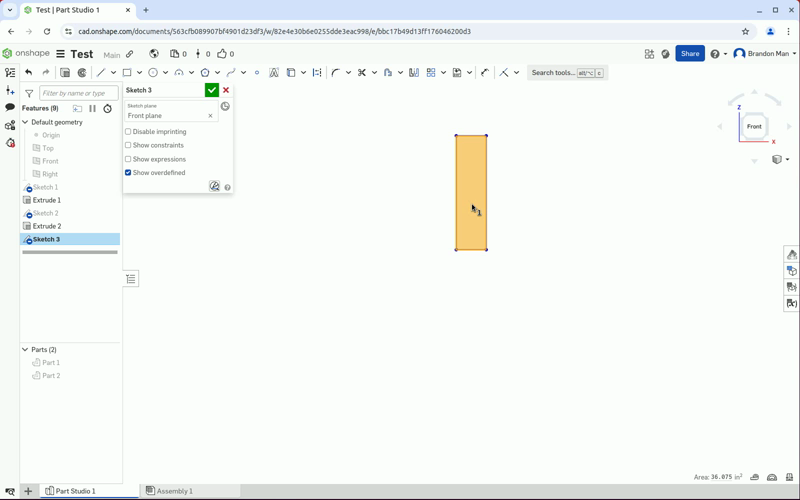
scroll(-6)
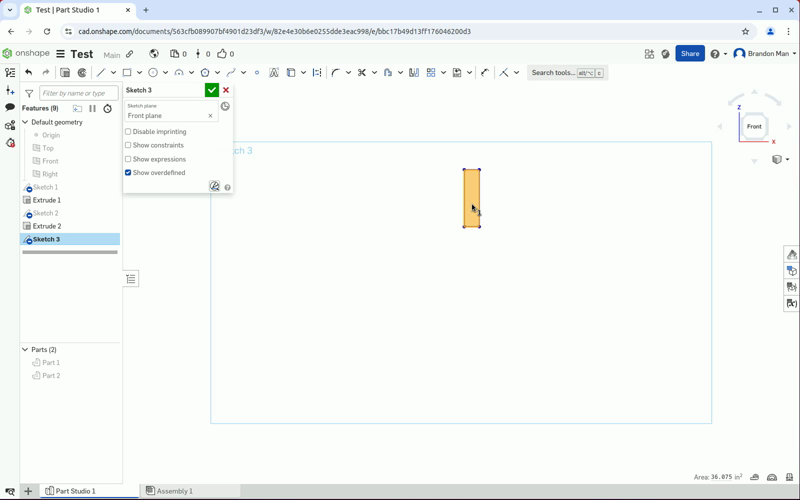
mouse_move(73, 352)
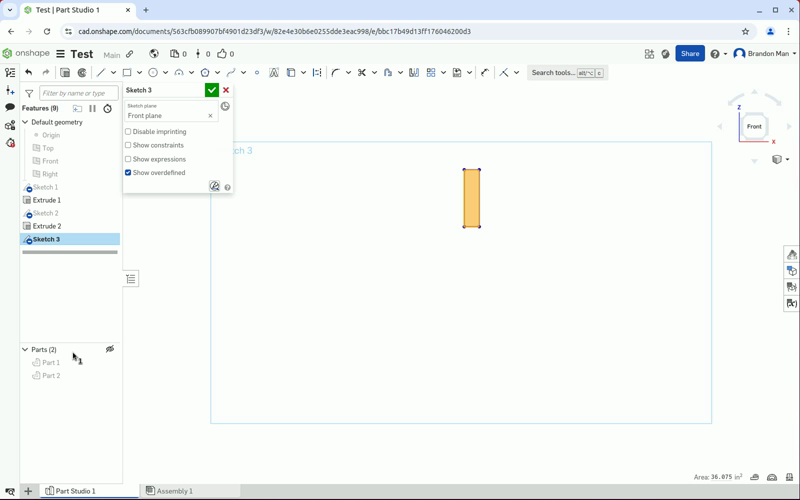
key(shift+y)
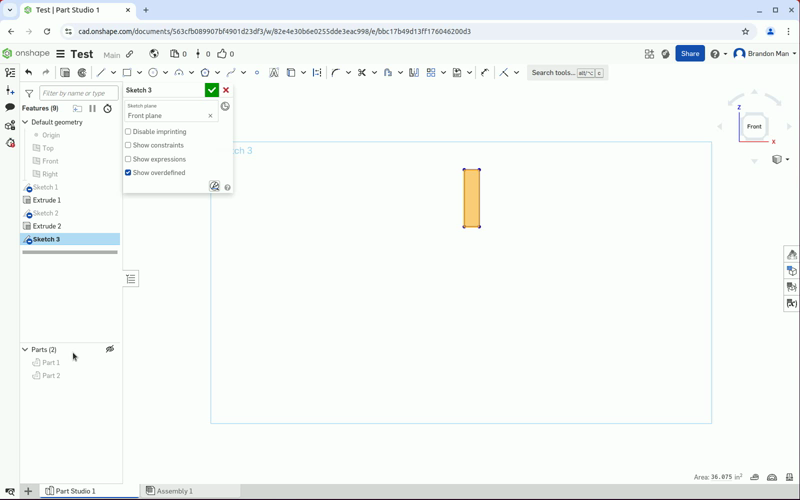
key(shift+e)
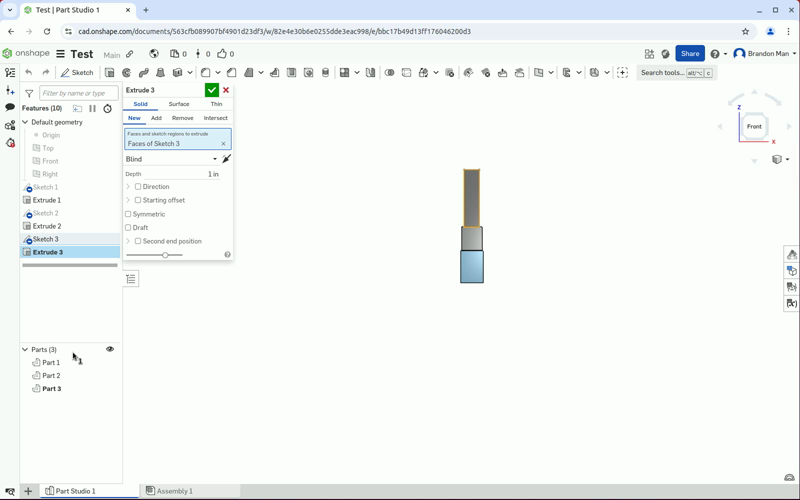
mouse_move(143, 106)
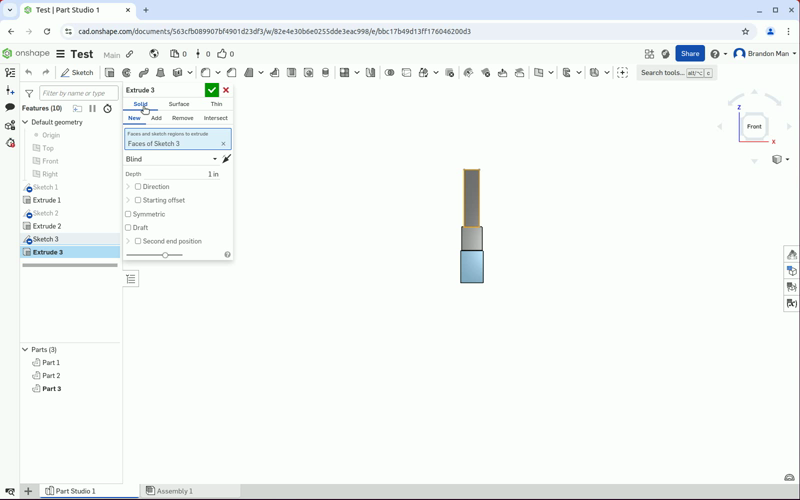
click(143, 106)
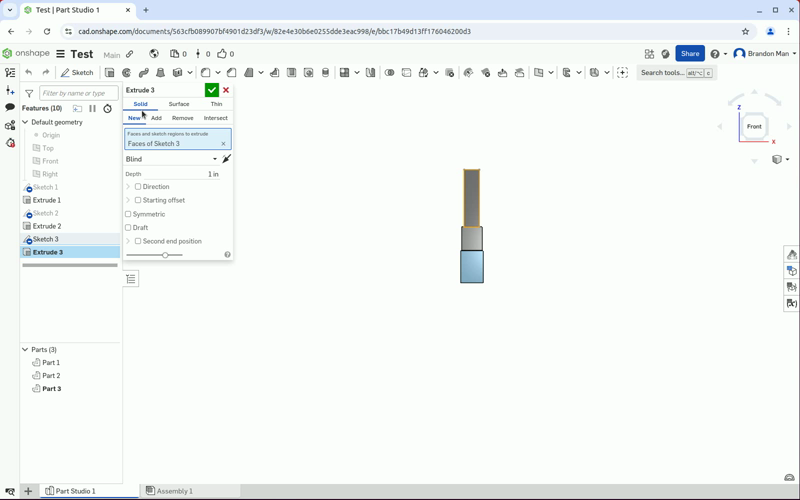
mouse_move(137, 120)
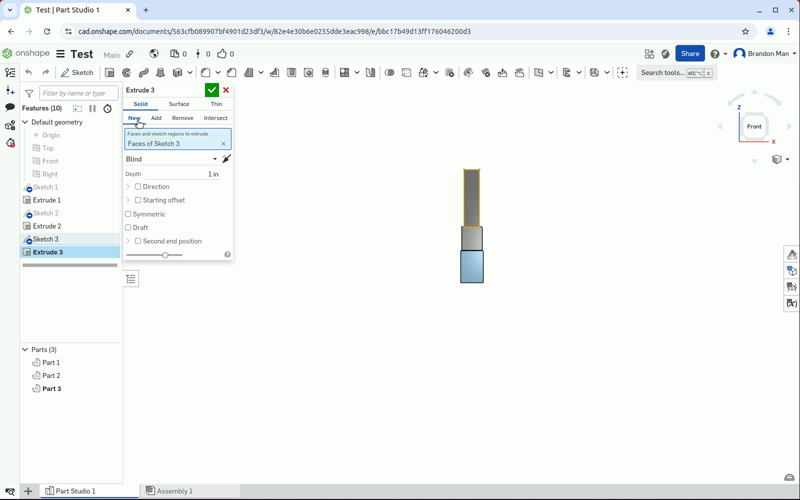
click(137, 120)
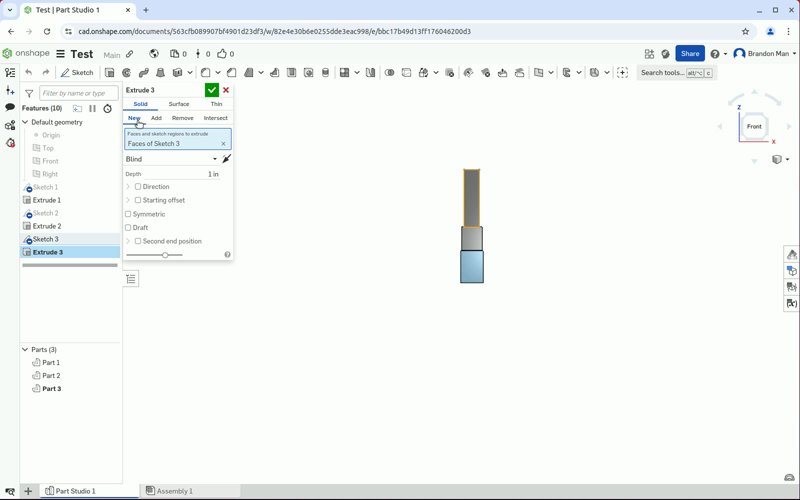
key(tab, 4)
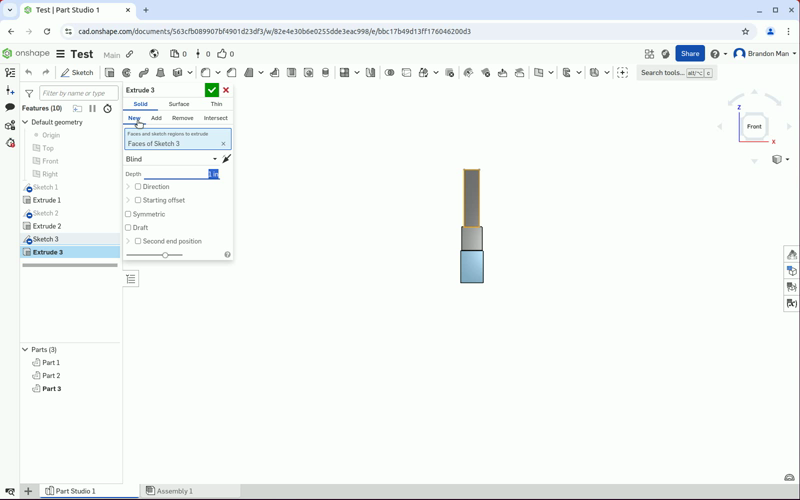
text(-3.129)
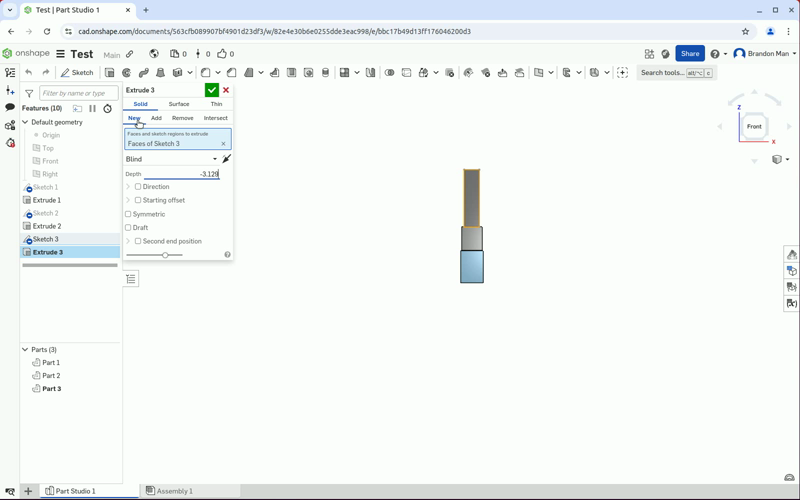
key(enter)
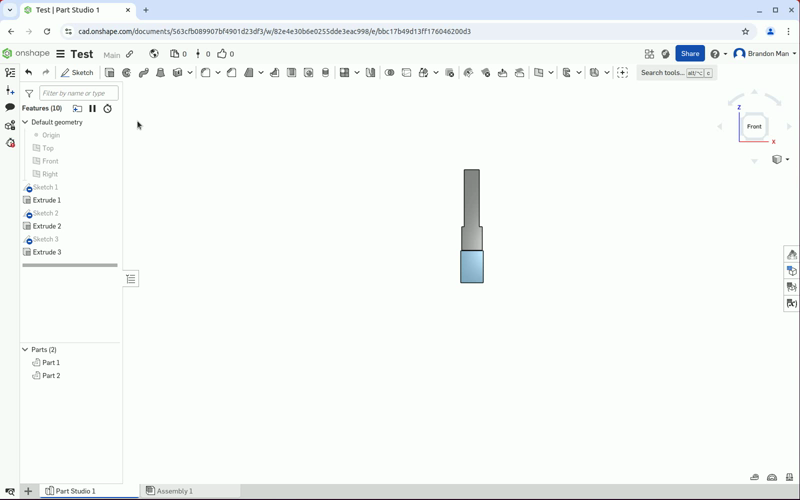
key(shift+h)
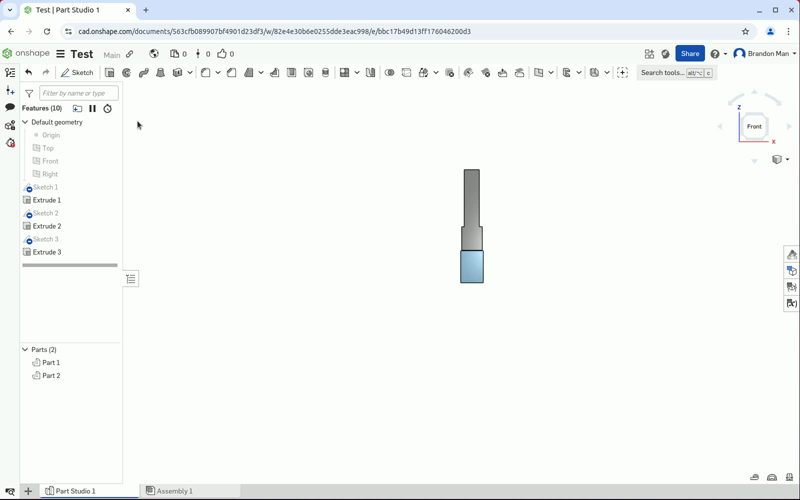
key(shift+h)
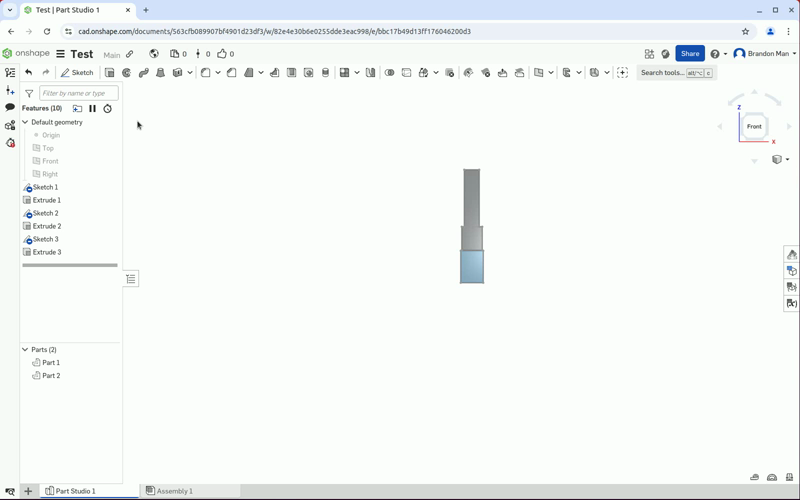
key(shift+7)
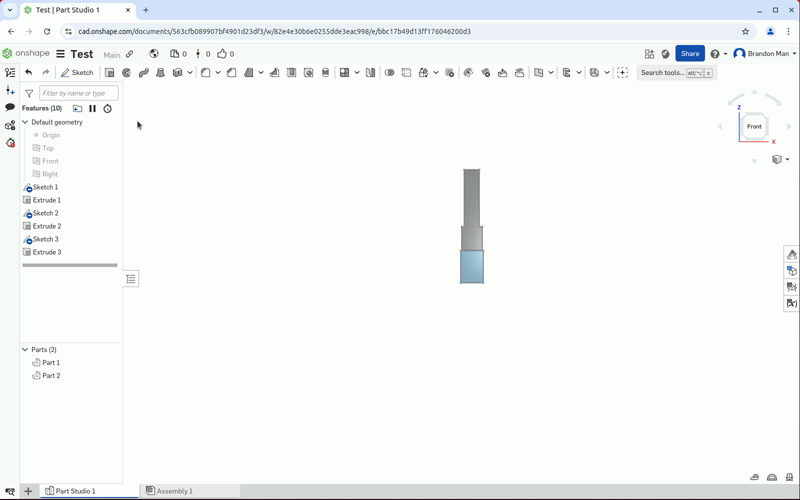
key(left, 2)
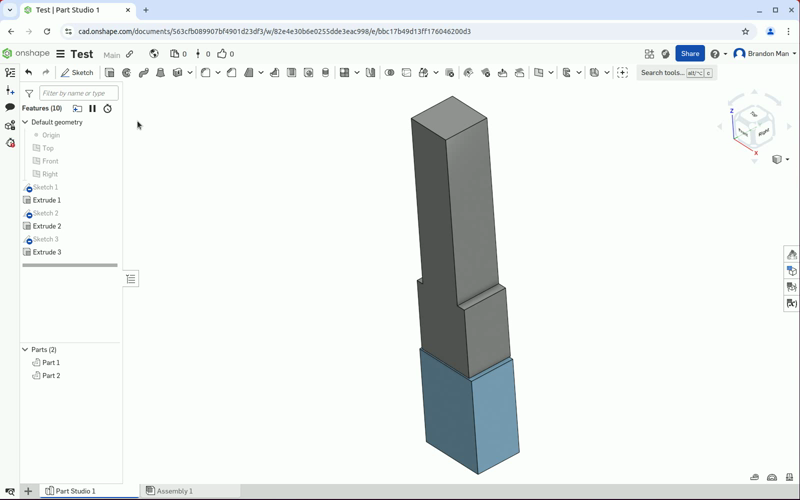
key(down, 2)
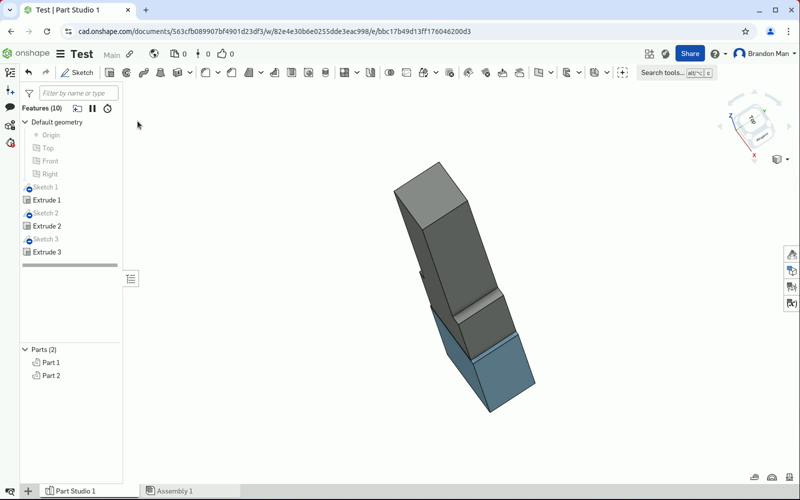
key(up, 2)
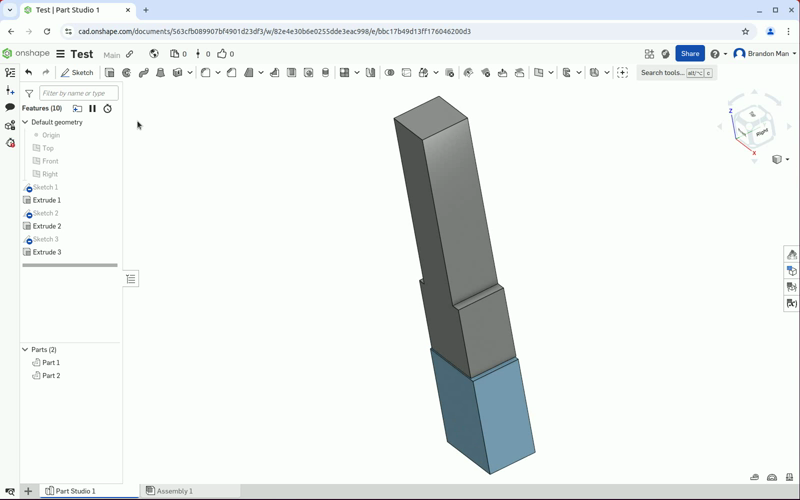
key(right, 2)
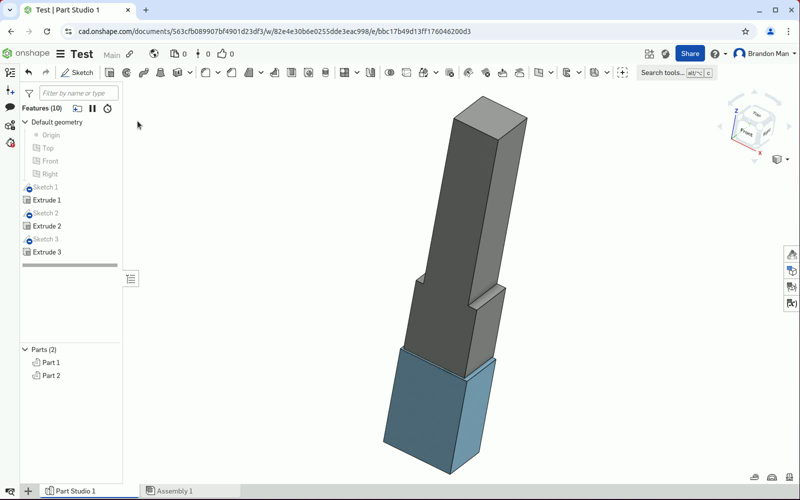
mouse_move(73, 189)
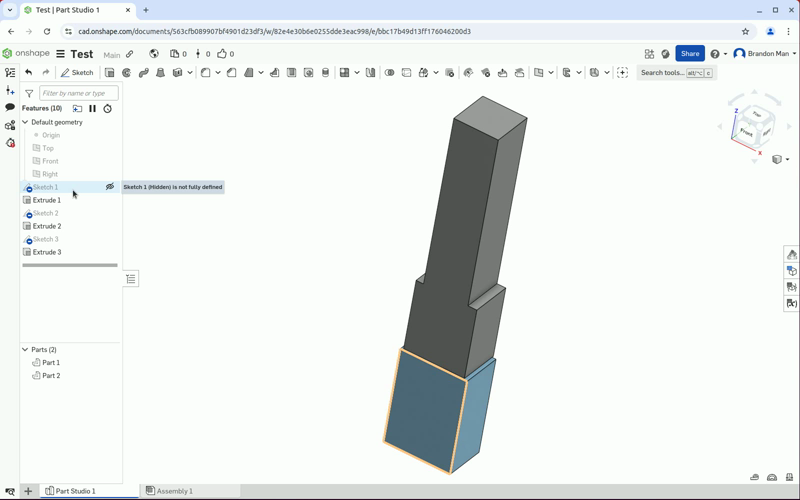
click(73, 189)